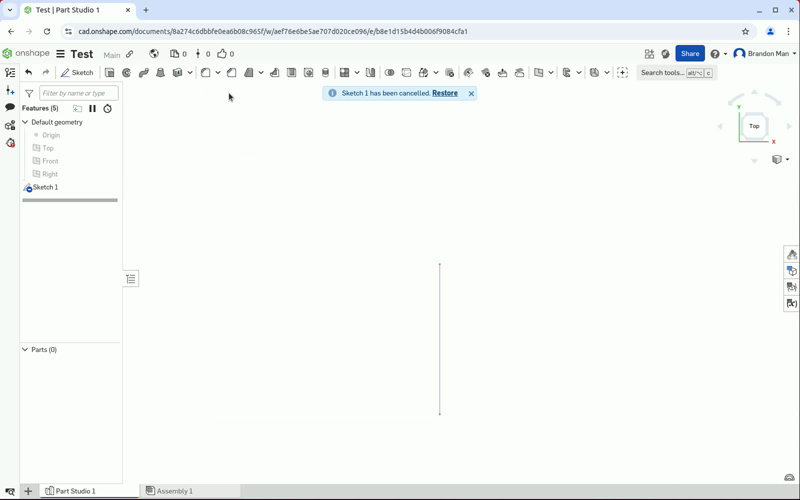
key(shift+h)
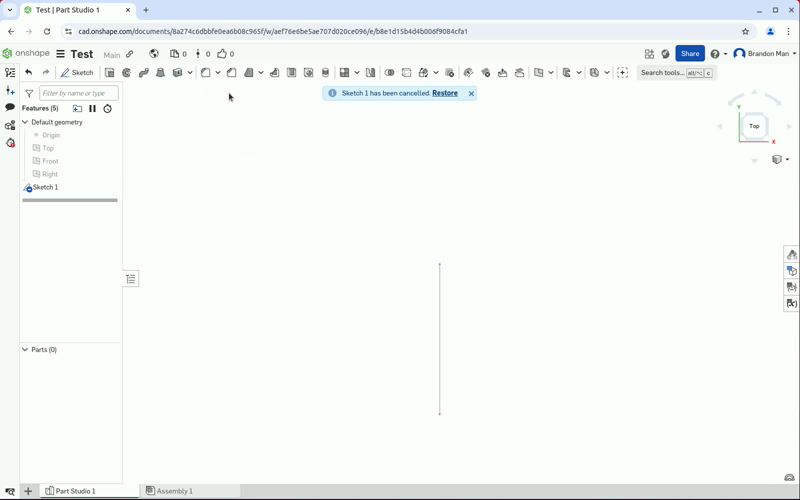
key(shift+s)
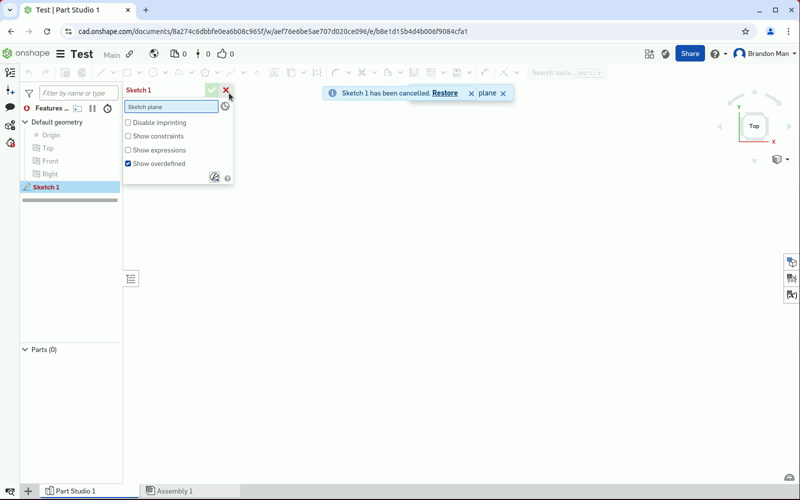
mouse_move(73, 150)
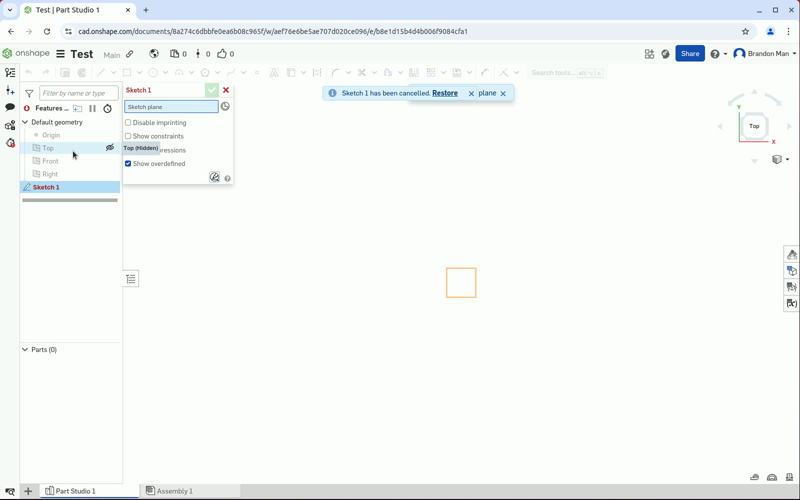
click(73, 150)
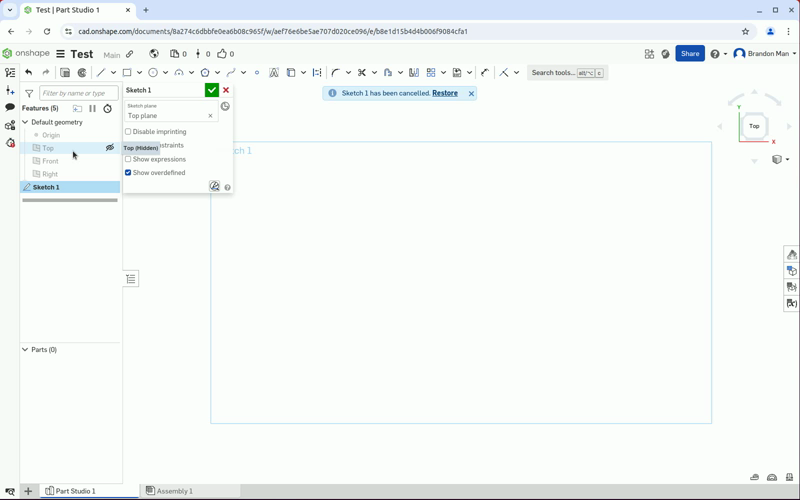
mouse_move(73, 352)
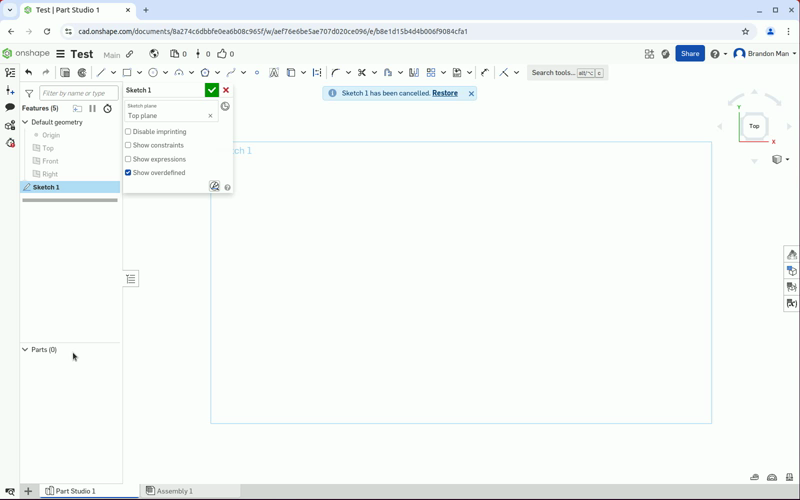
key(y)
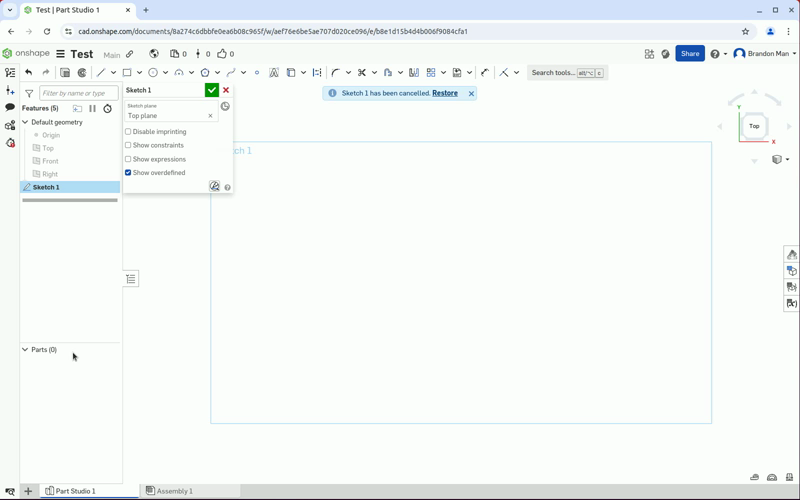
key(c)
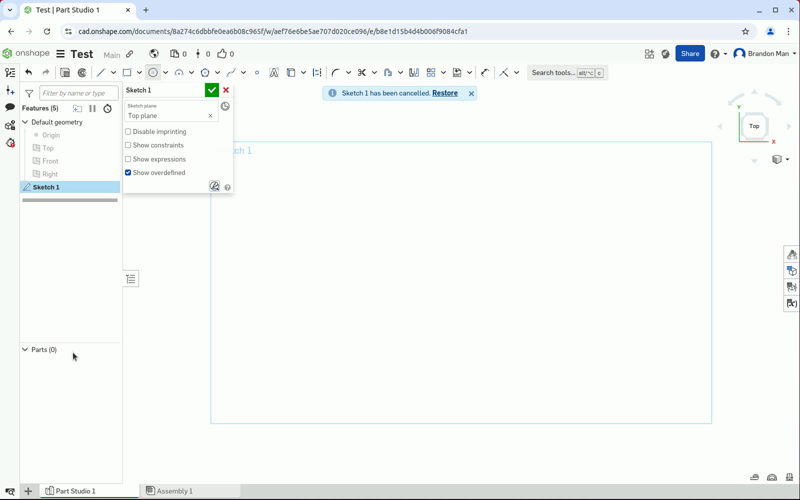
key_down(shift)
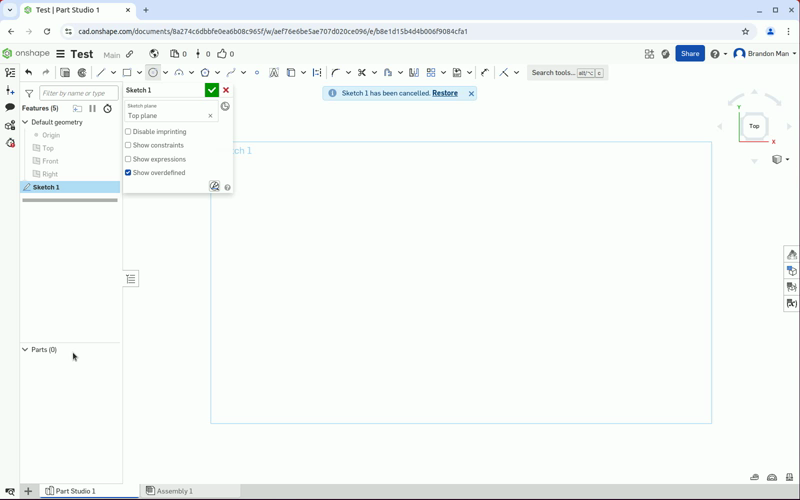
mouse_move(461, 282)
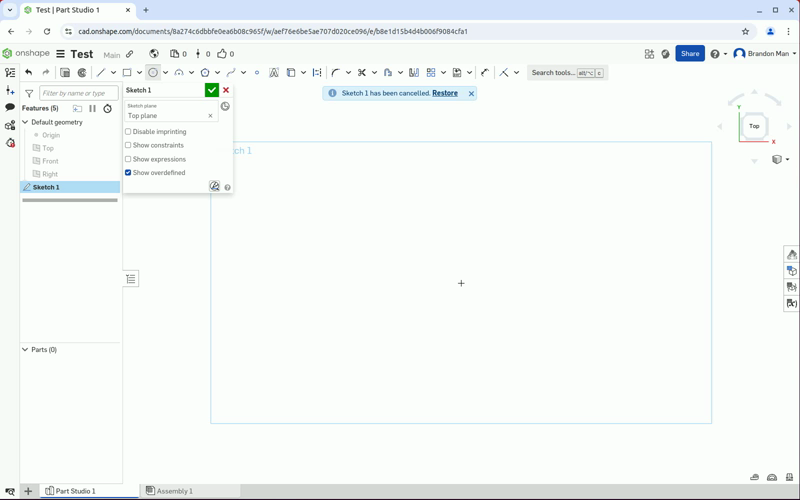
click(461, 282)
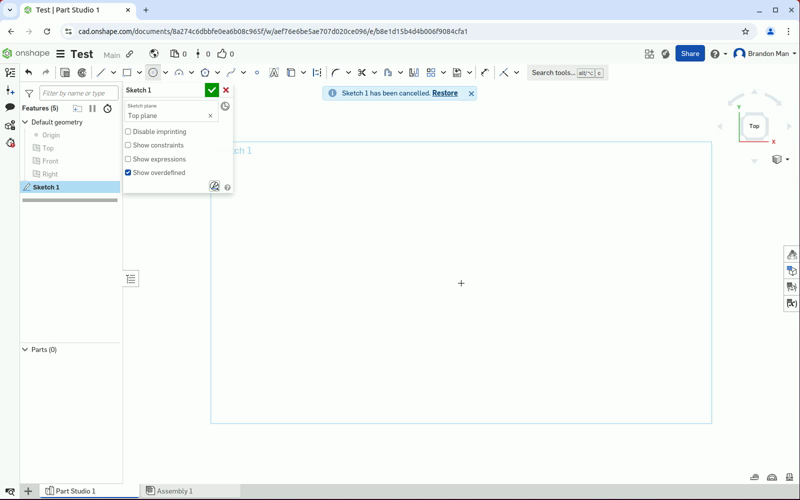
key_up(shift)
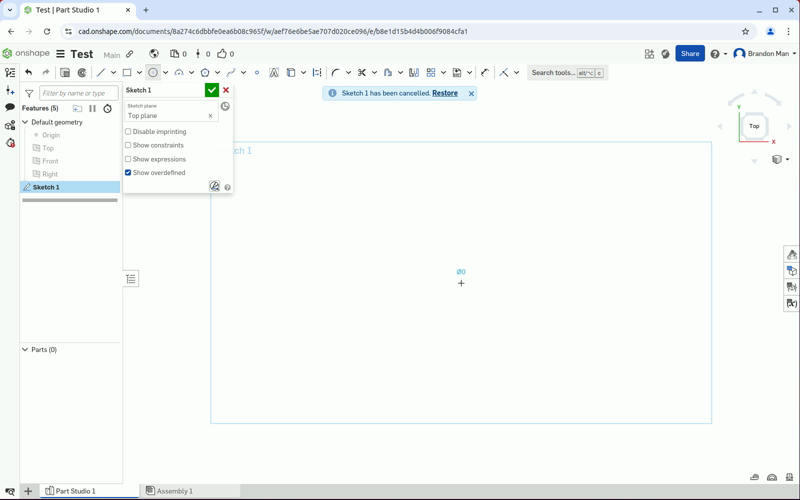
mouse_move(476, 282)
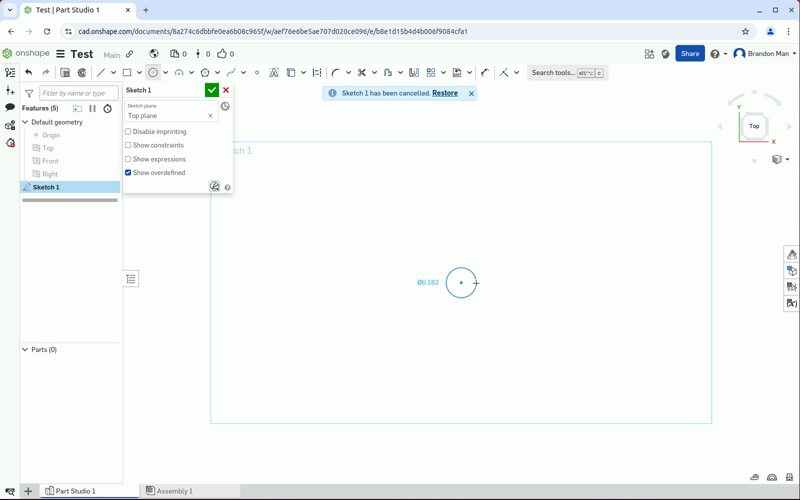
click(476, 282)
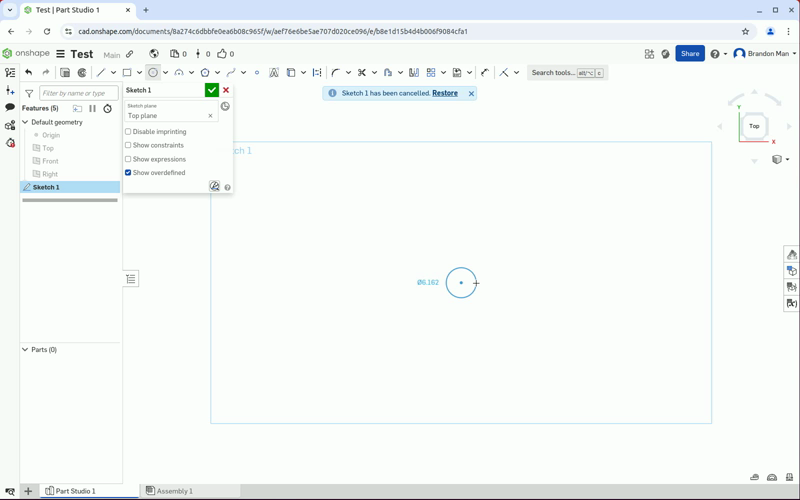
key(esc)
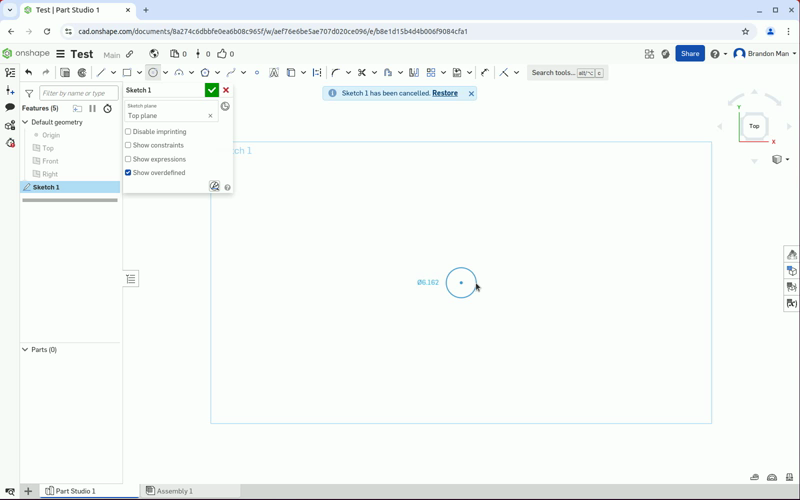
key(c)
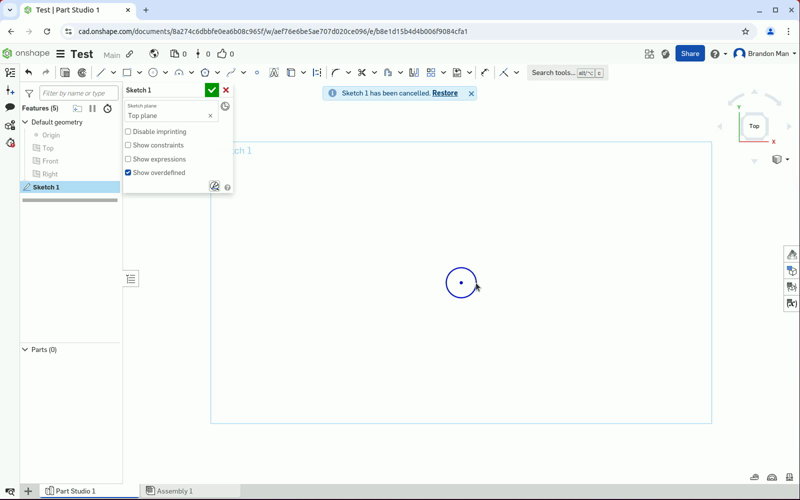
key_down(shift)
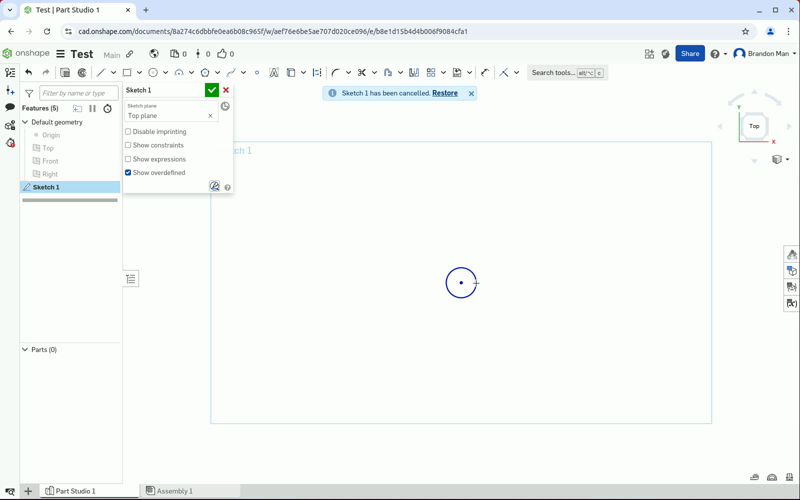
mouse_move(461, 282)
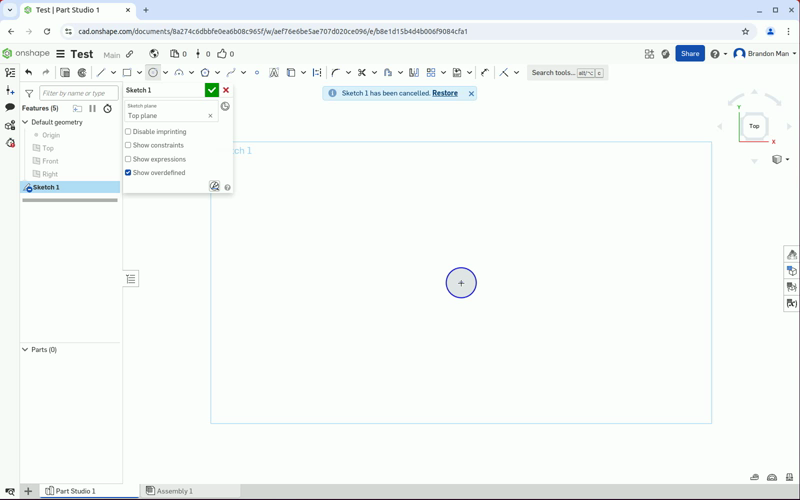
click(461, 282)
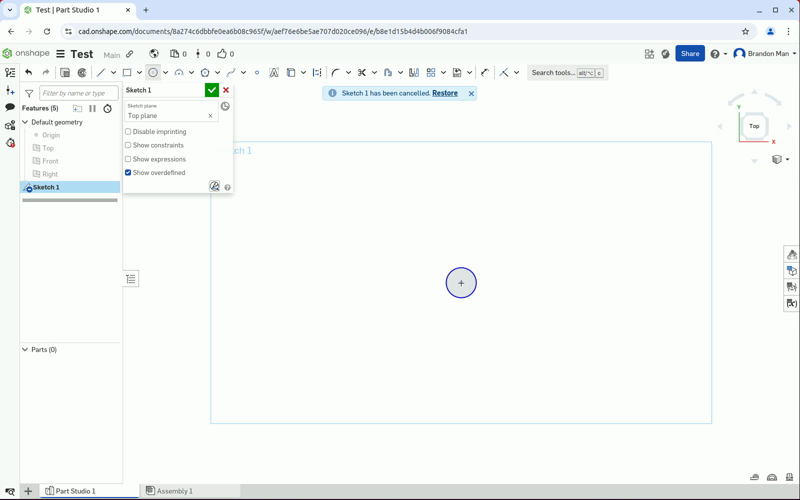
key_up(shift)
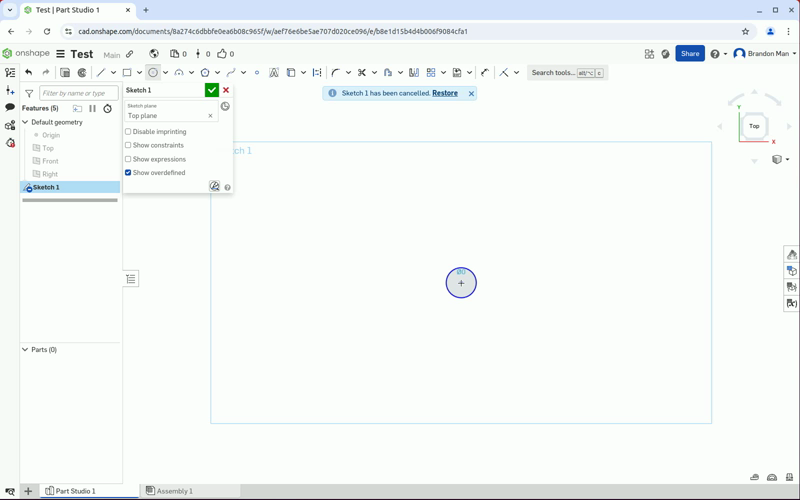
mouse_move(464, 282)
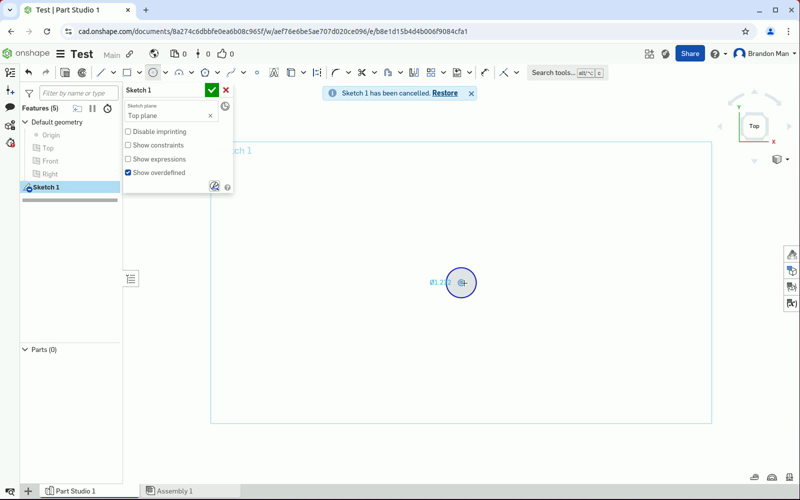
scroll(6)
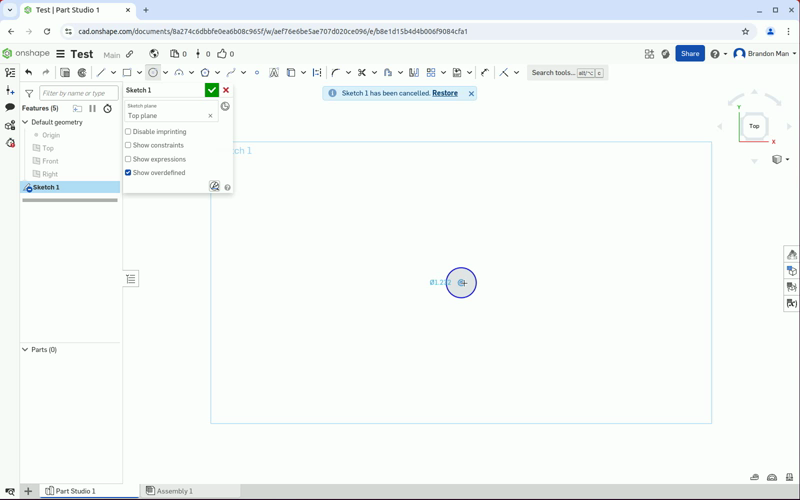
scroll(6)
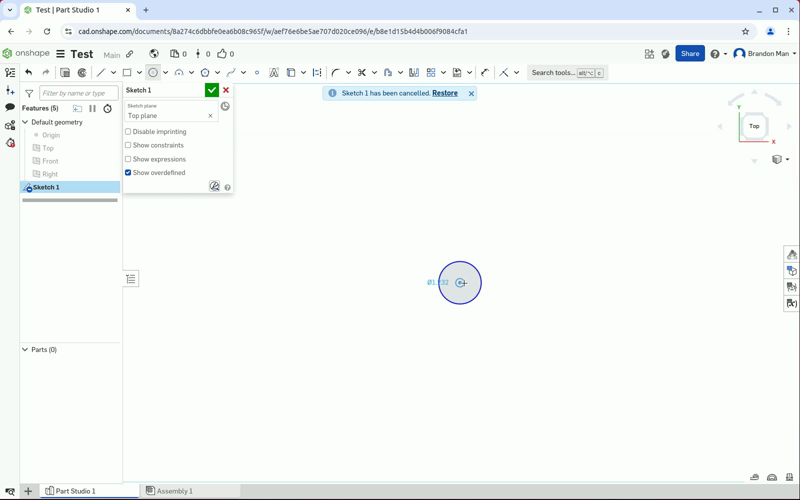
scroll(6)
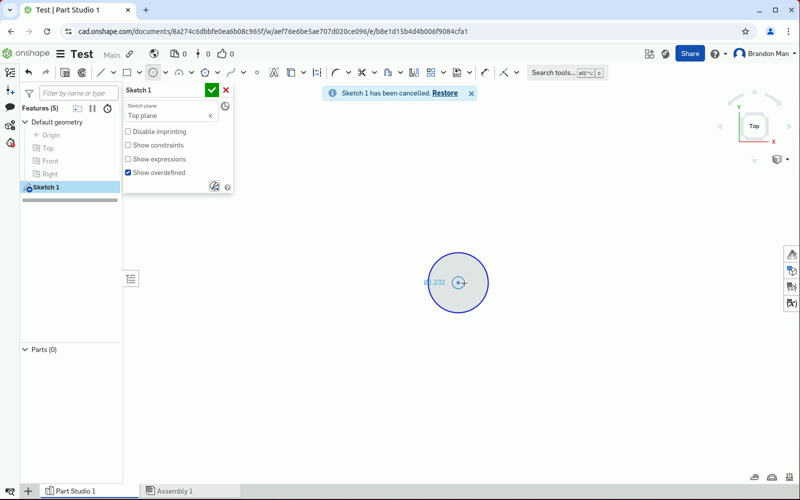
scroll(6)
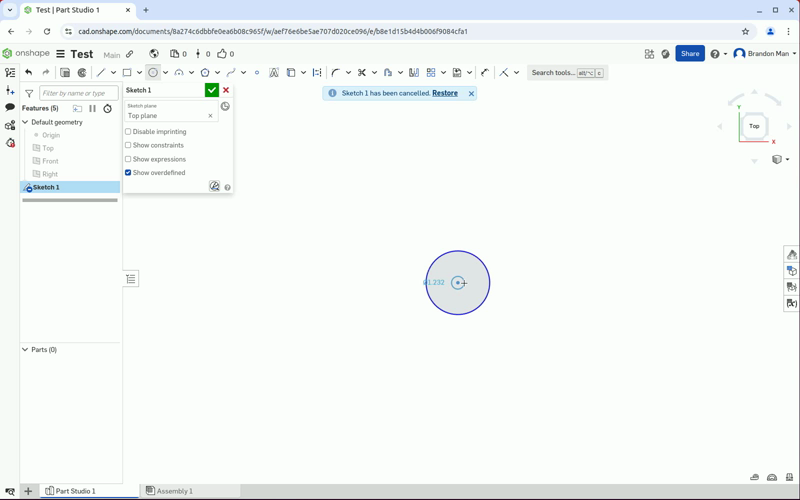
scroll(6)
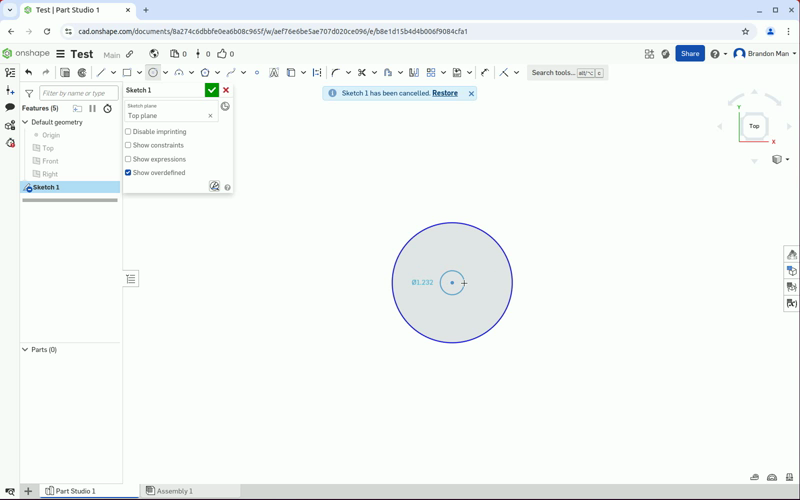
scroll(6)
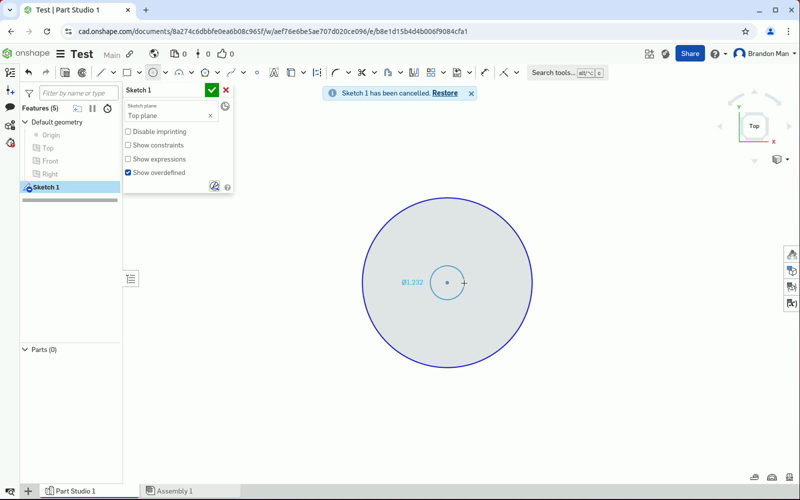
scroll(6)
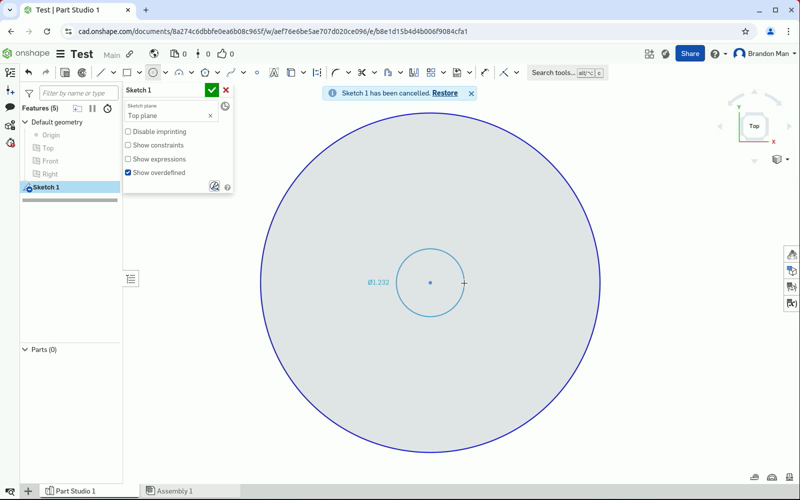
click(464, 282)
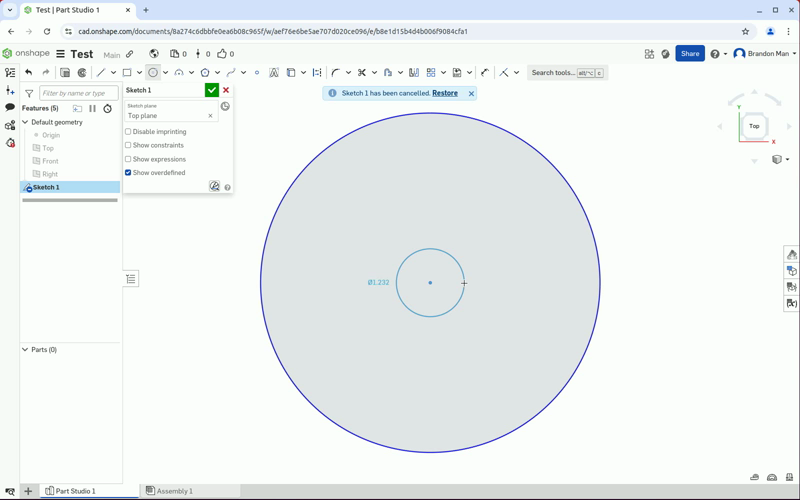
scroll(-6)
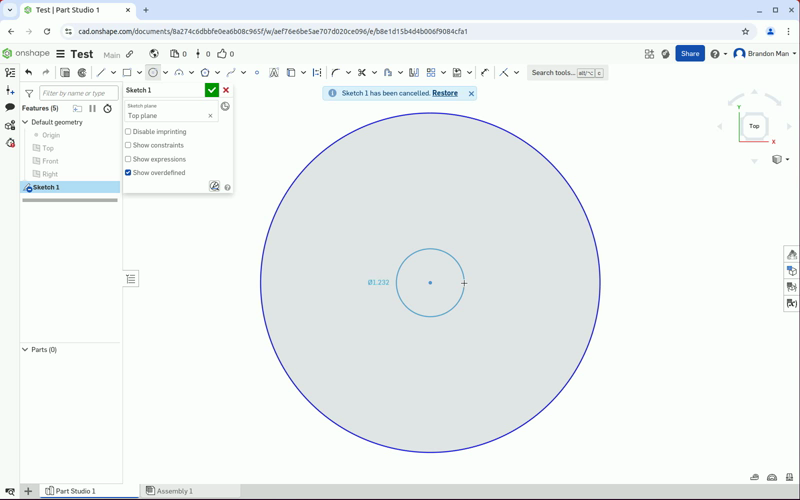
scroll(-6)
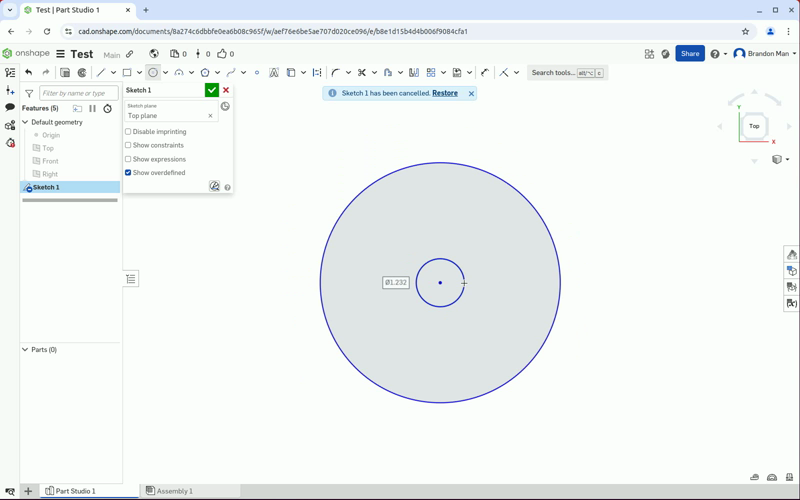
scroll(-6)
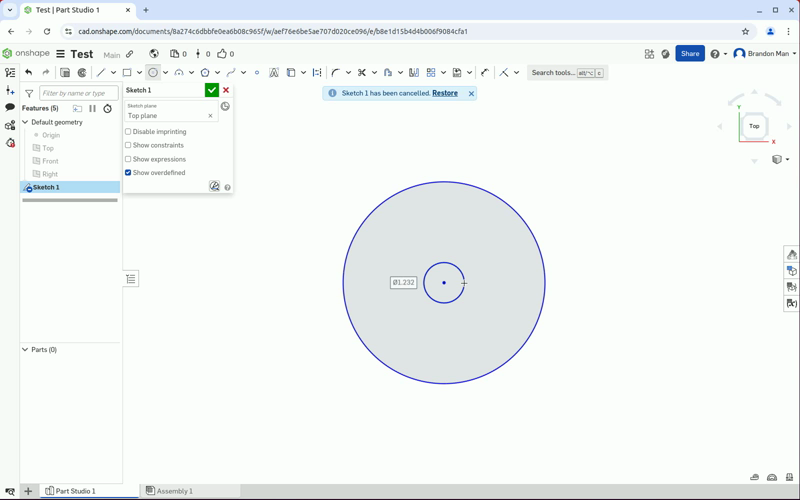
scroll(-6)
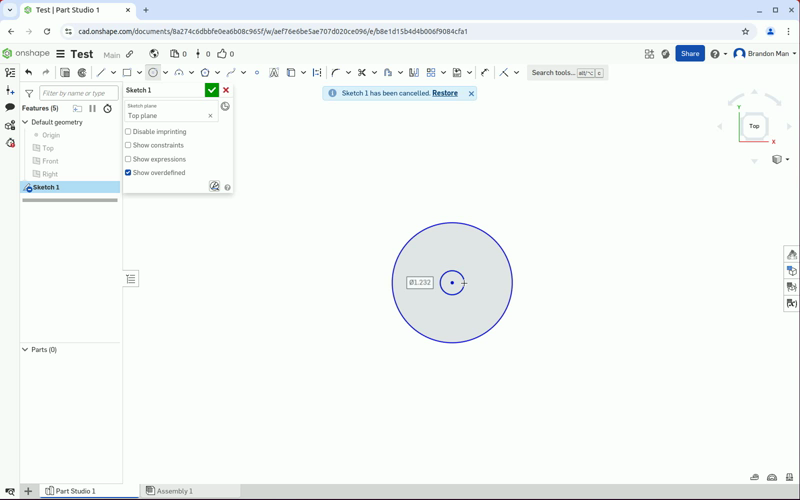
scroll(-6)
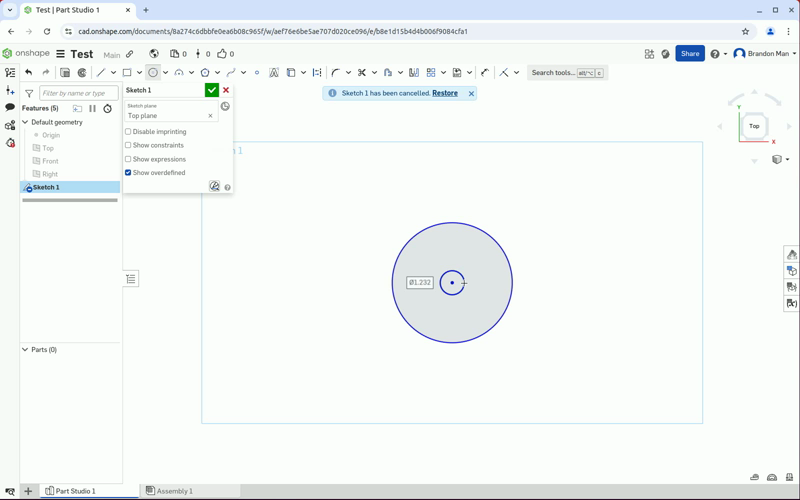
scroll(-6)
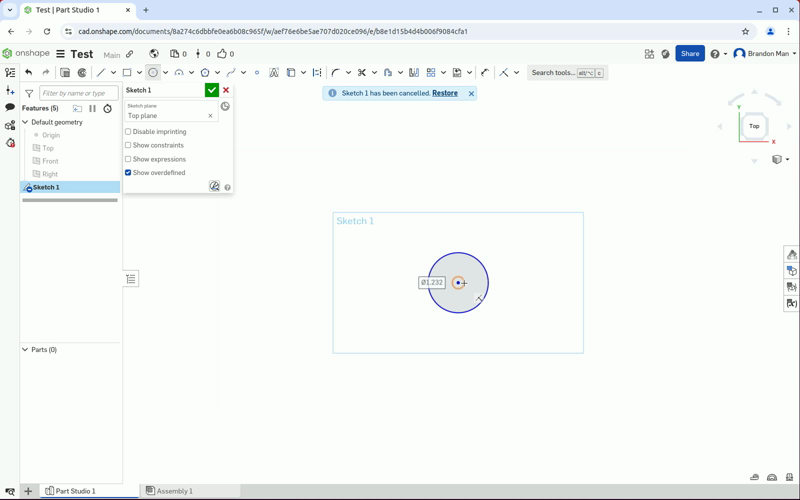
scroll(-6)
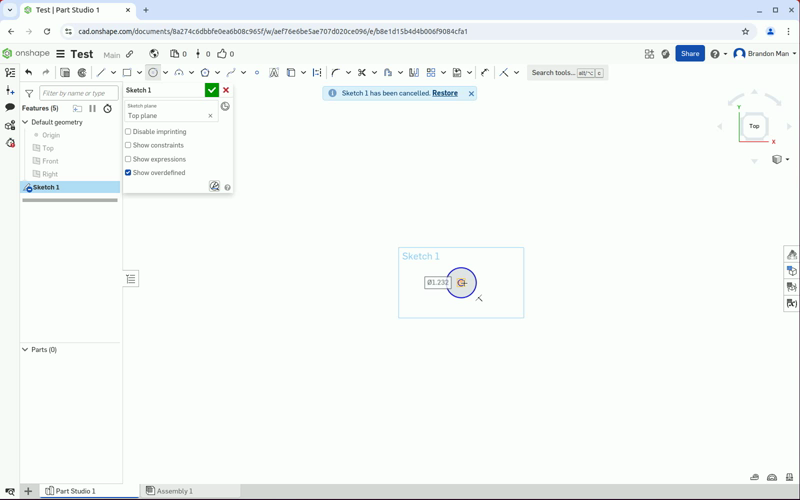
key(esc)
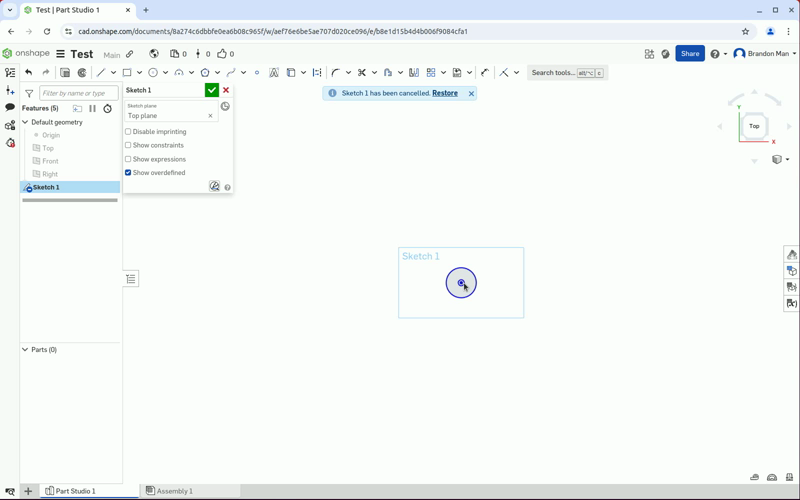
mouse_move(458, 278)
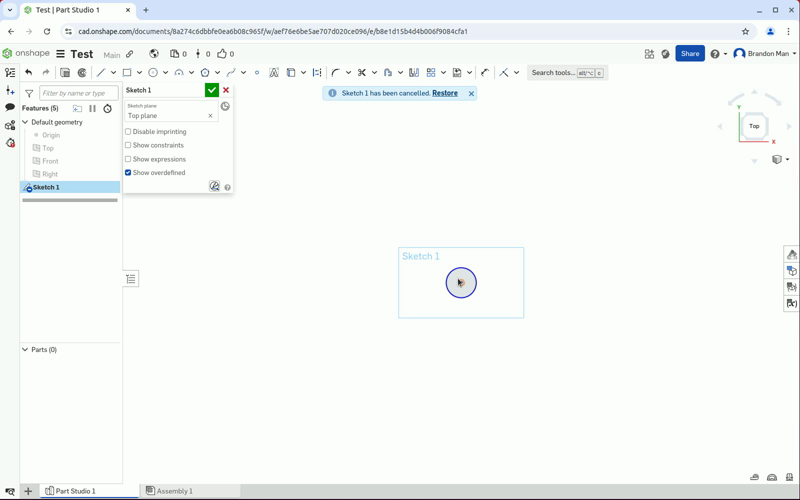
scroll(6)
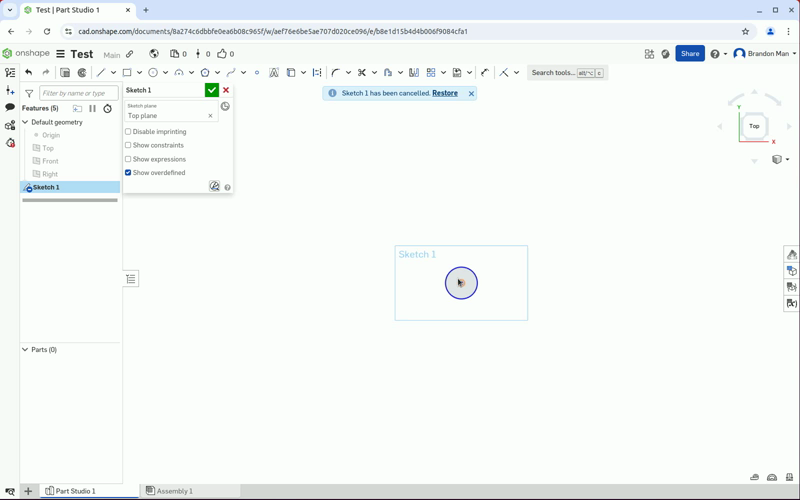
scroll(6)
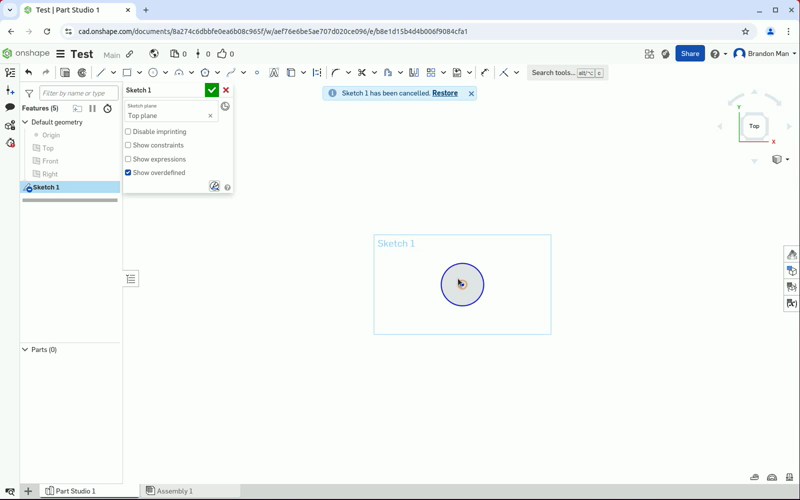
scroll(6)
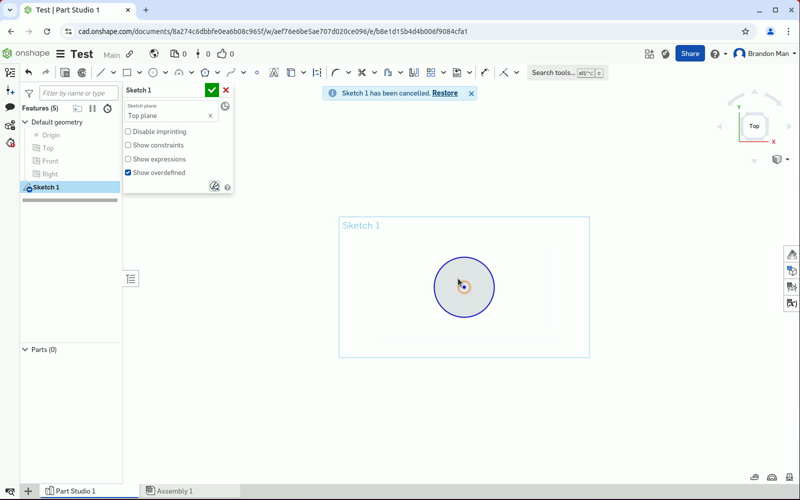
scroll(6)
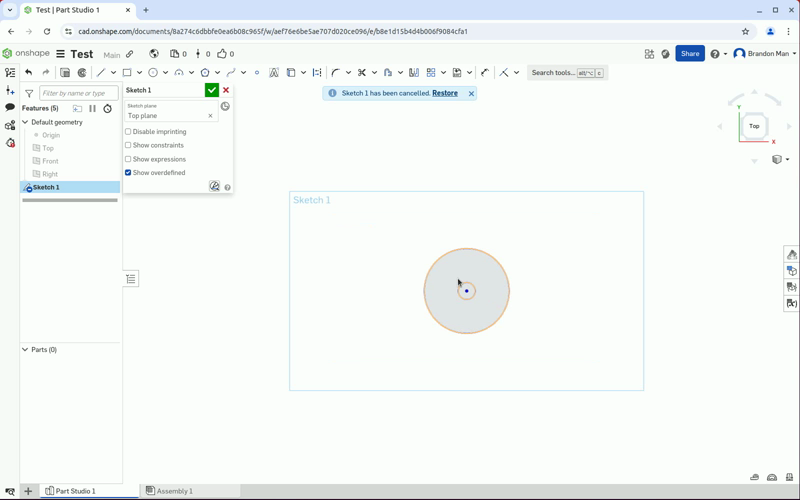
scroll(6)
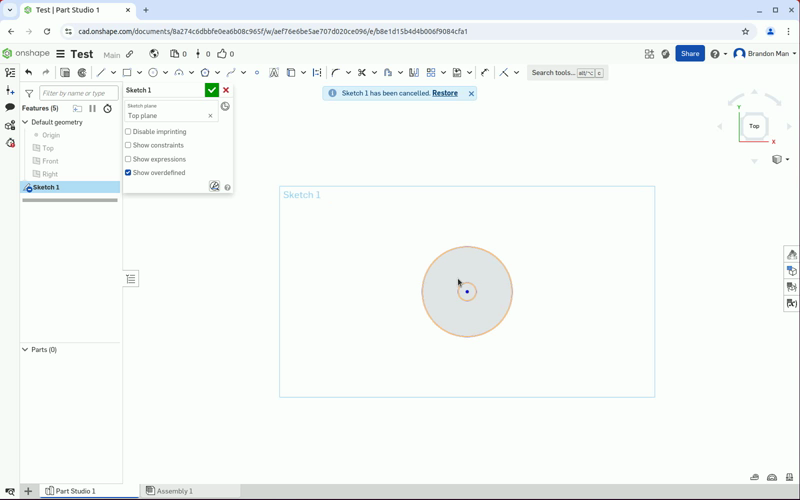
scroll(6)
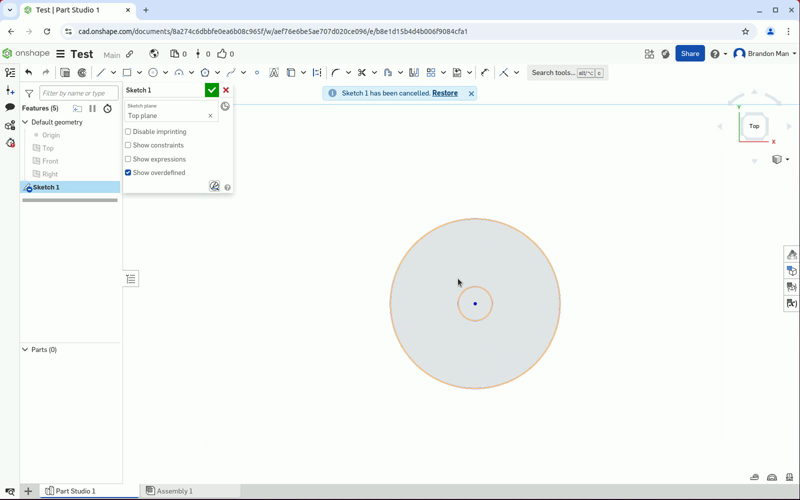
scroll(6)
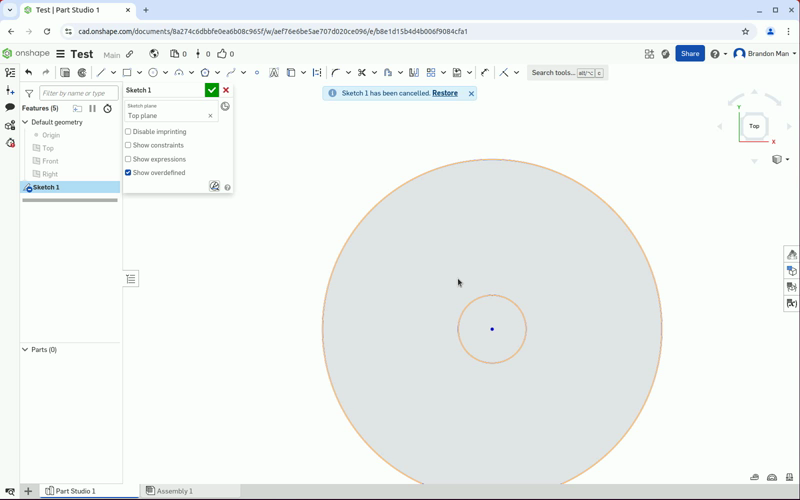
click(458, 278)
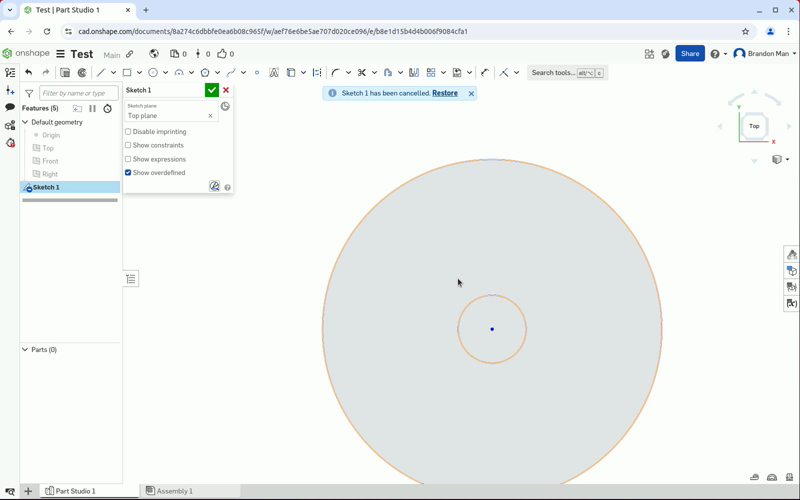
scroll(-6)
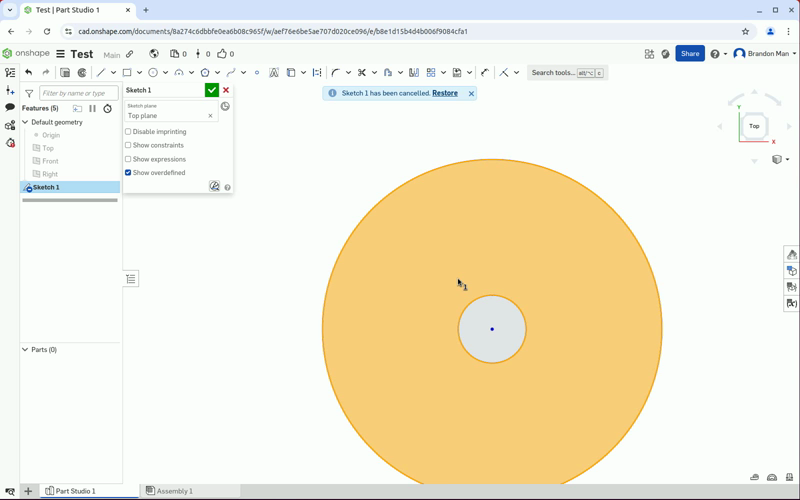
scroll(-6)
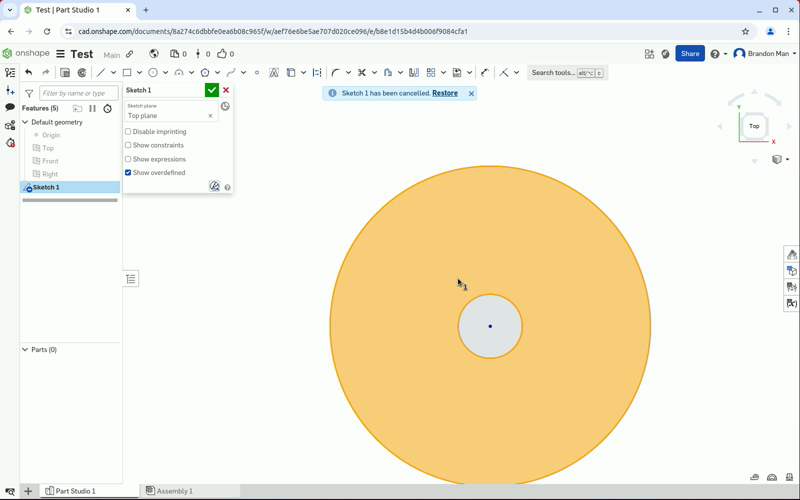
scroll(-6)
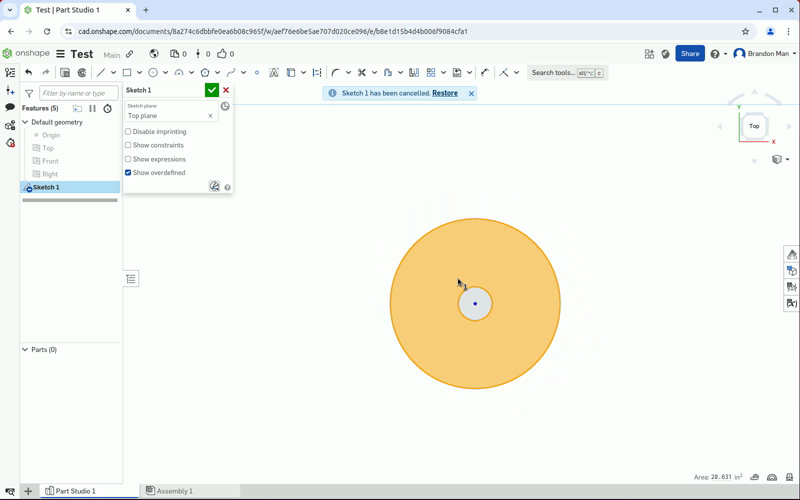
scroll(-6)
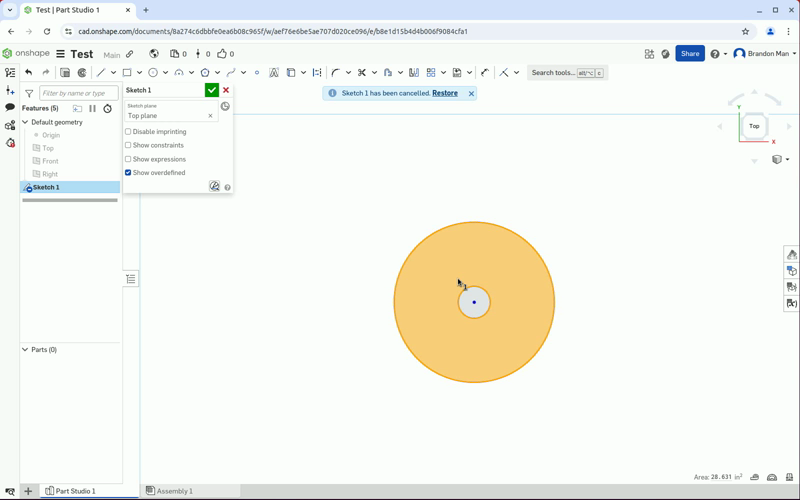
scroll(-6)
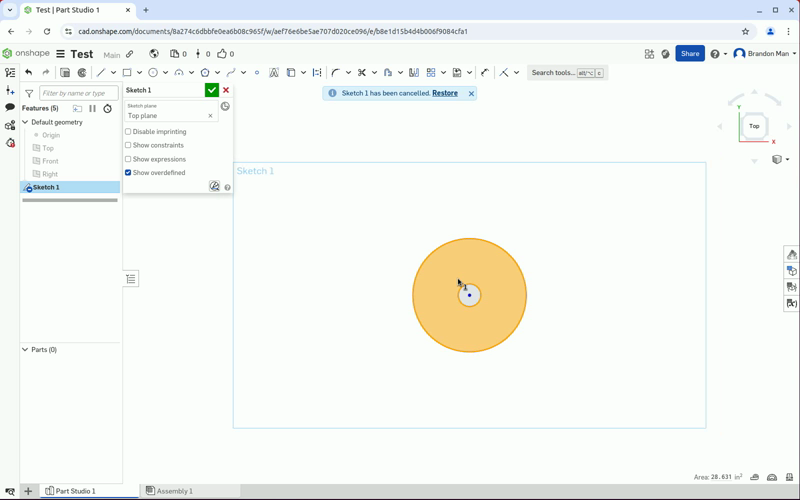
scroll(-6)
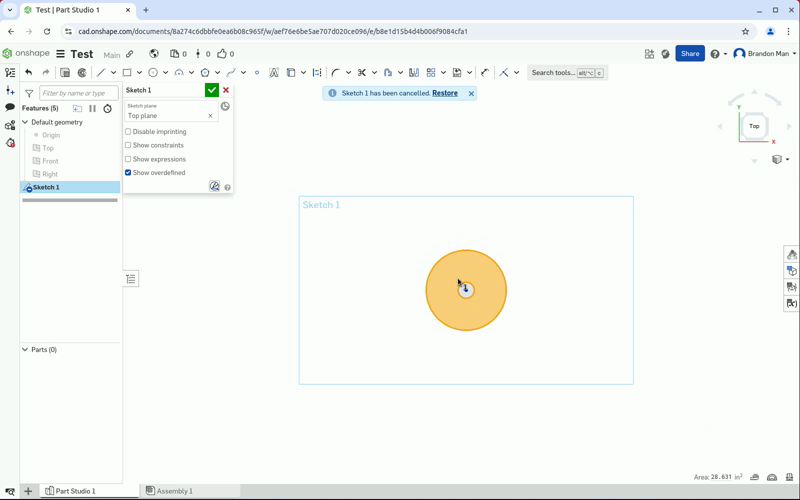
scroll(-6)
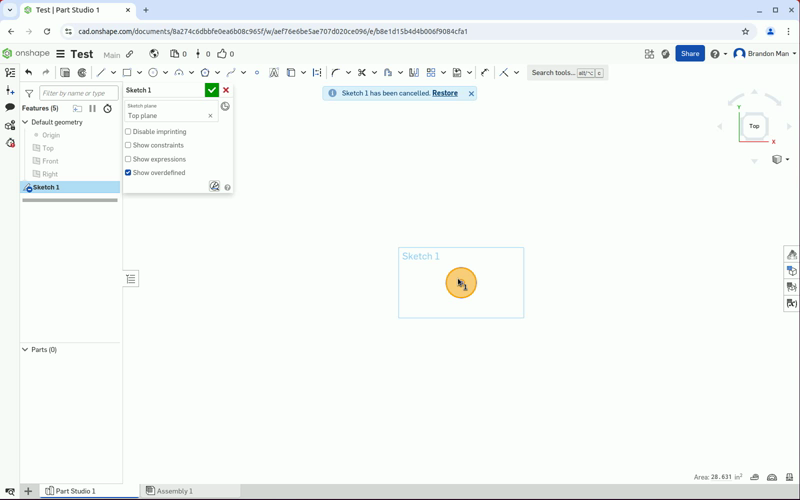
mouse_move(73, 352)
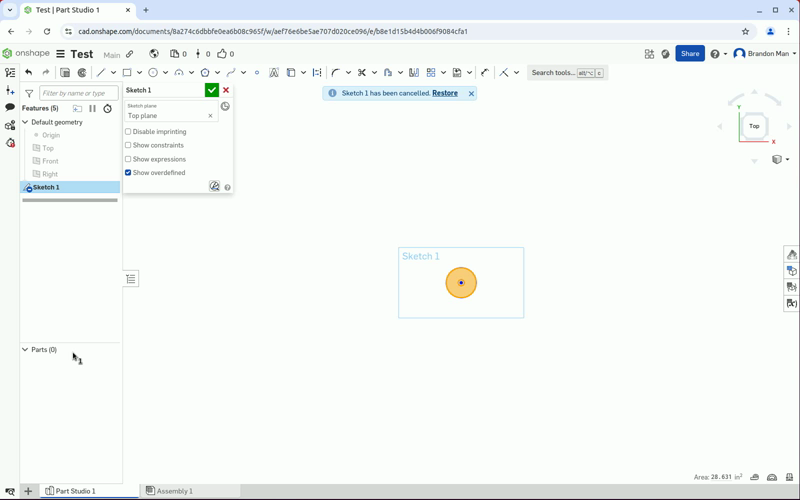
key(shift+y)
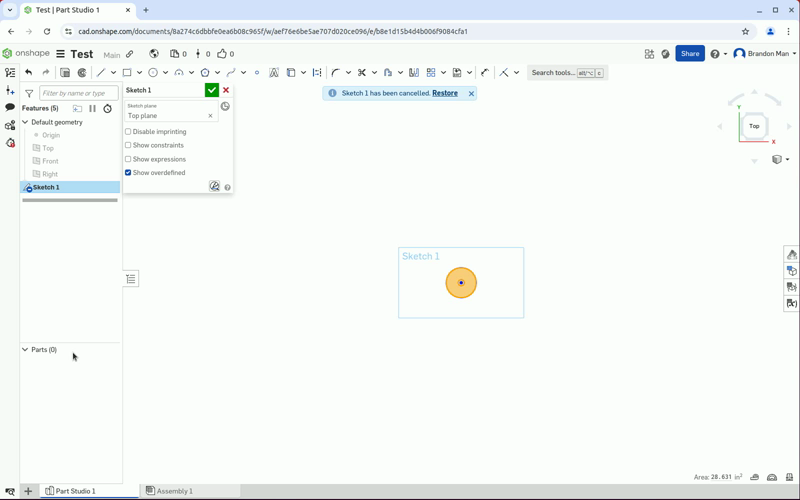
key(shift+e)
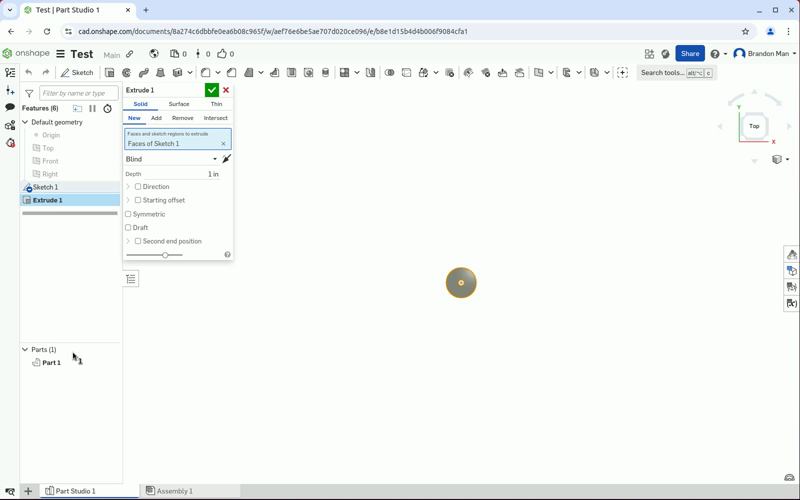
mouse_move(143, 106)
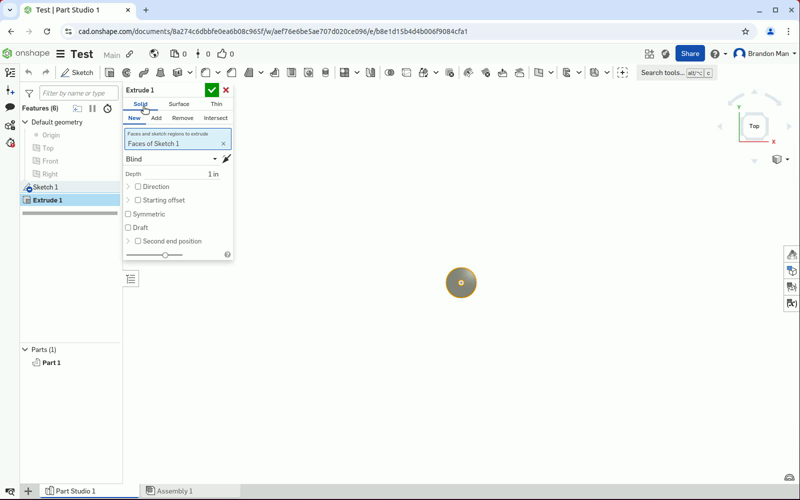
click(143, 106)
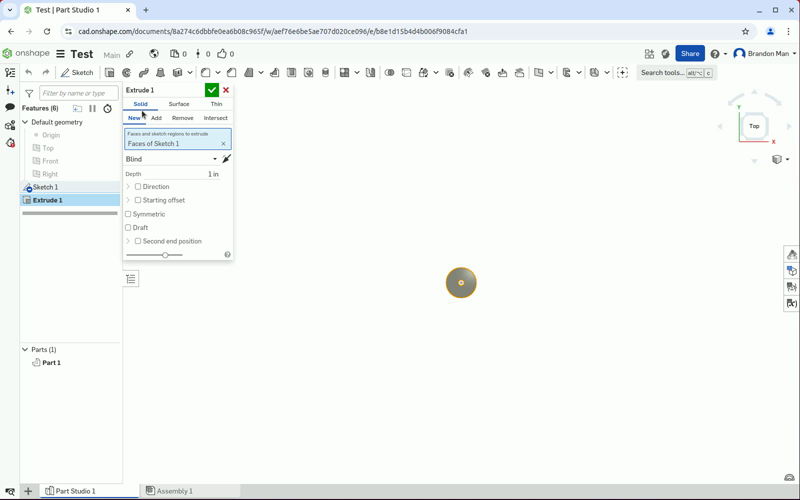
mouse_move(137, 120)
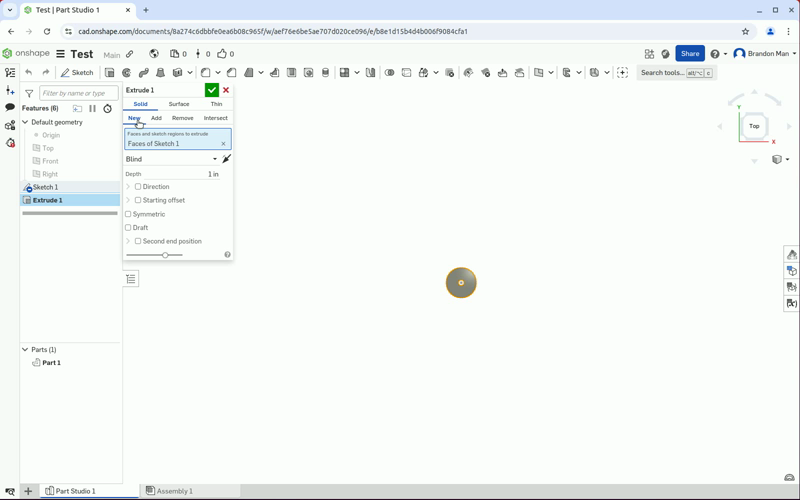
click(137, 120)
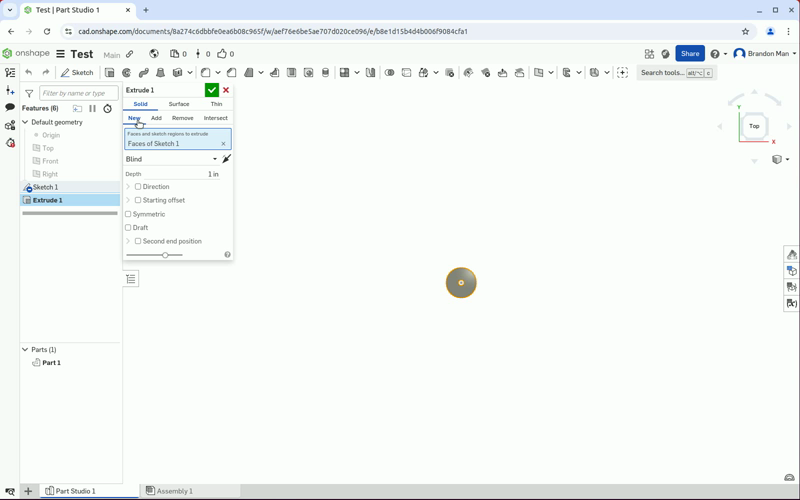
key(tab, 4)
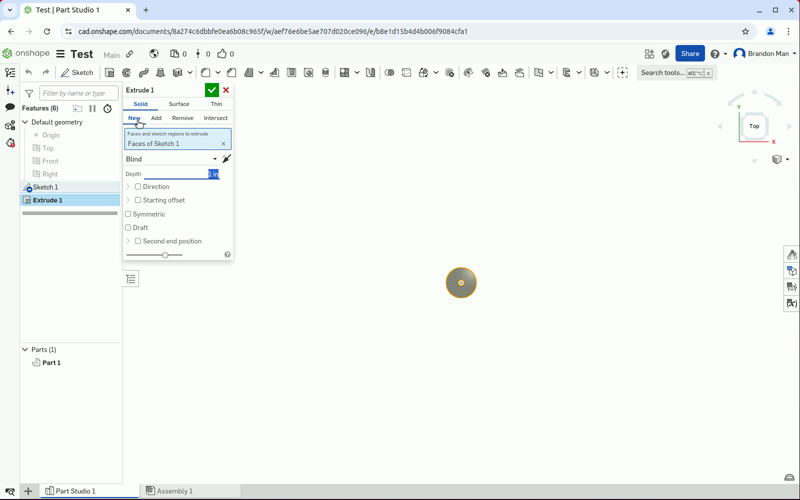
text(1.685)
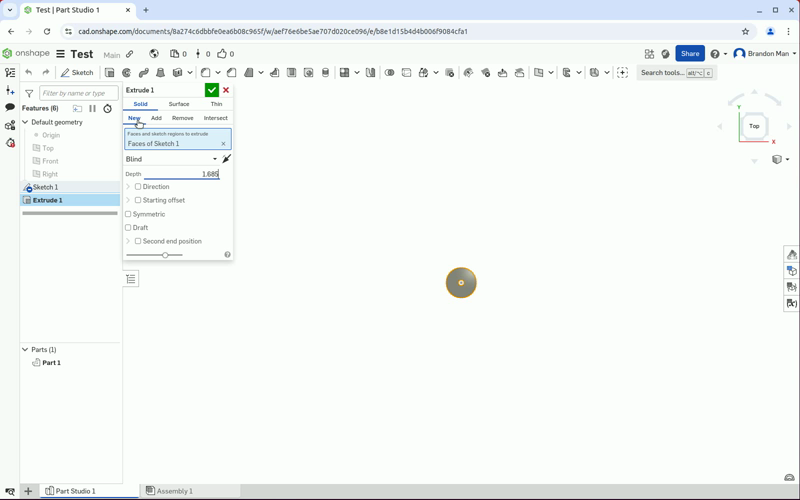
key(enter)
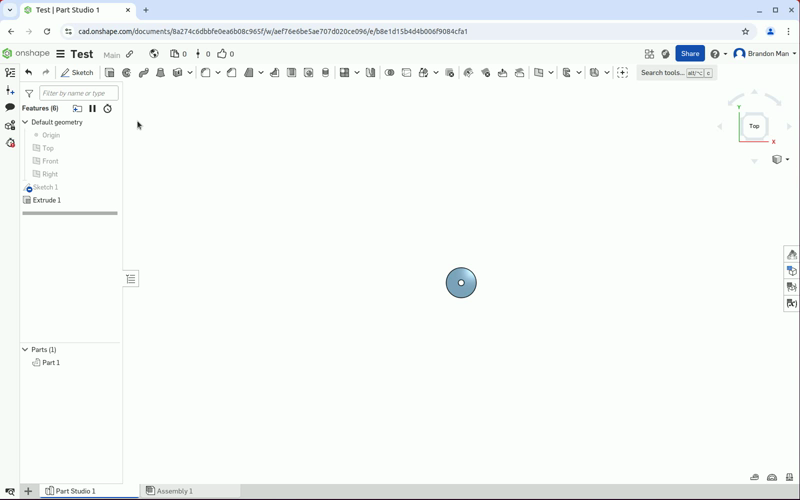
key(shift+h)
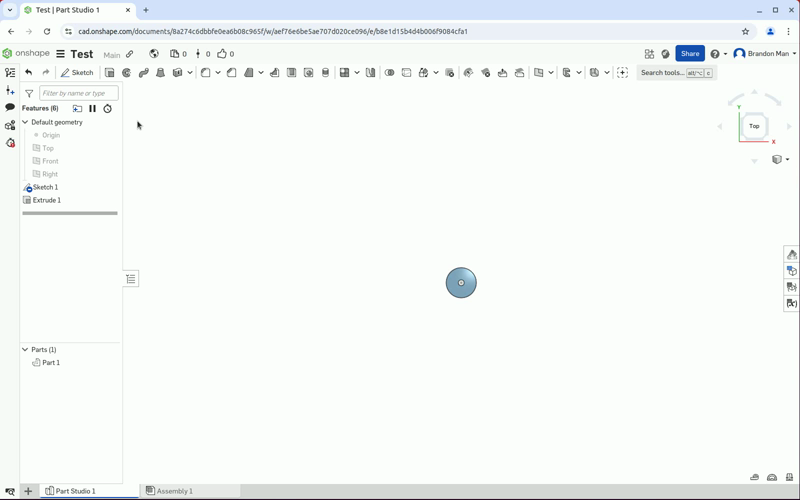
key(shift+h)
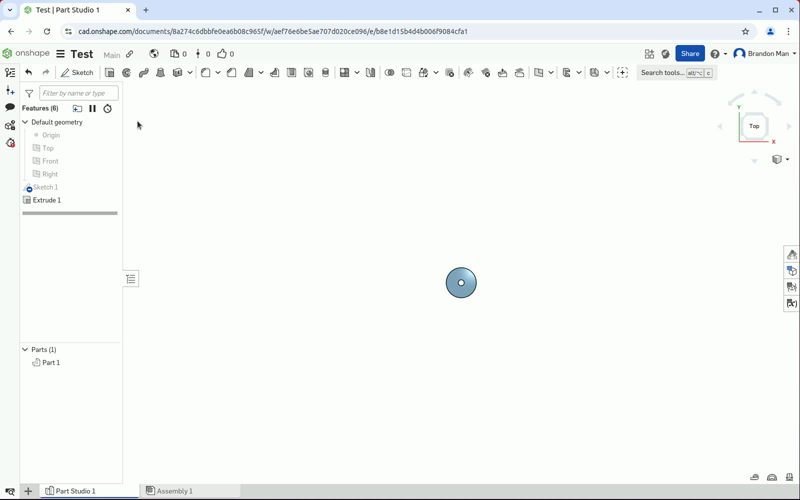
mouse_move(73, 189)
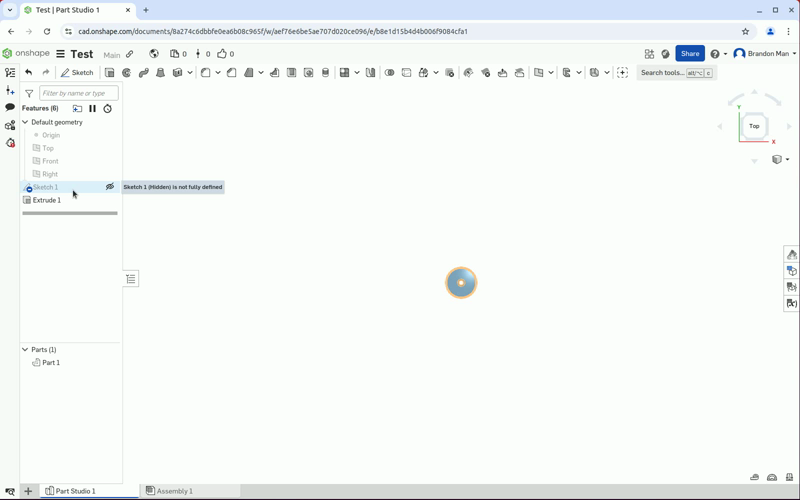
click(73, 189)
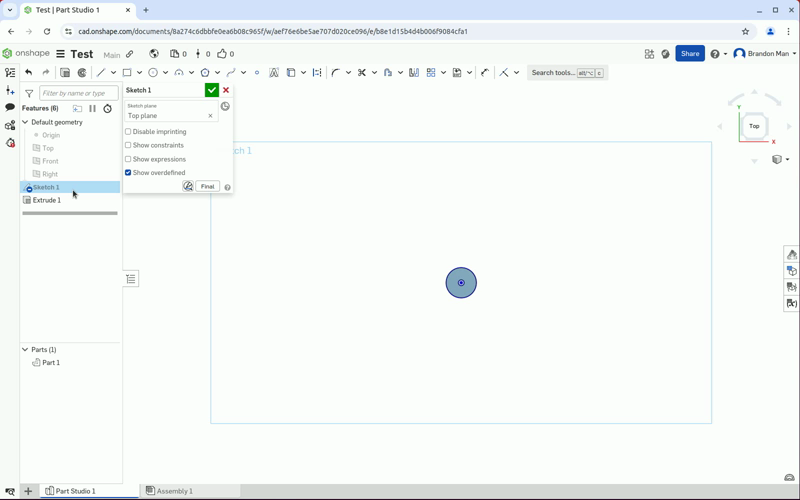
mouse_move(229, 92)
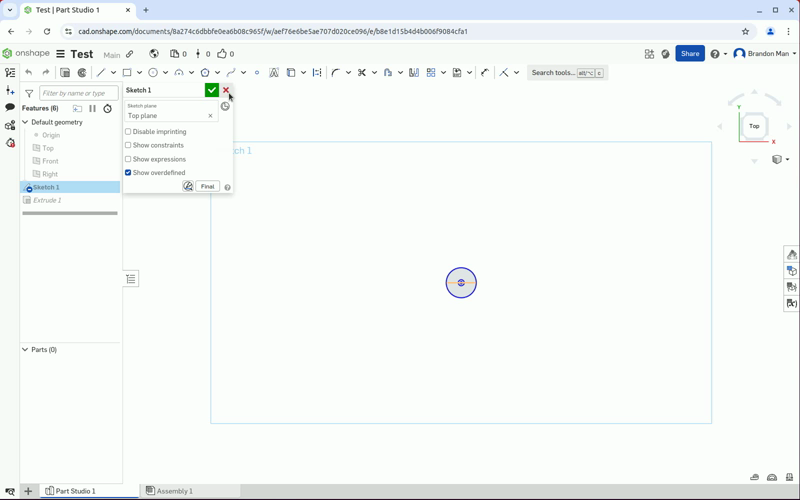
click(229, 92)
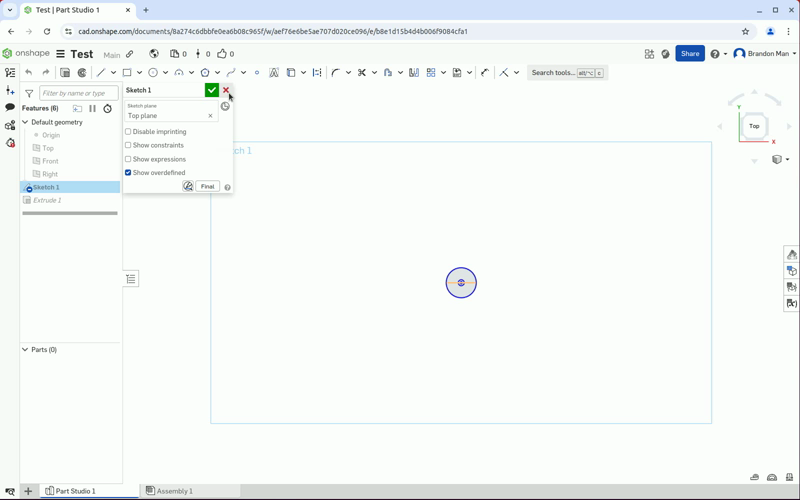
key(shift+s)
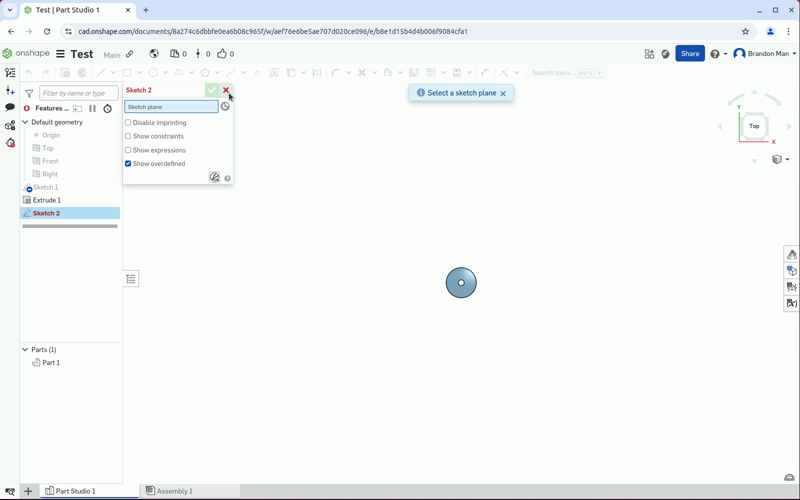
mouse_move(73, 150)
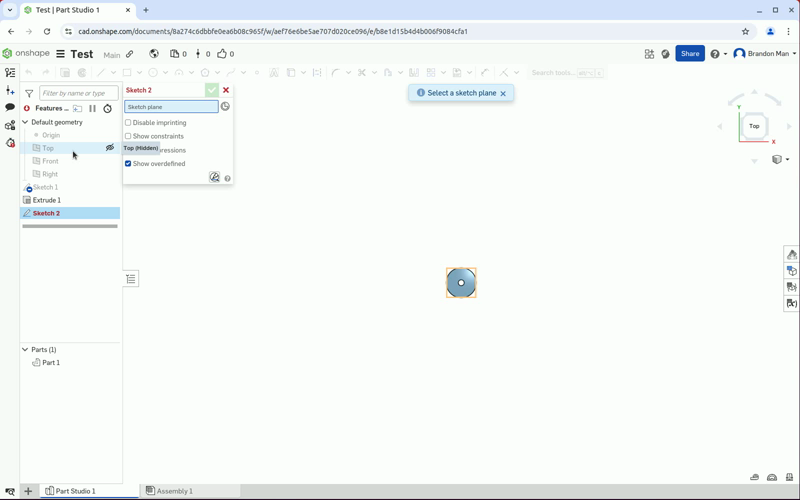
click(73, 150)
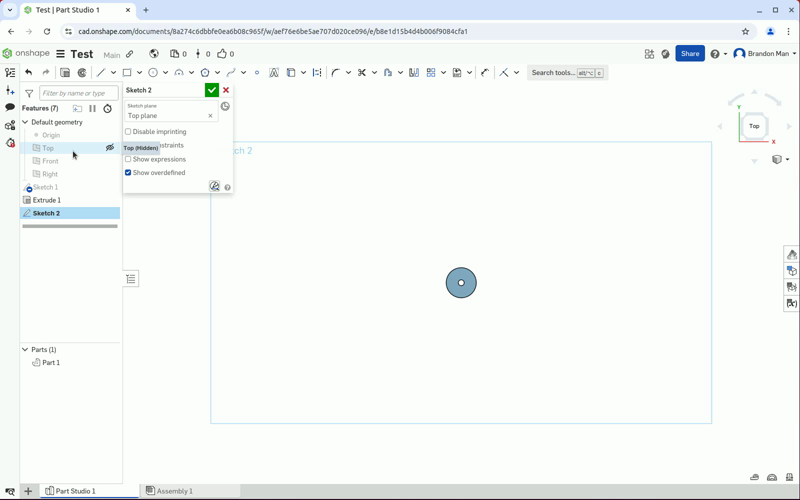
mouse_move(73, 352)
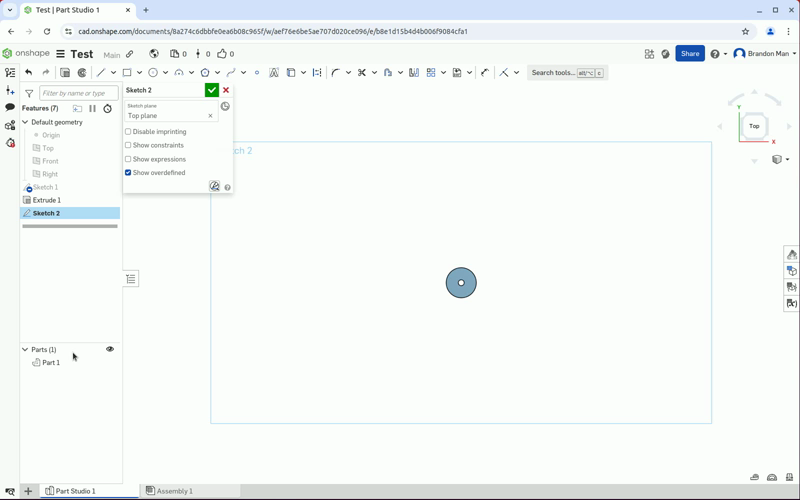
key(y)
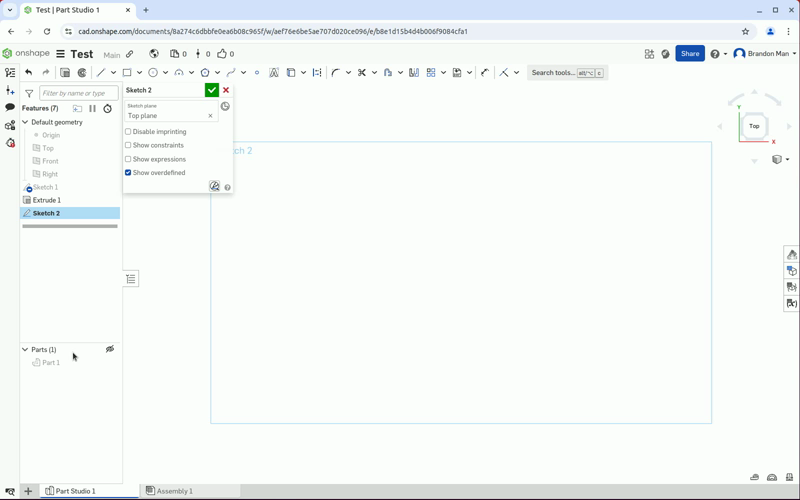
key(a)
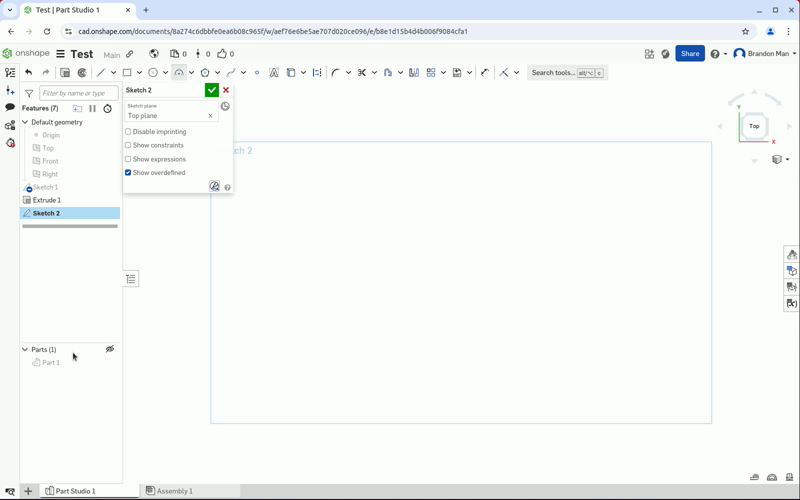
key_down(shift)
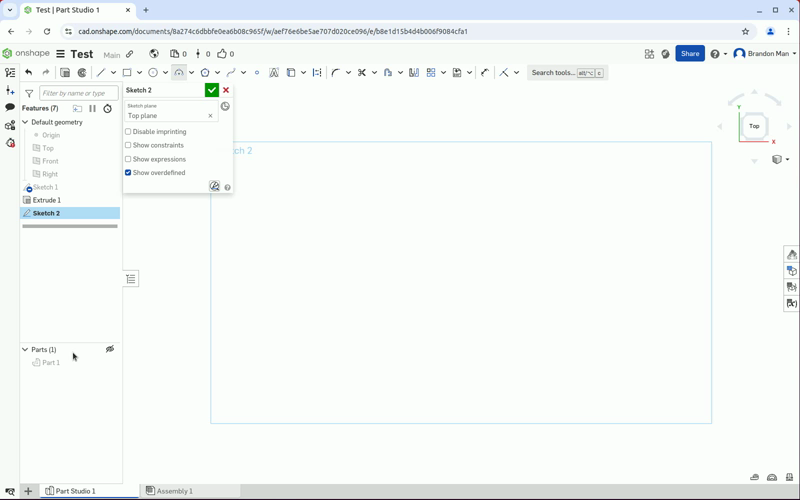
mouse_move(453, 271)
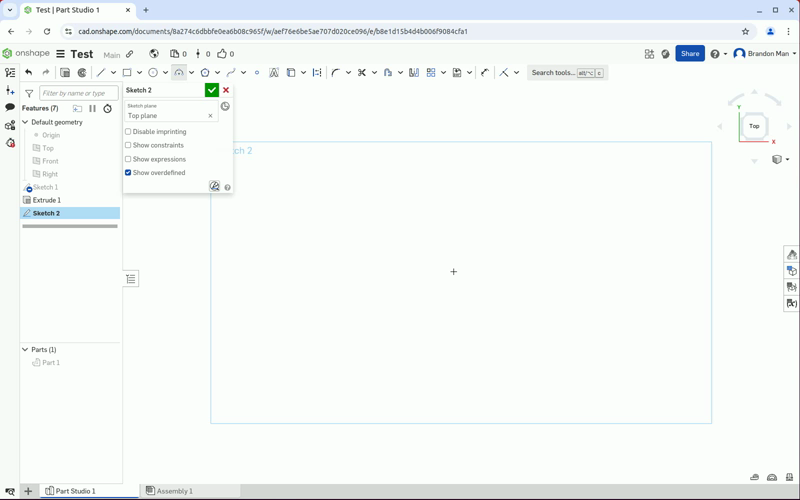
click(453, 271)
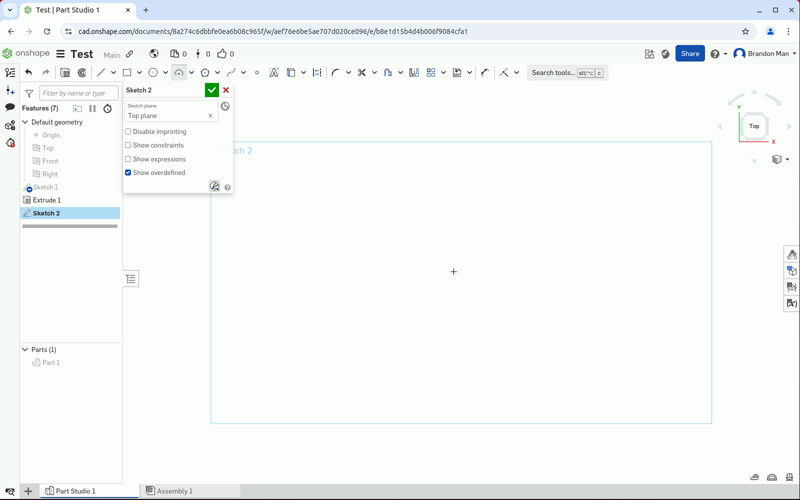
key_up(shift)
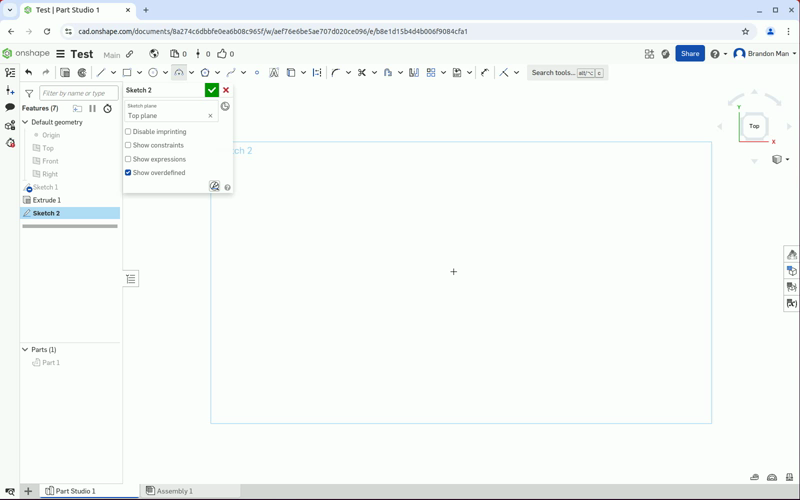
key_down(shift)
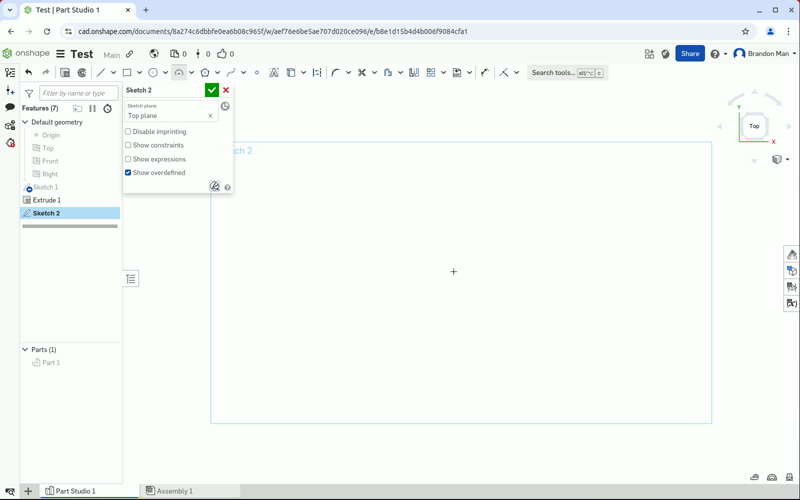
mouse_move(467, 271)
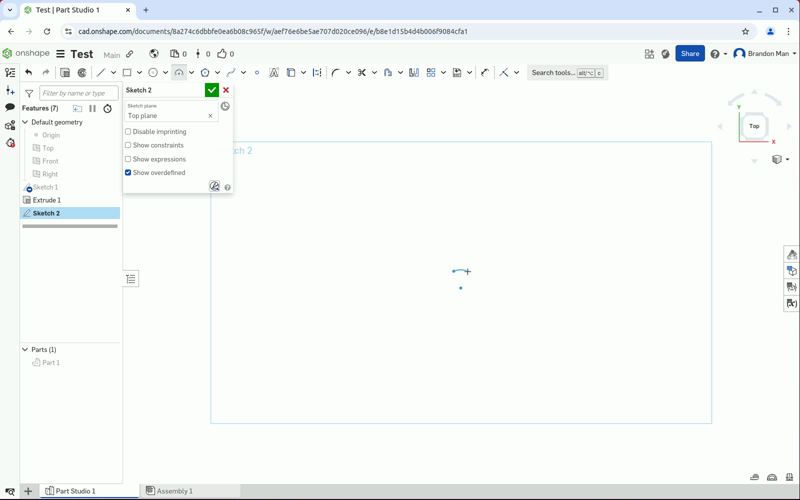
click(467, 271)
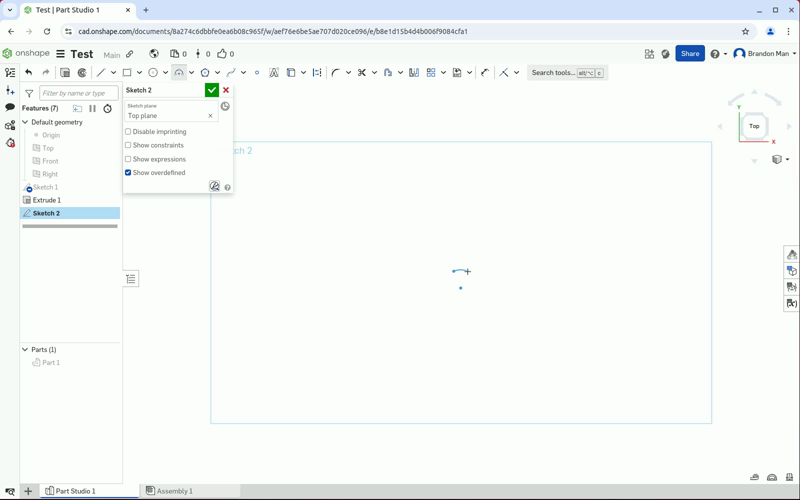
mouse_move(460, 269)
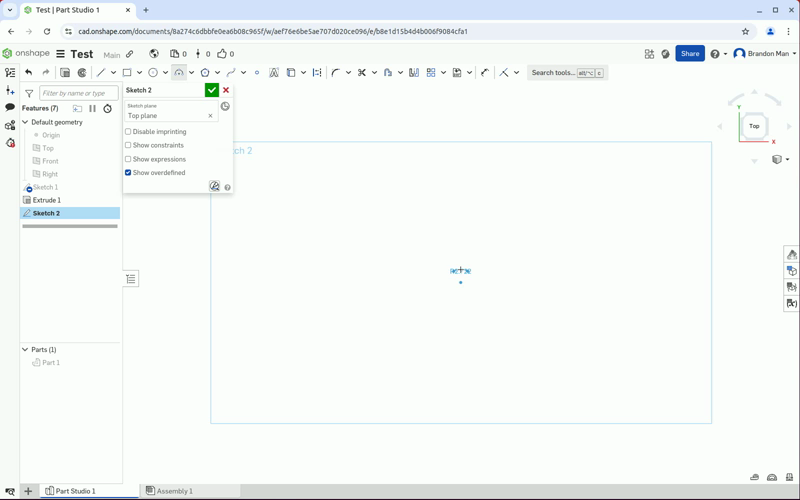
click(460, 269)
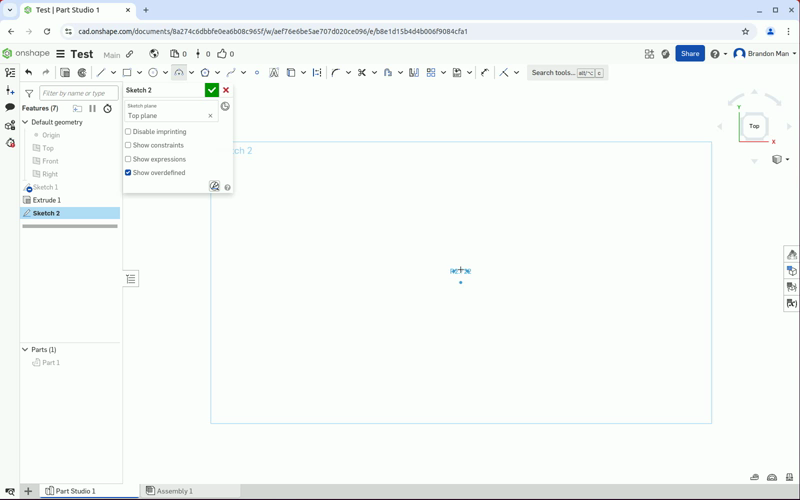
key_up(shift)
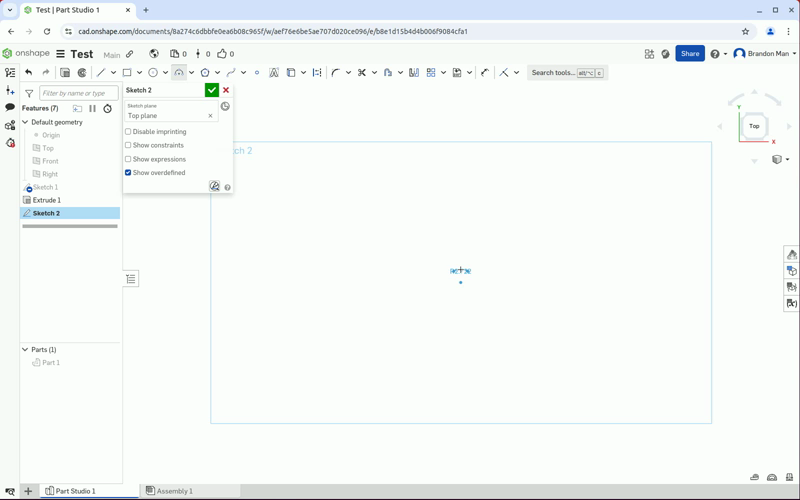
key(esc)
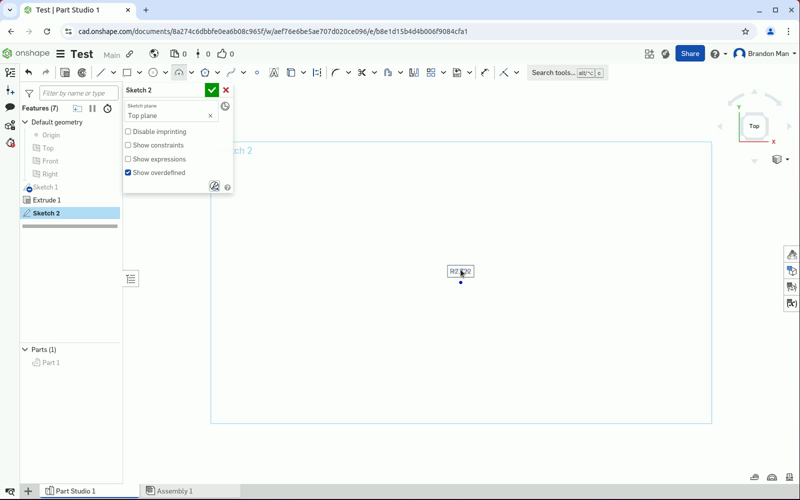
key(l)
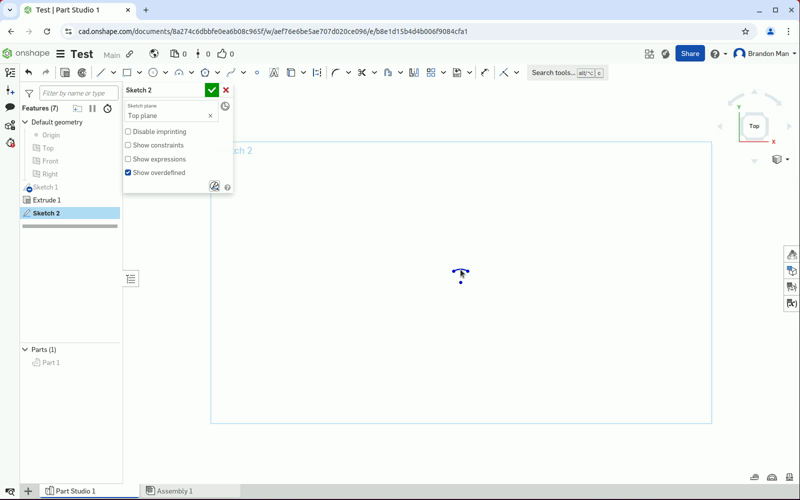
mouse_move(467, 271)
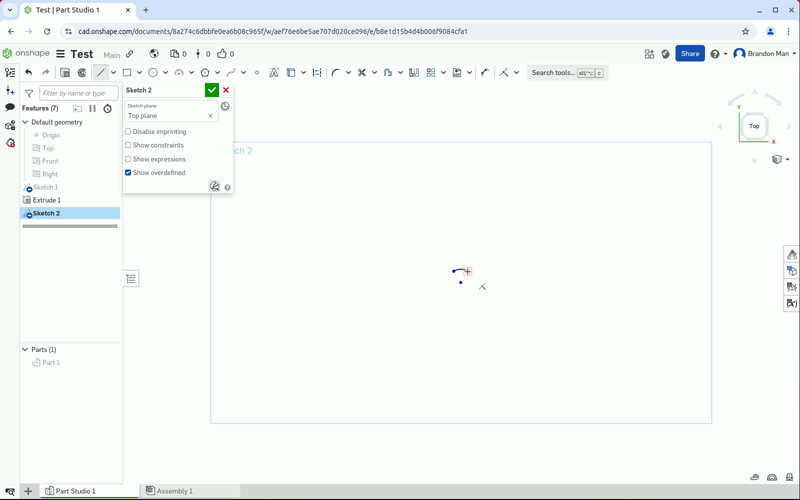
click(467, 271)
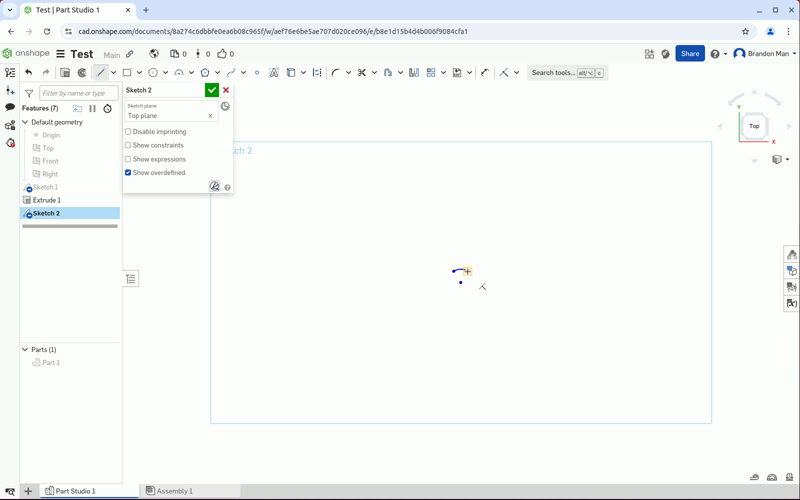
key_down(shift)
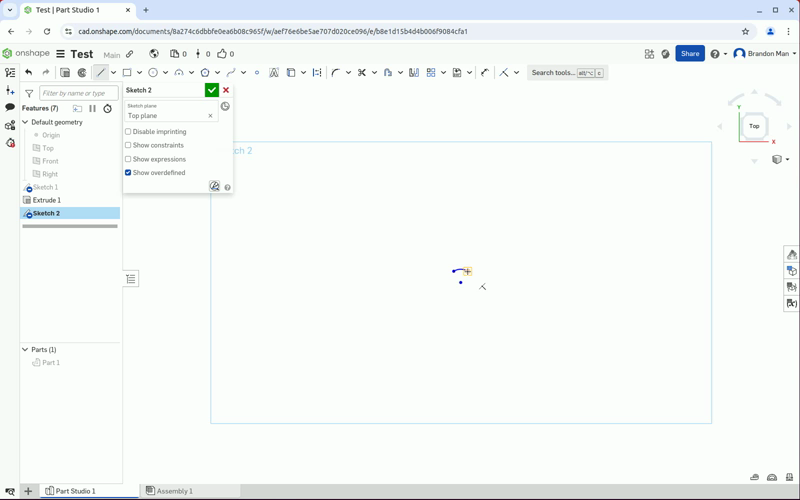
mouse_move(467, 197)
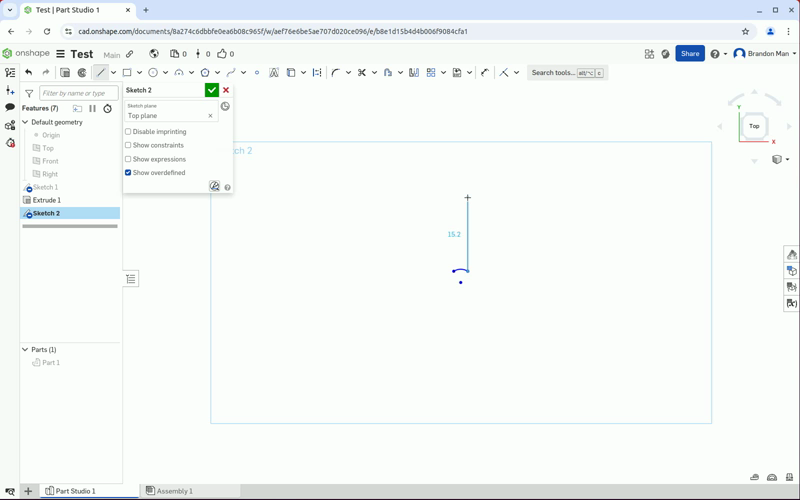
click(467, 197)
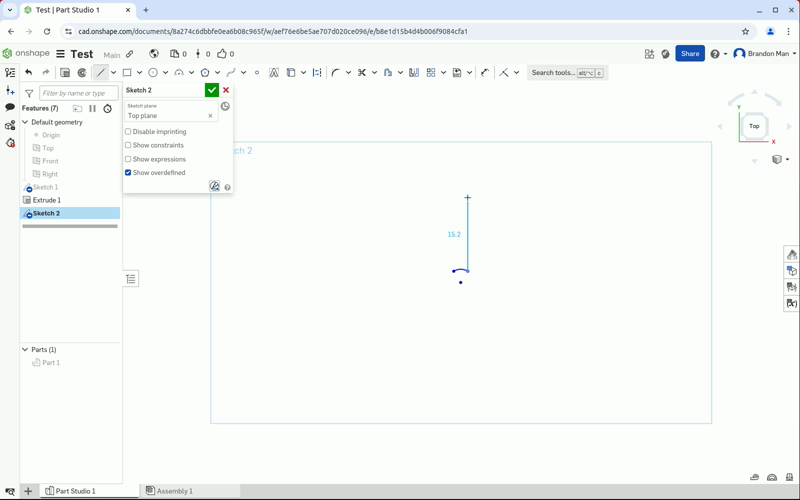
key_up(shift)
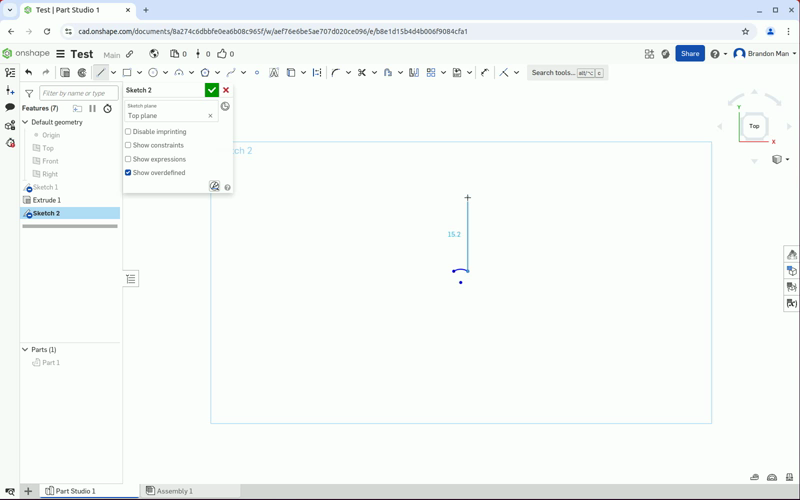
key(esc)
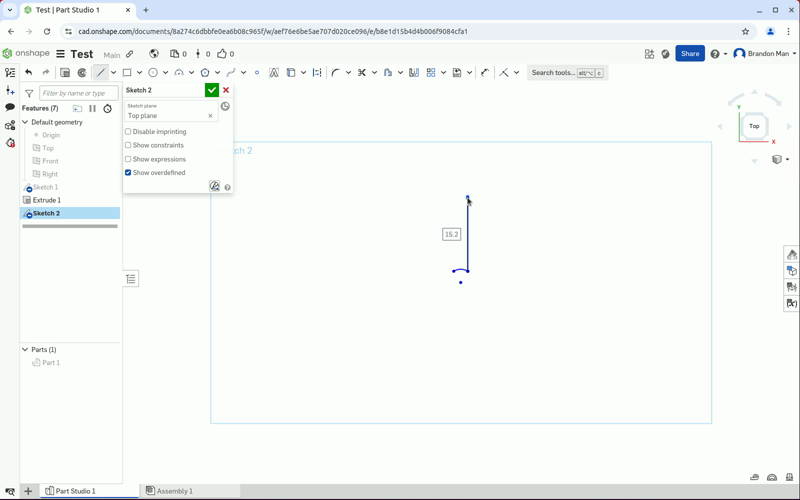
key(a)
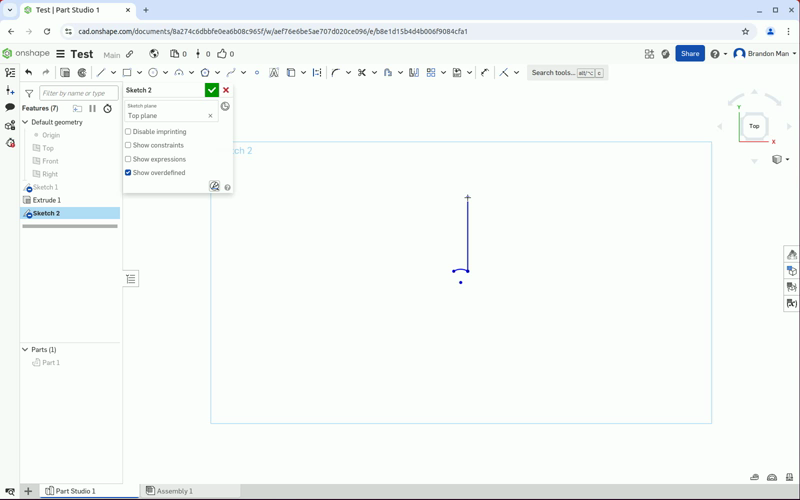
mouse_move(467, 197)
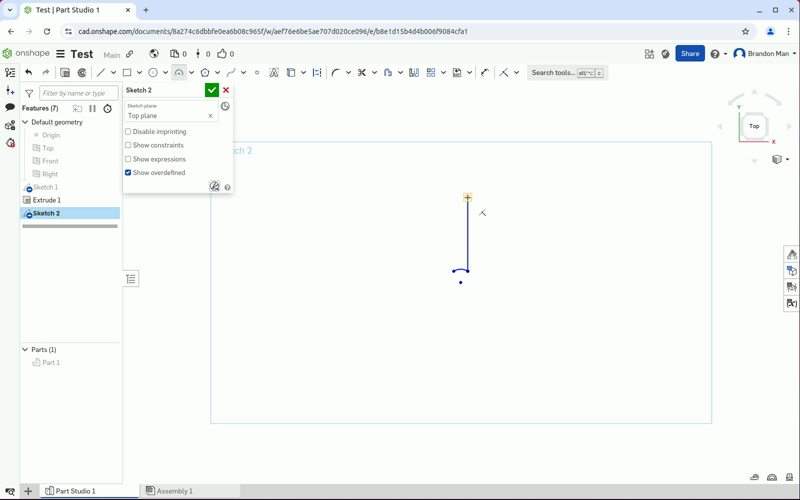
click(467, 197)
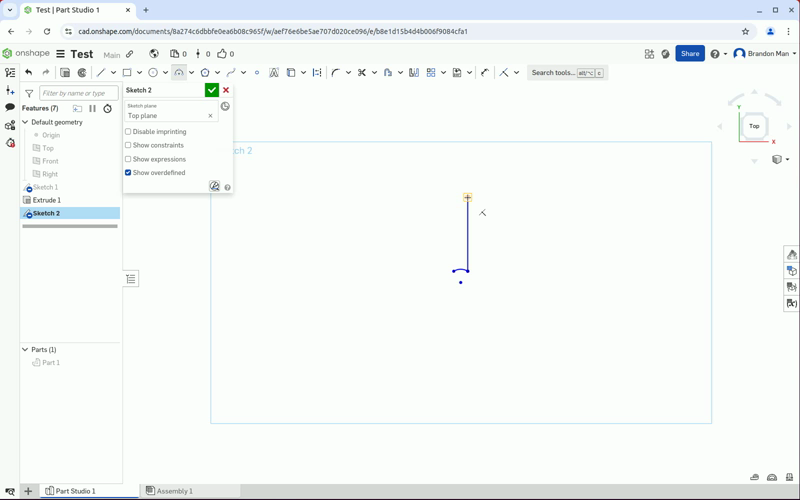
key_down(shift)
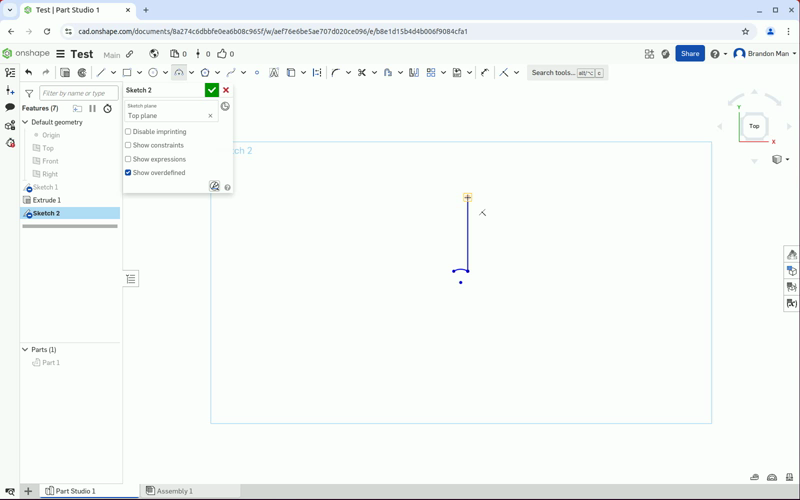
mouse_move(453, 197)
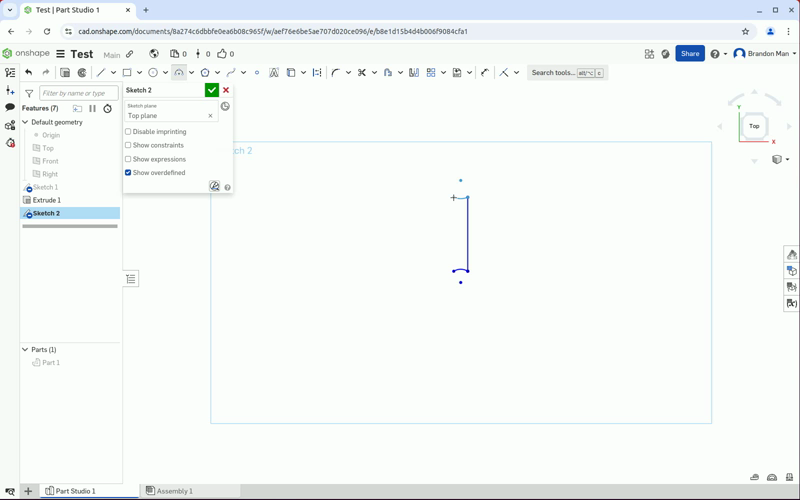
click(453, 197)
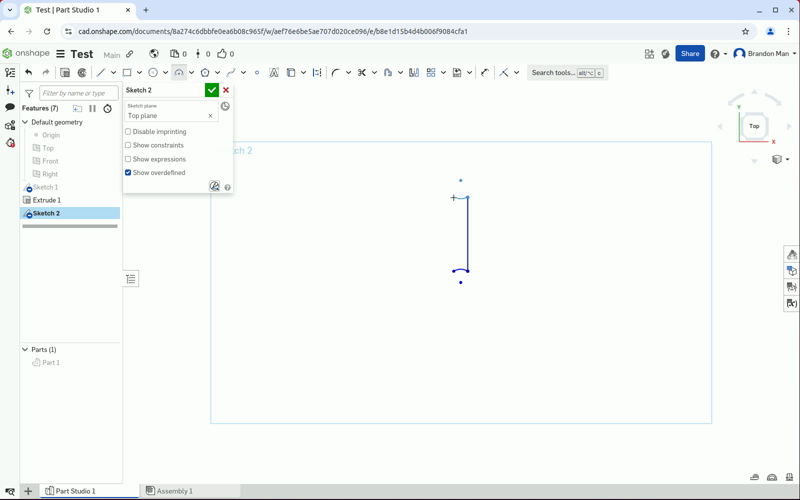
mouse_move(460, 198)
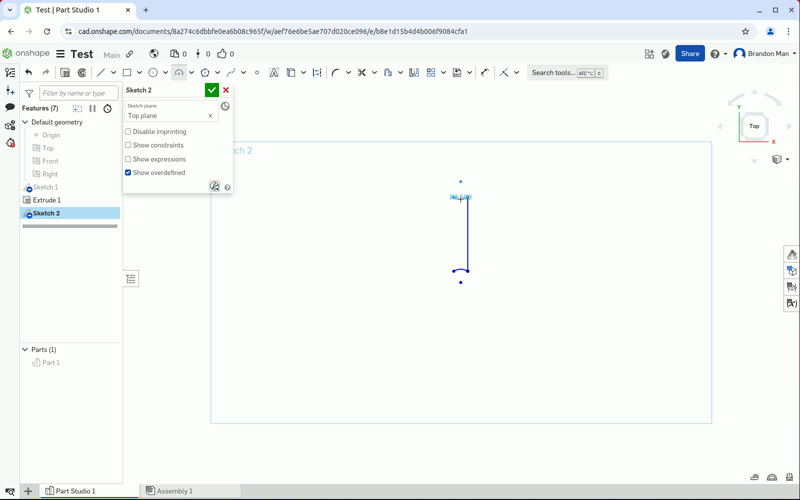
click(460, 198)
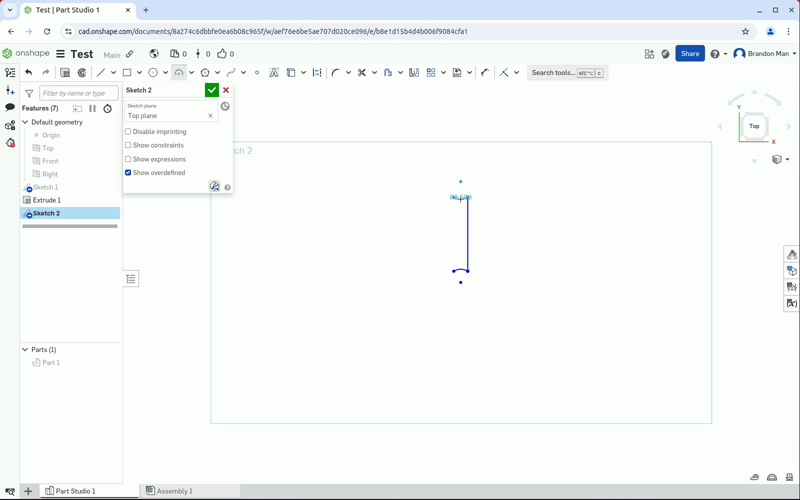
key_up(shift)
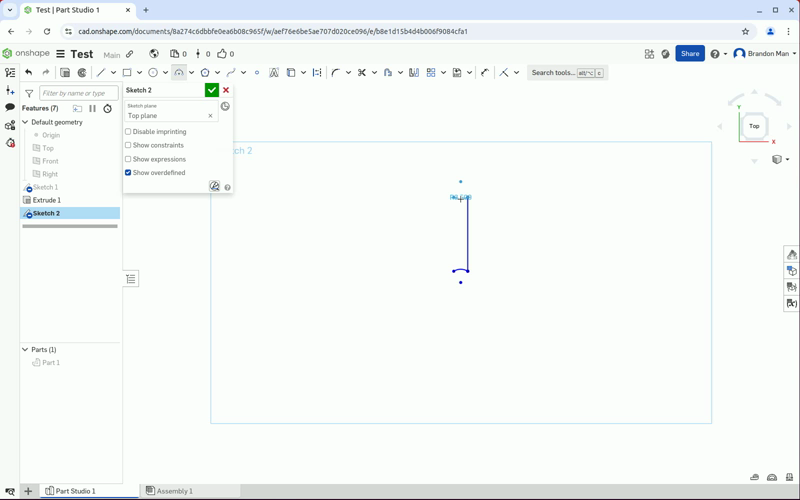
key(esc)
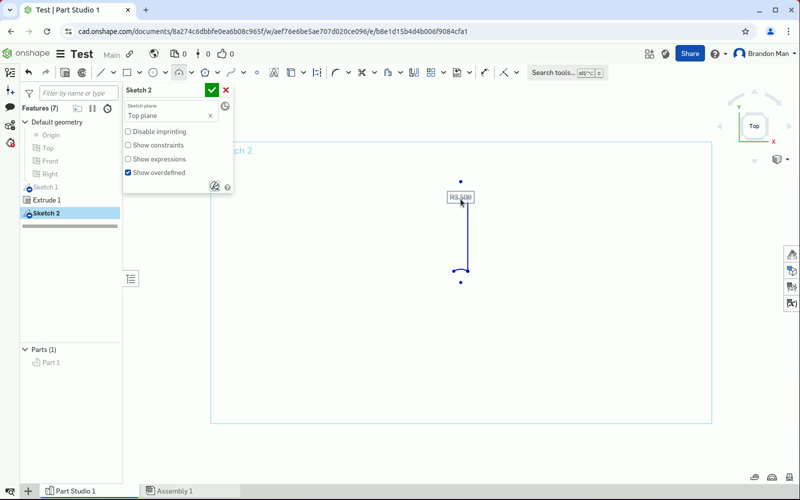
key(l)
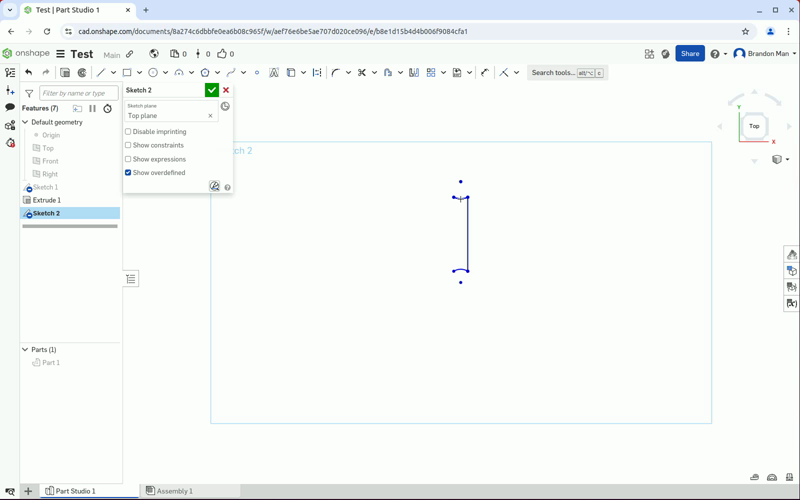
mouse_move(453, 197)
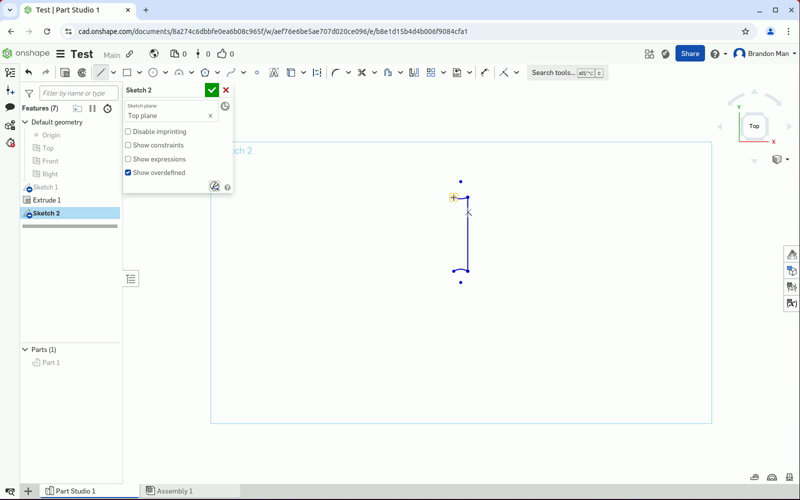
click(453, 197)
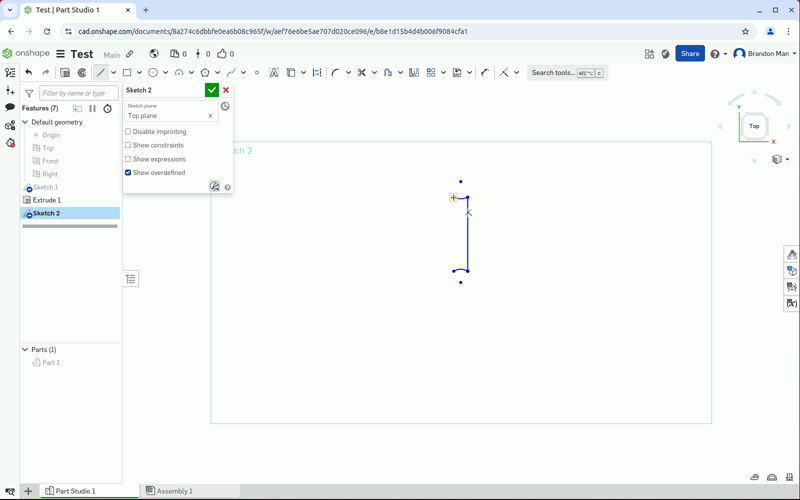
key_down(shift)
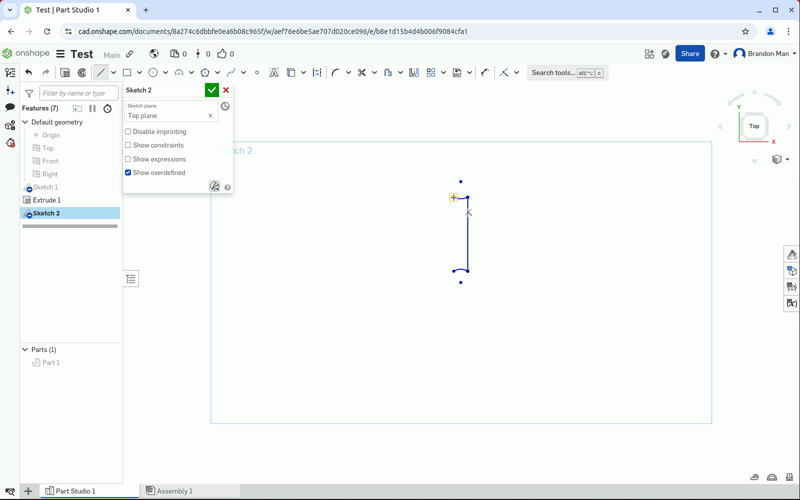
mouse_move(453, 271)
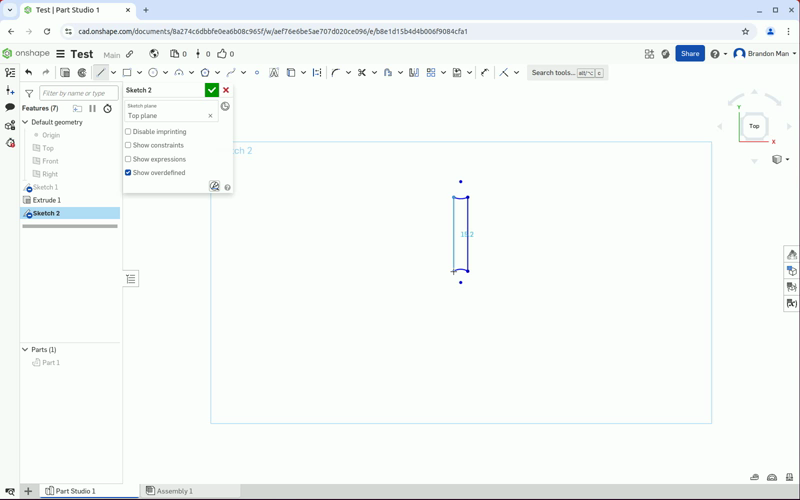
key_up(shift)
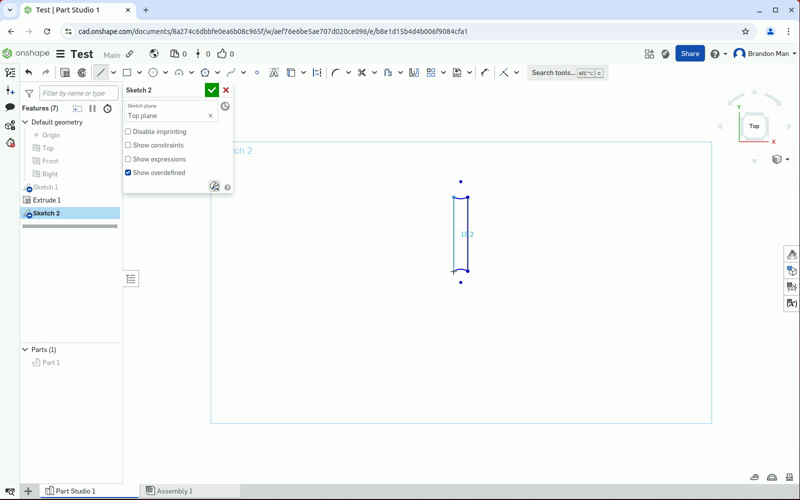
click(453, 271)
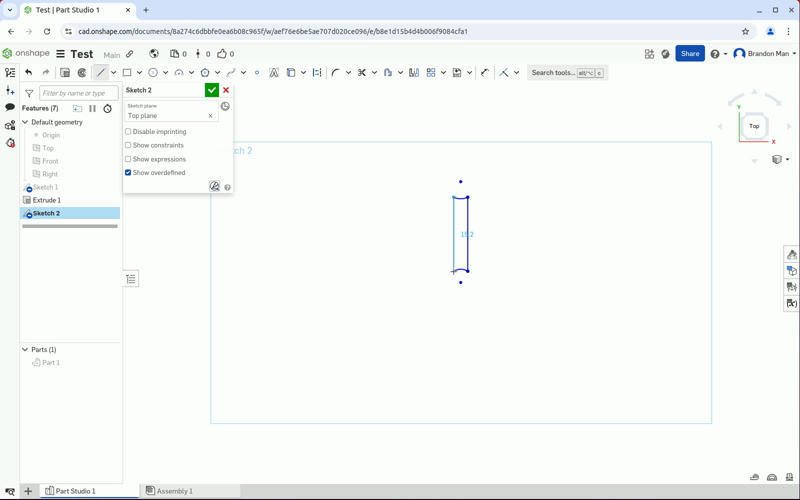
key(esc)
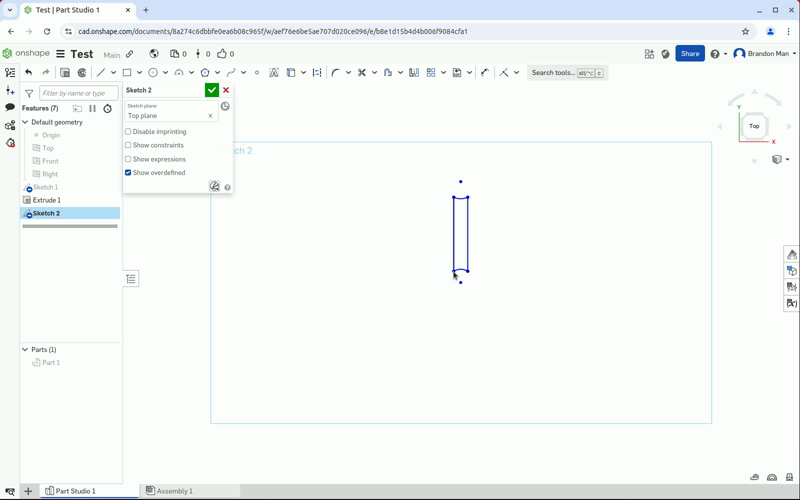
mouse_move(458, 265)
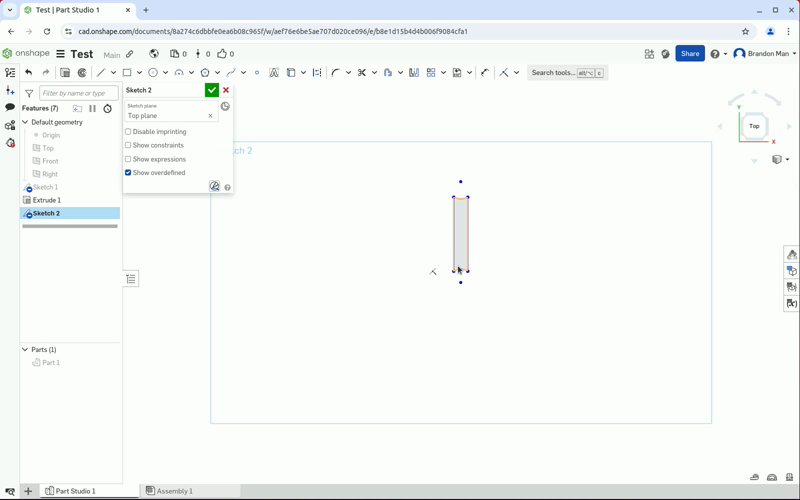
scroll(6)
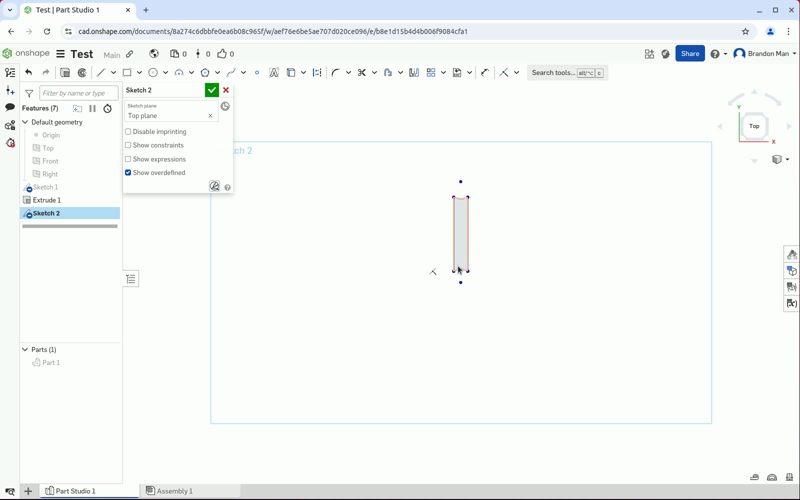
scroll(6)
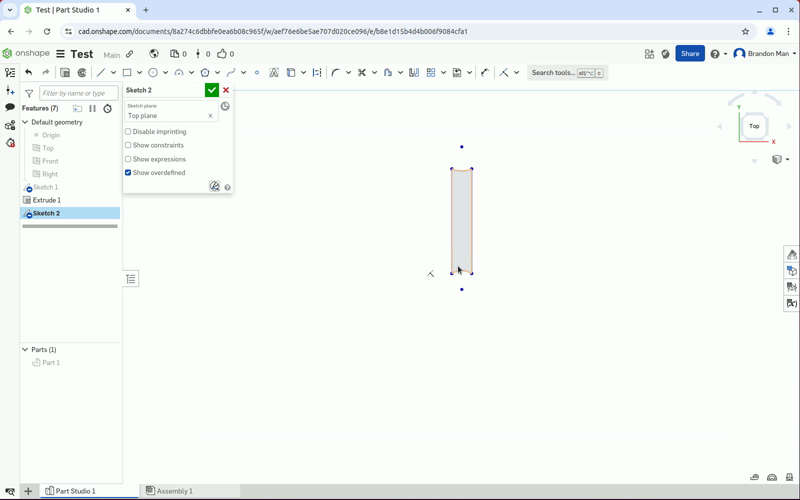
scroll(6)
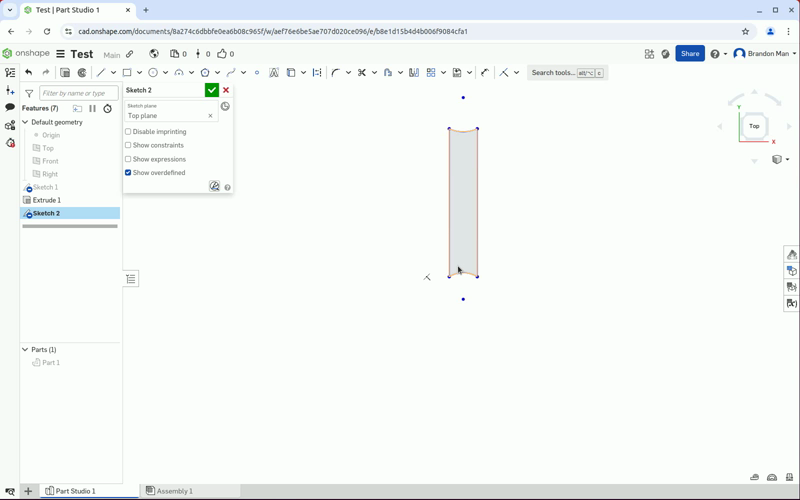
scroll(6)
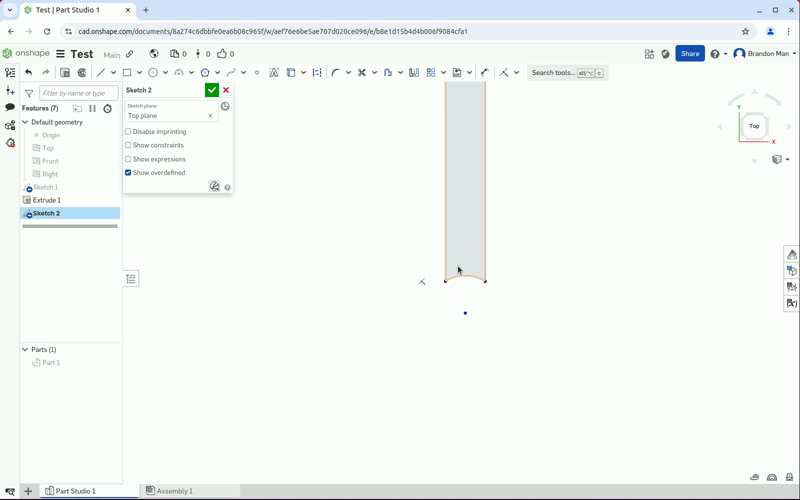
scroll(6)
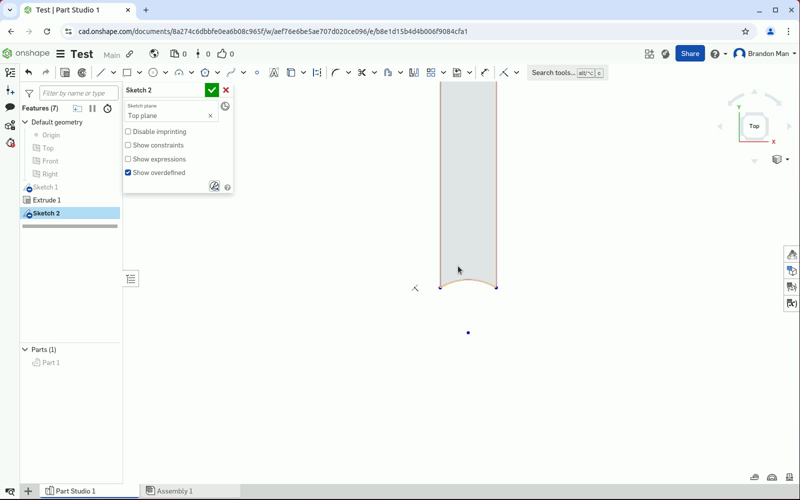
scroll(6)
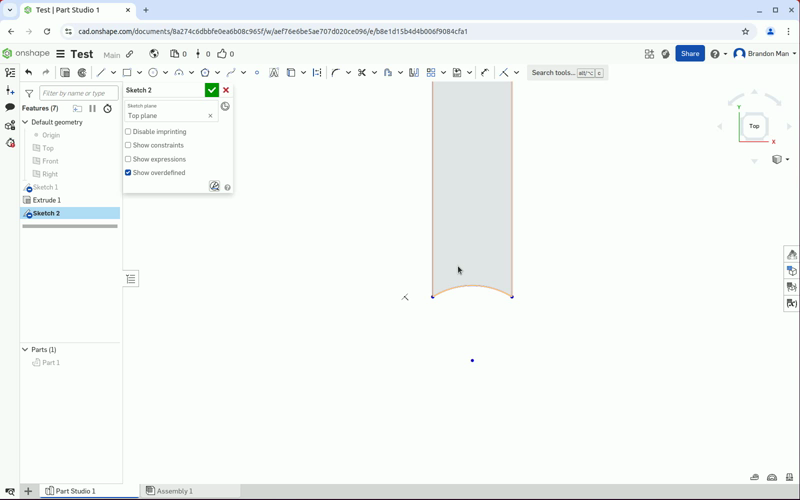
scroll(6)
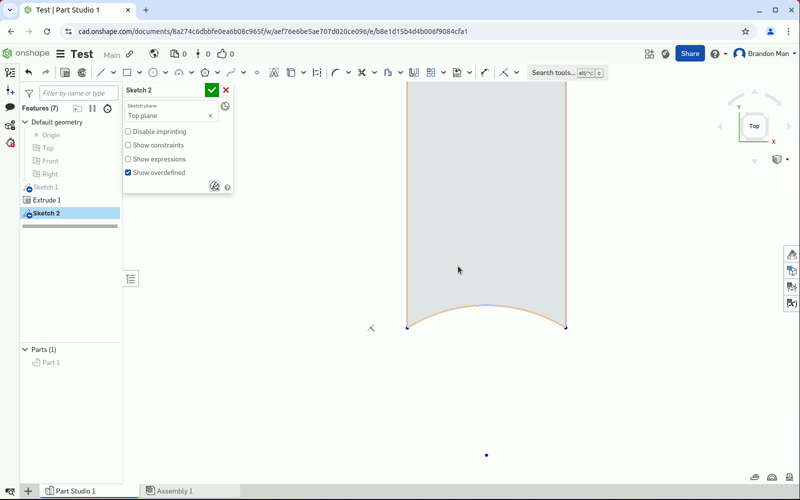
click(458, 265)
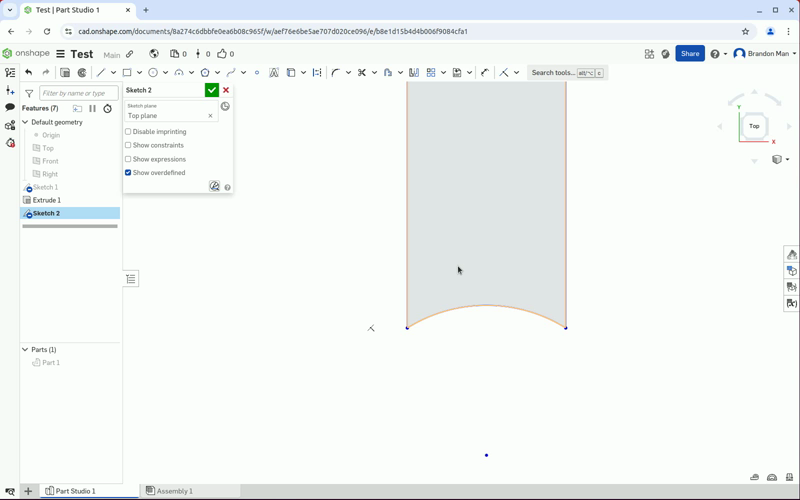
scroll(-6)
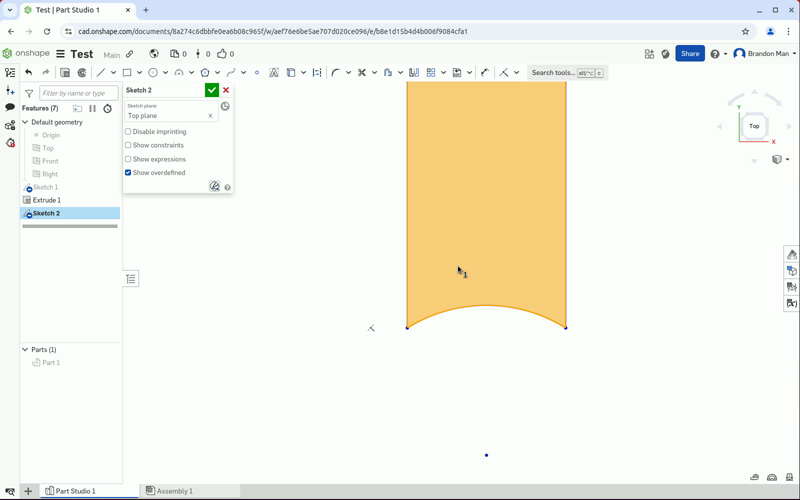
scroll(-6)
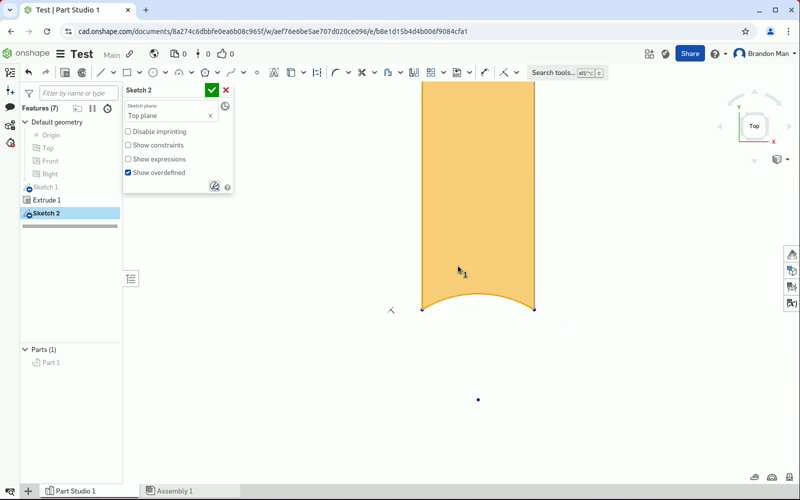
scroll(-6)
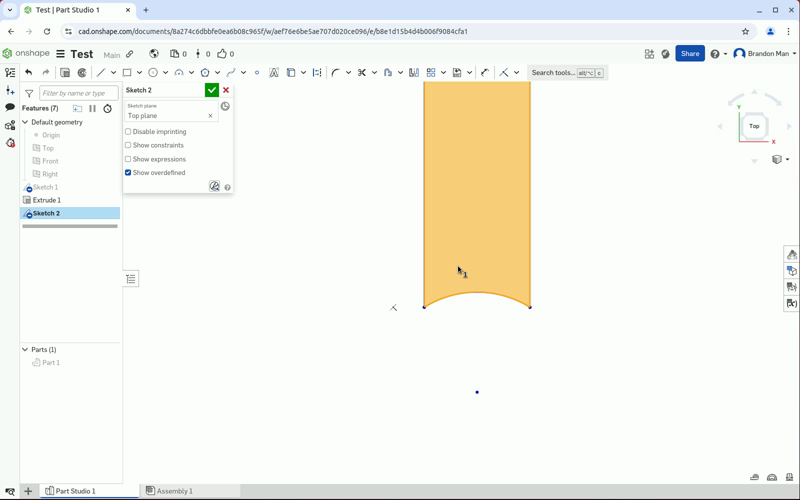
scroll(-6)
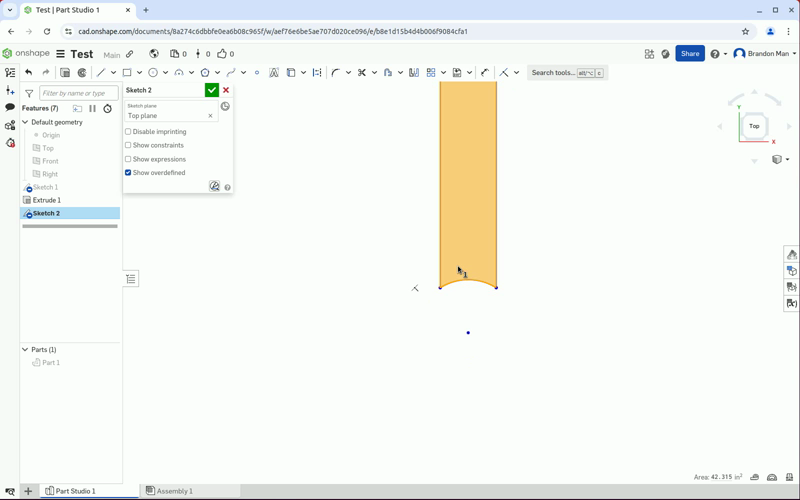
scroll(-6)
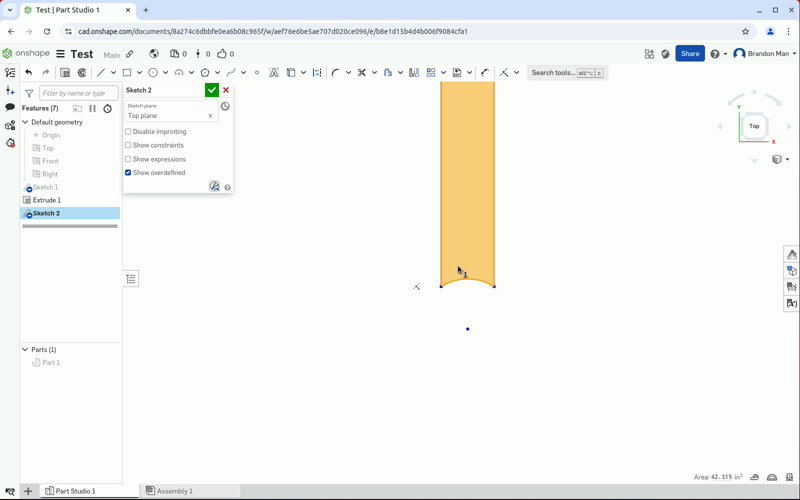
scroll(-6)
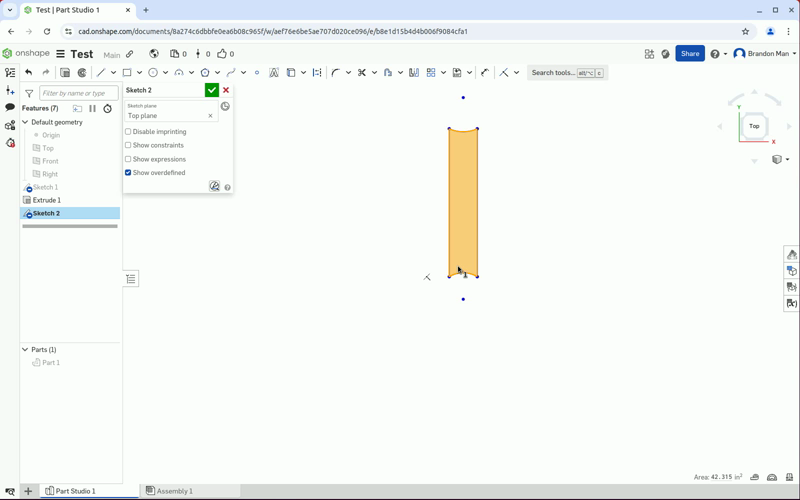
scroll(-6)
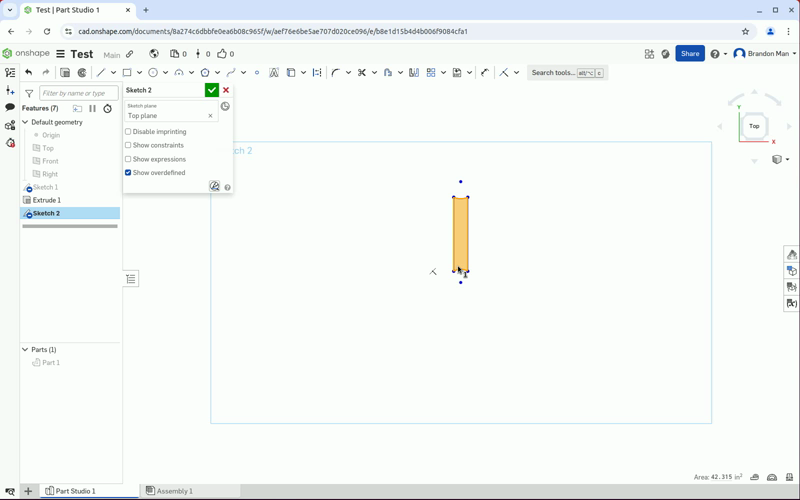
mouse_move(73, 352)
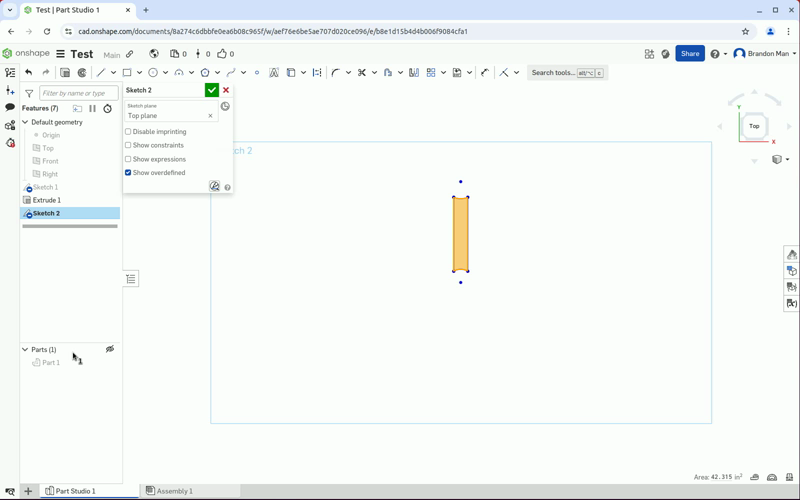
key(shift+y)
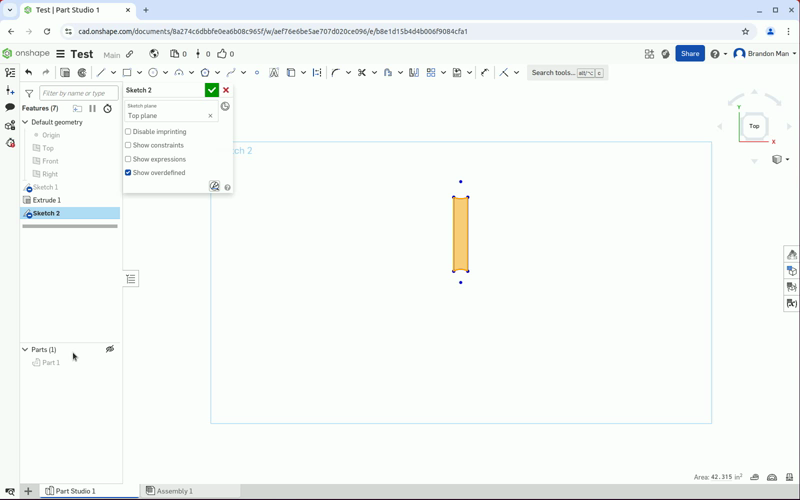
key(shift+e)
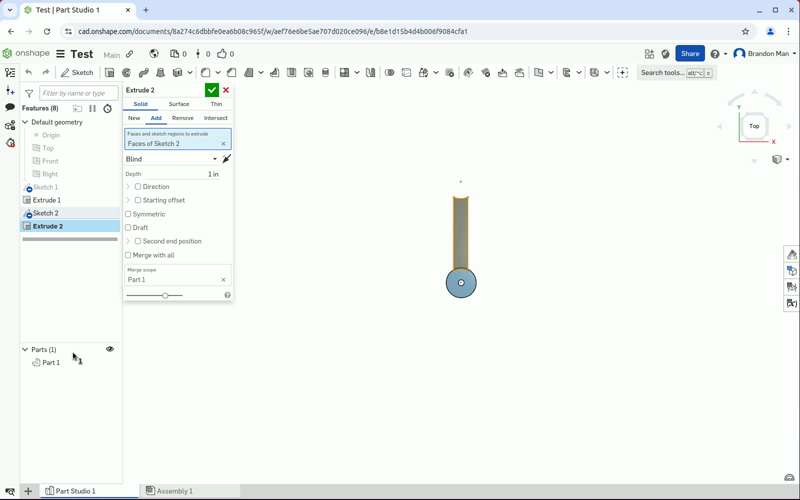
mouse_move(143, 106)
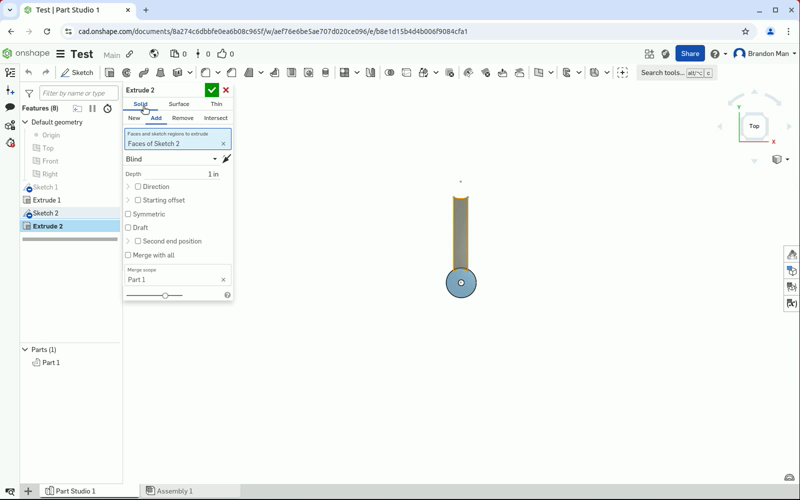
click(143, 106)
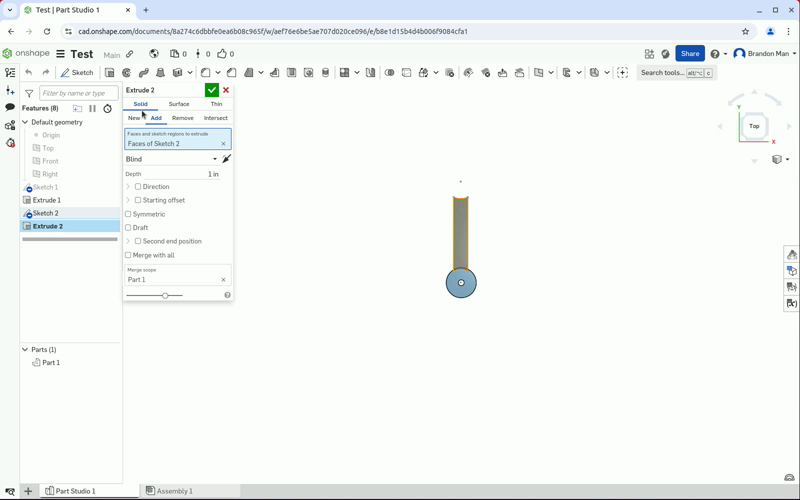
mouse_move(137, 120)
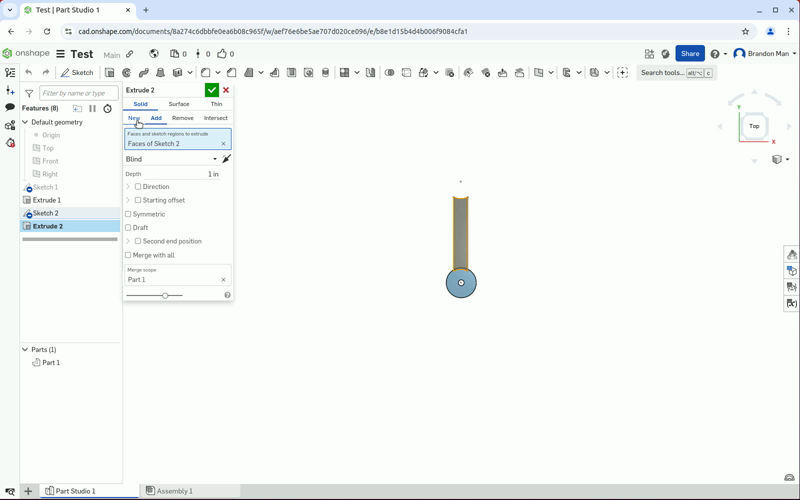
click(137, 120)
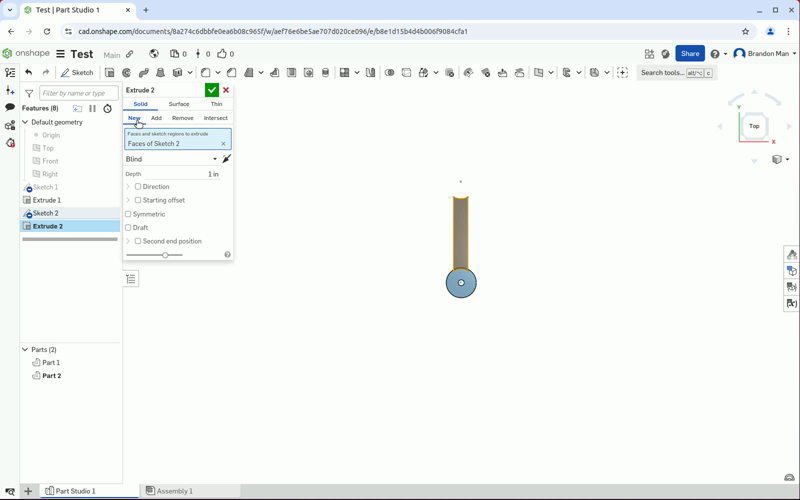
key(tab, 4)
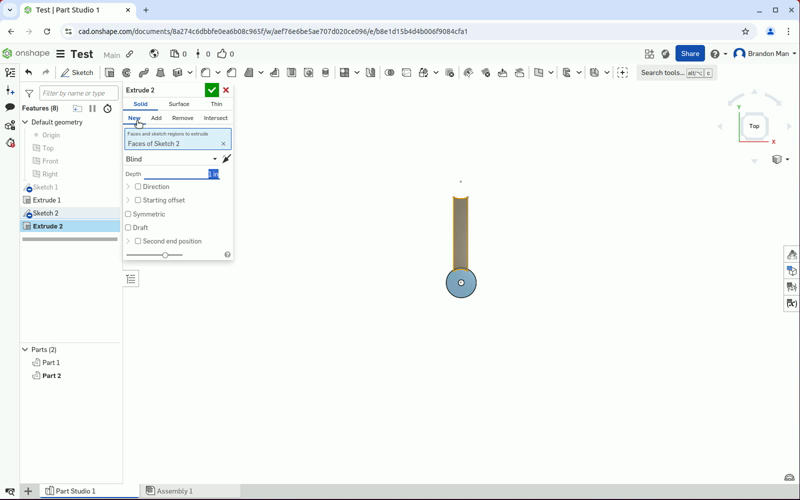
text(1.685)
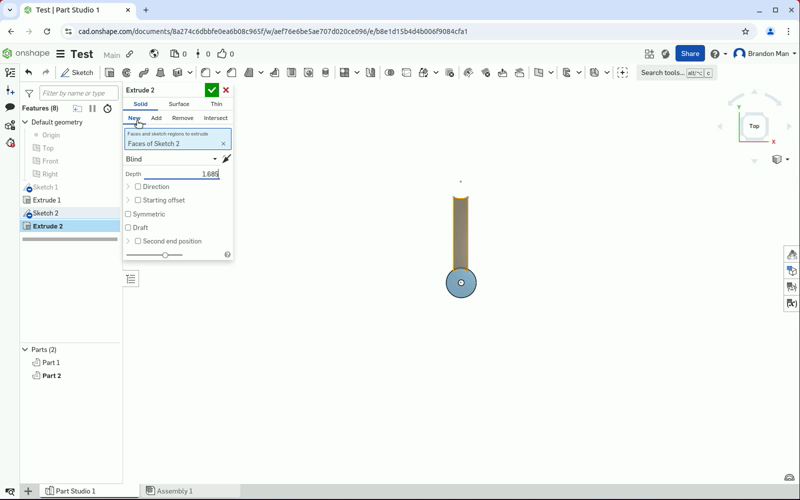
key(enter)
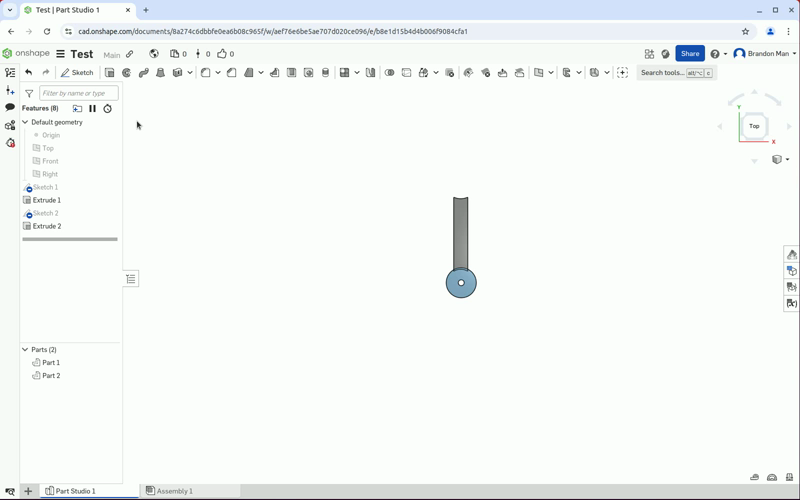
key(shift+h)
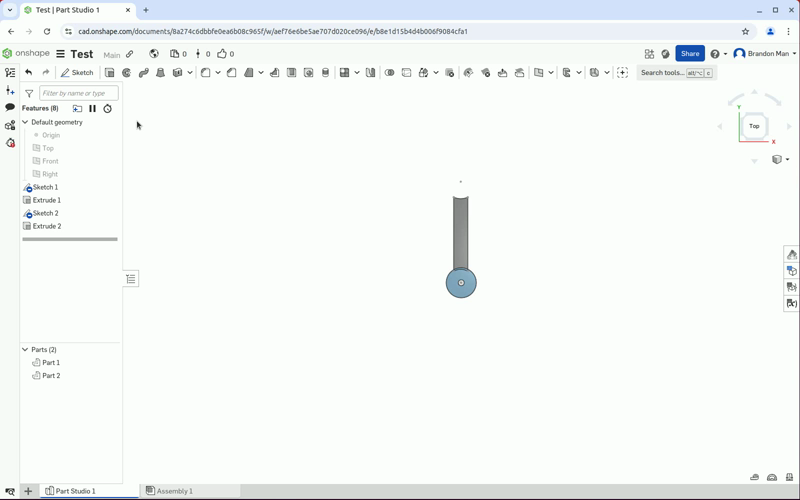
key(shift+h)
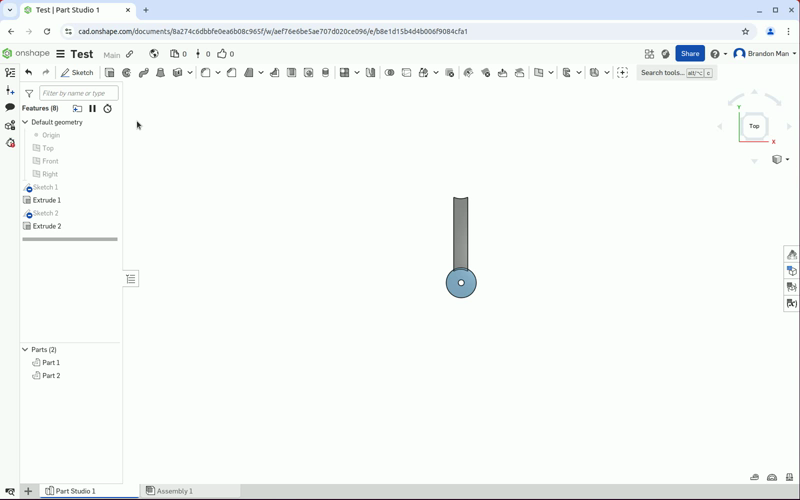
mouse_move(73, 189)
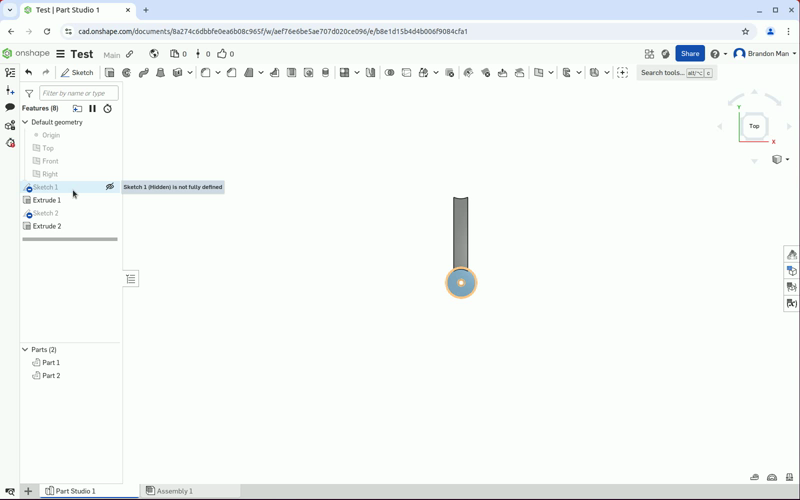
click(73, 189)
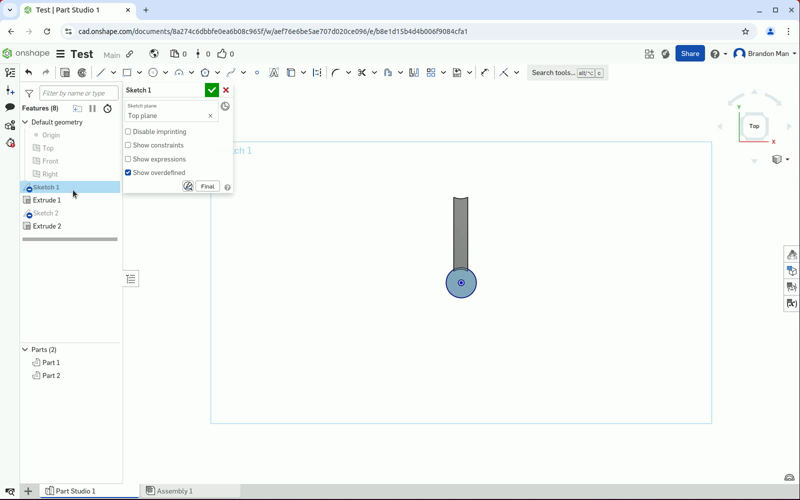
mouse_move(229, 92)
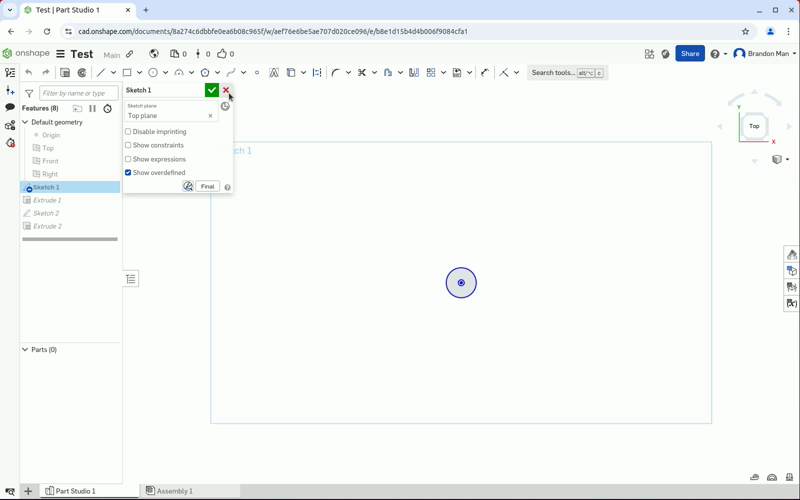
click(229, 92)
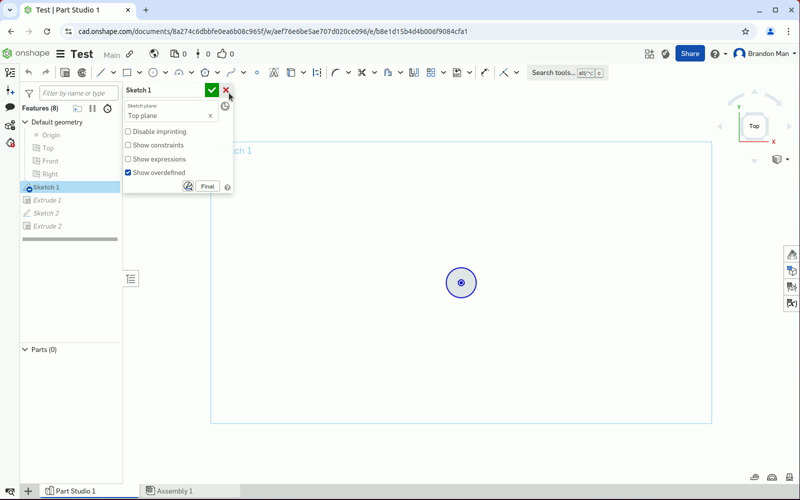
key(shift+s)
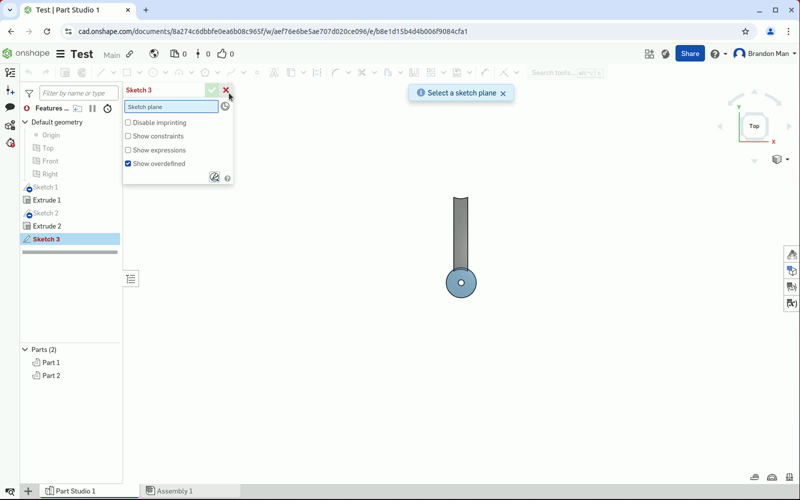
mouse_move(73, 150)
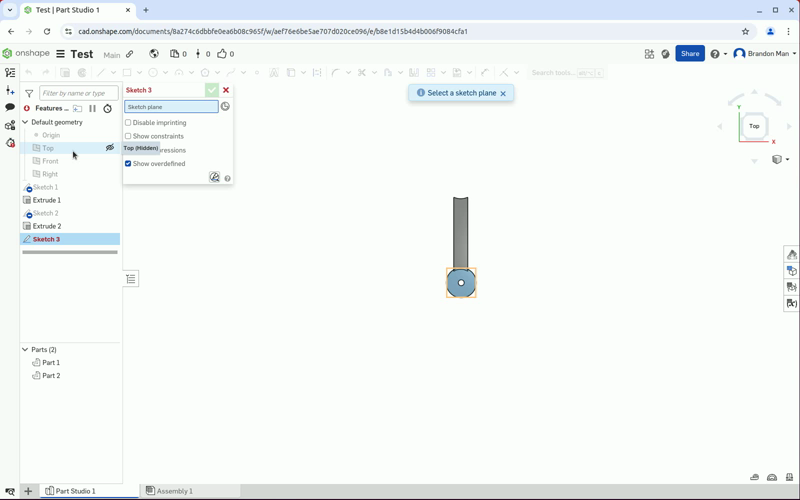
click(73, 150)
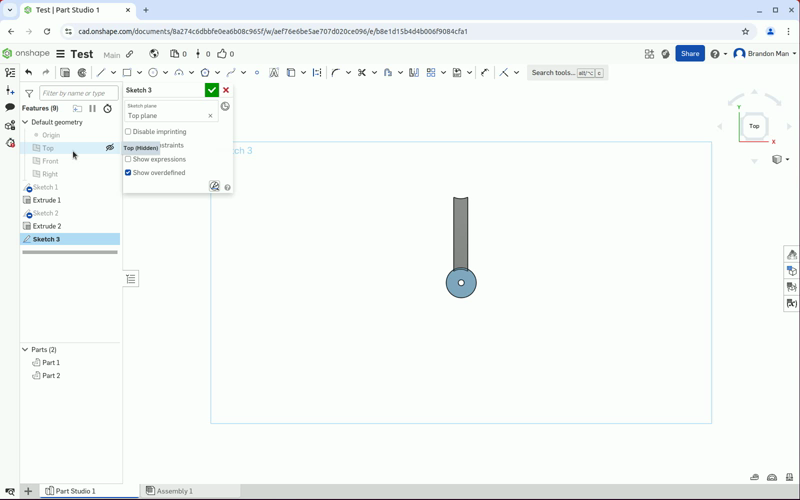
mouse_move(73, 352)
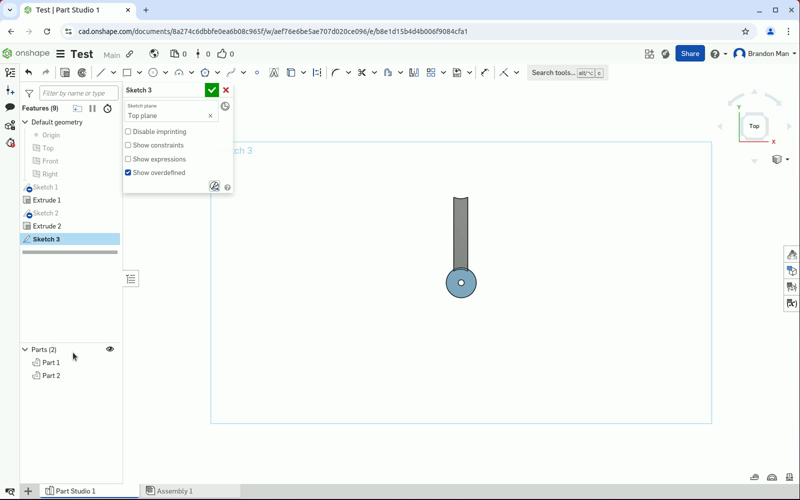
key(y)
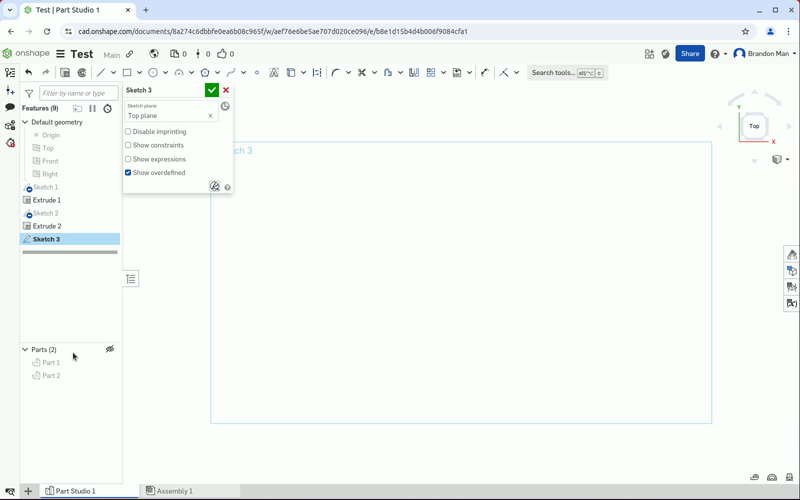
key(c)
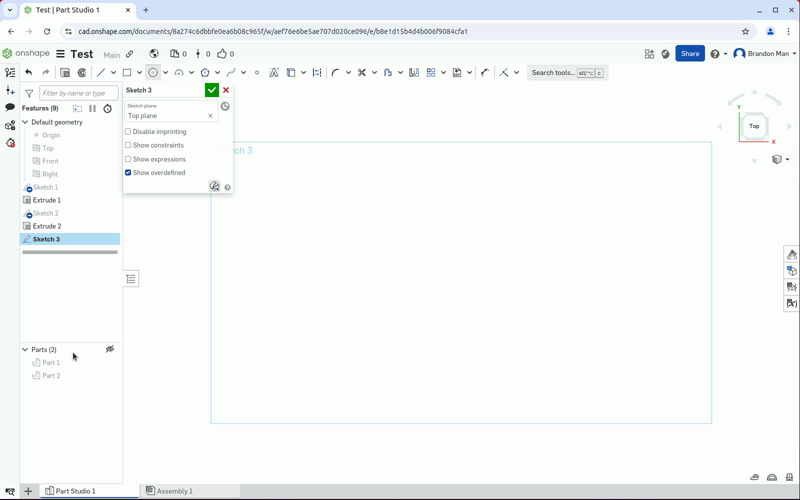
key_down(shift)
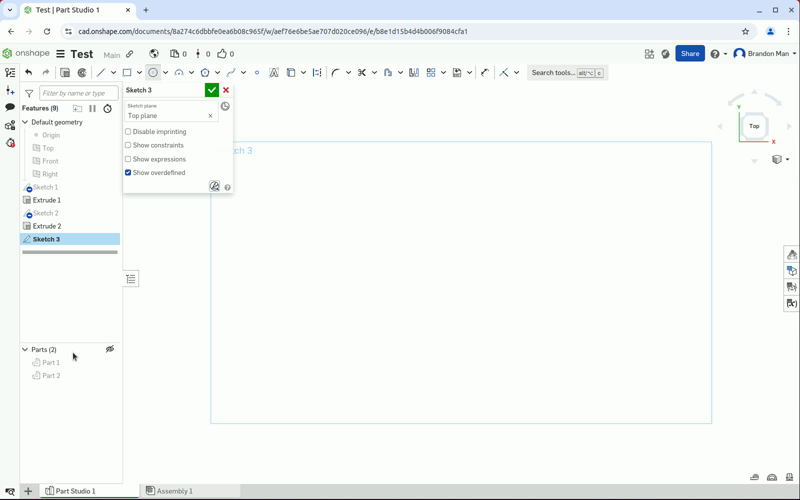
mouse_move(461, 184)
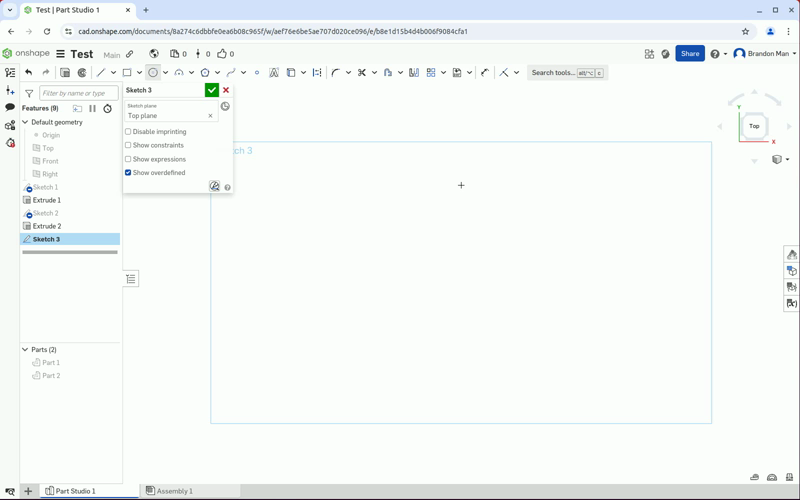
click(461, 184)
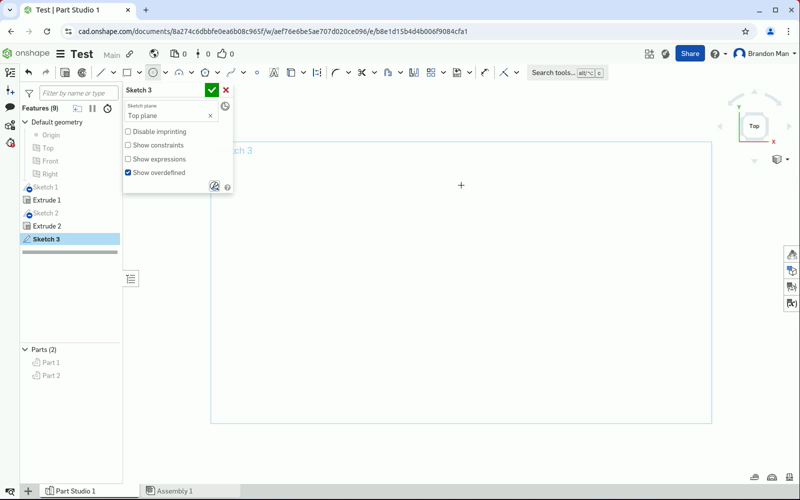
key_up(shift)
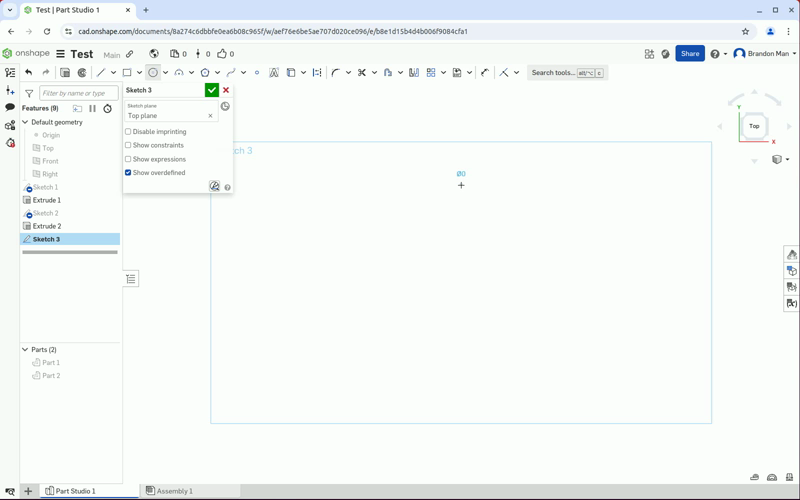
mouse_move(476, 184)
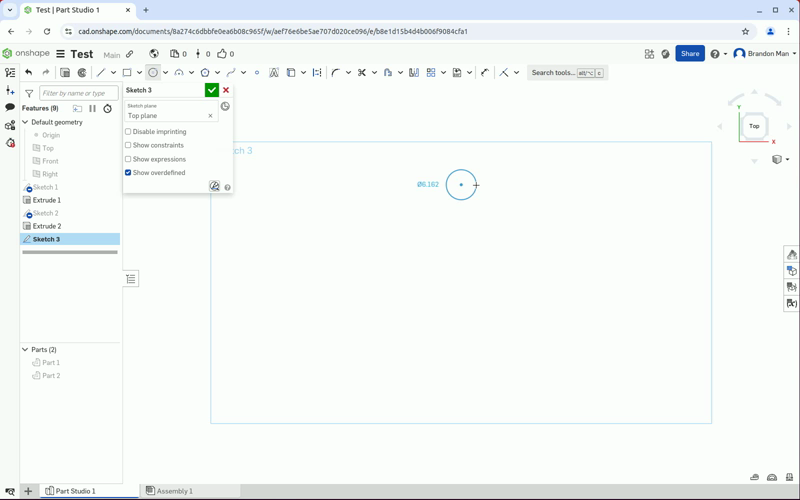
click(476, 184)
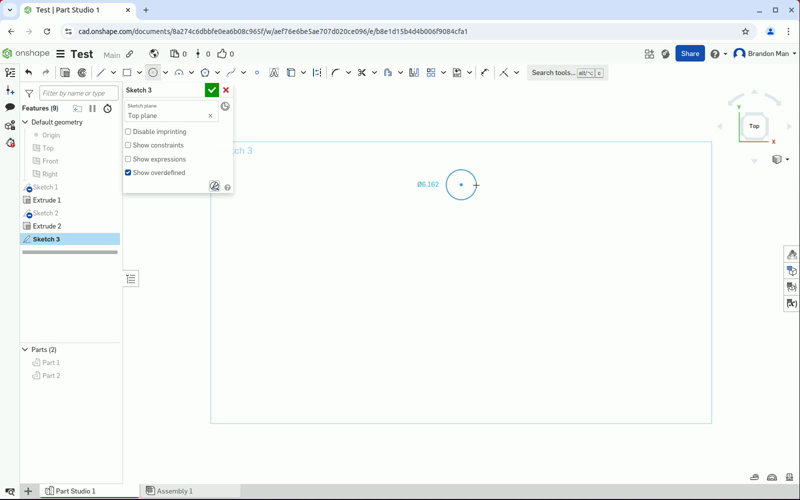
key(esc)
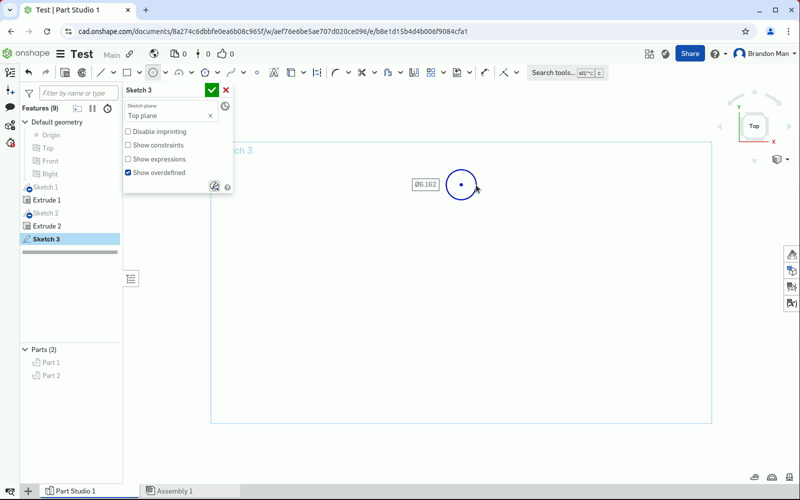
key(c)
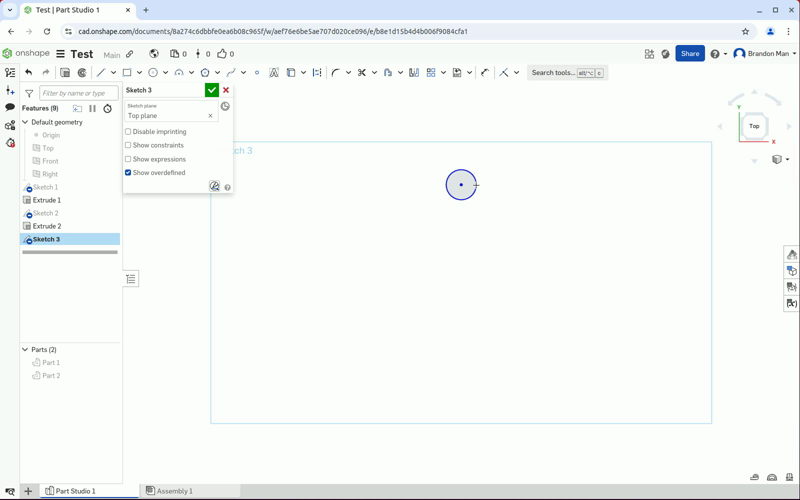
key_down(shift)
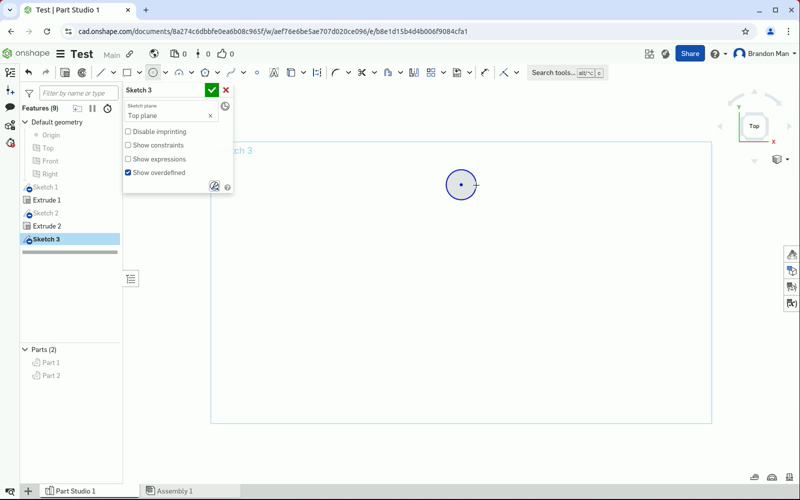
mouse_move(461, 184)
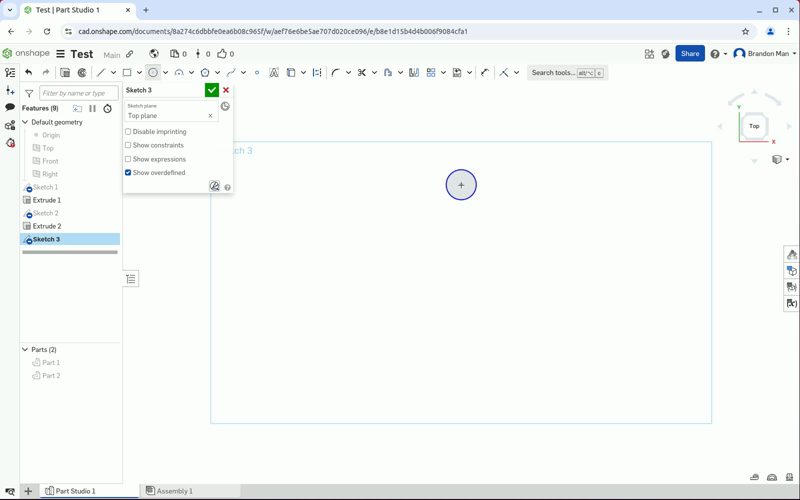
click(461, 184)
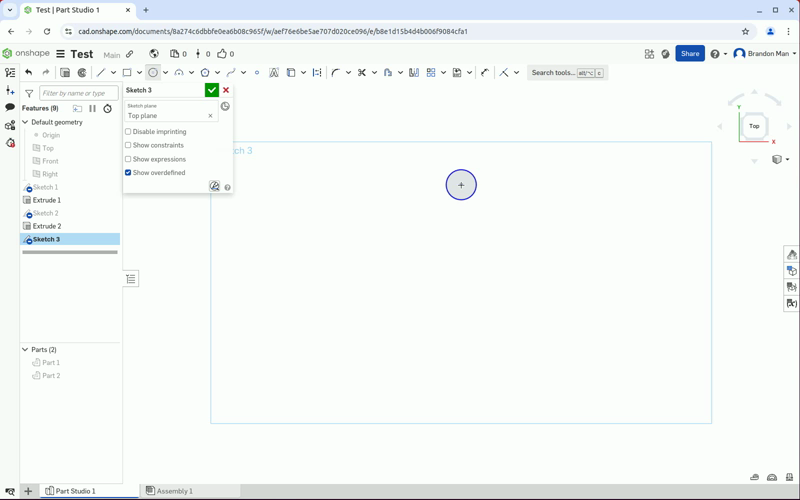
key_up(shift)
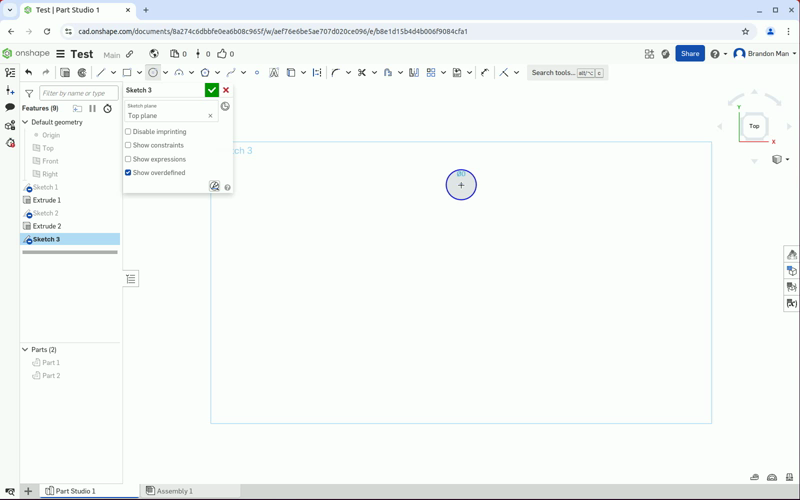
mouse_move(464, 184)
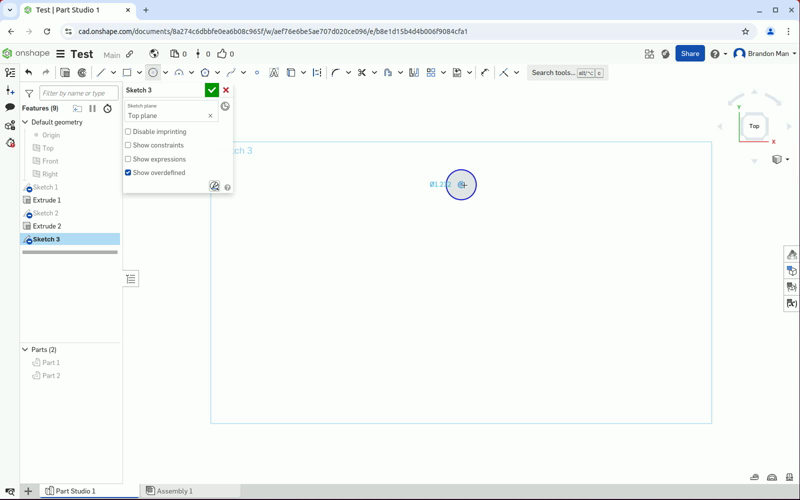
scroll(6)
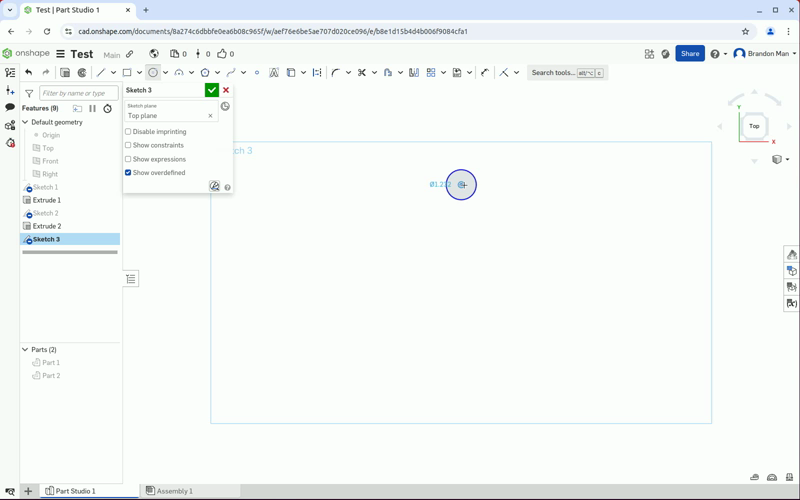
scroll(6)
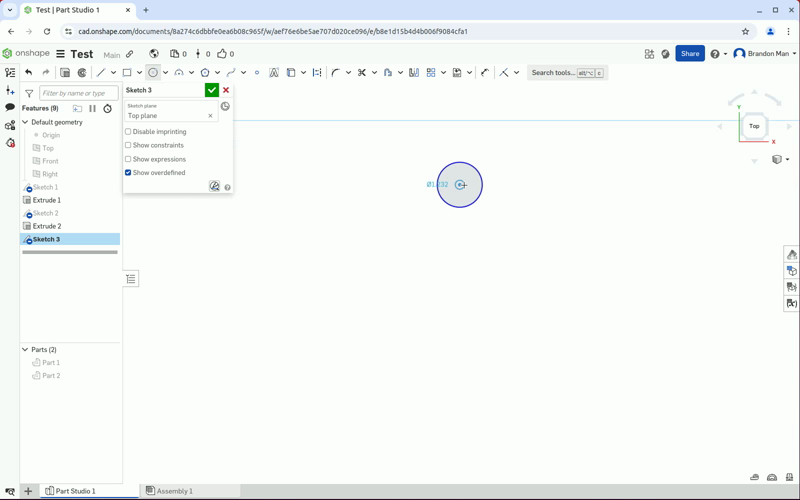
scroll(6)
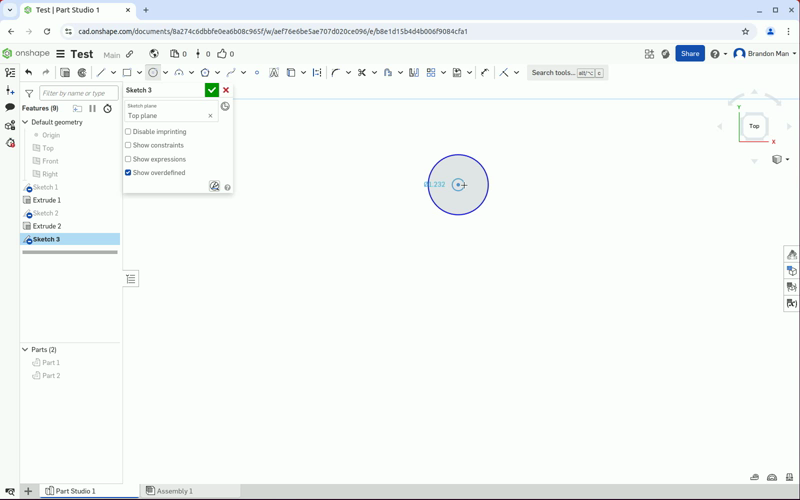
scroll(6)
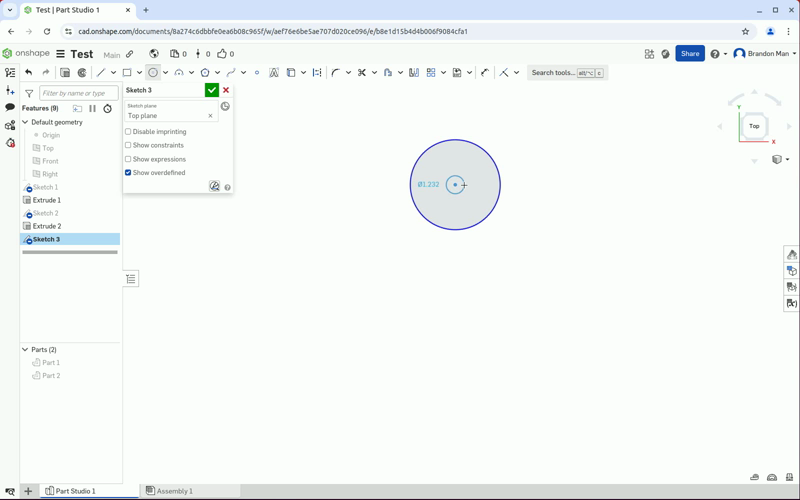
scroll(6)
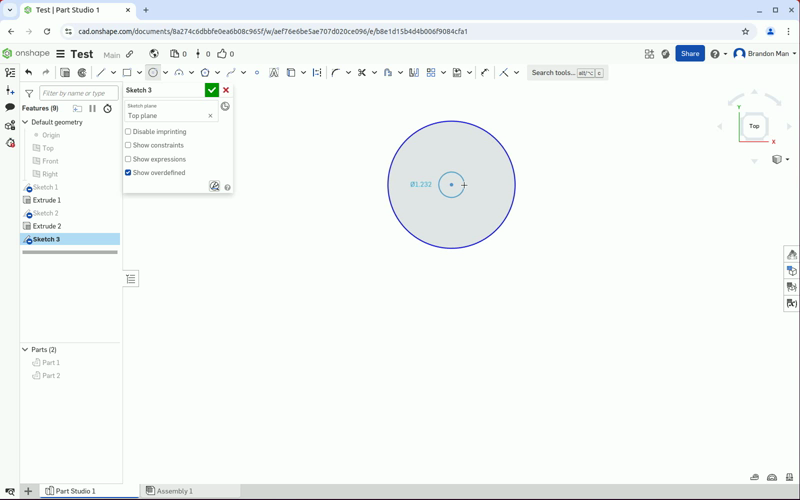
scroll(6)
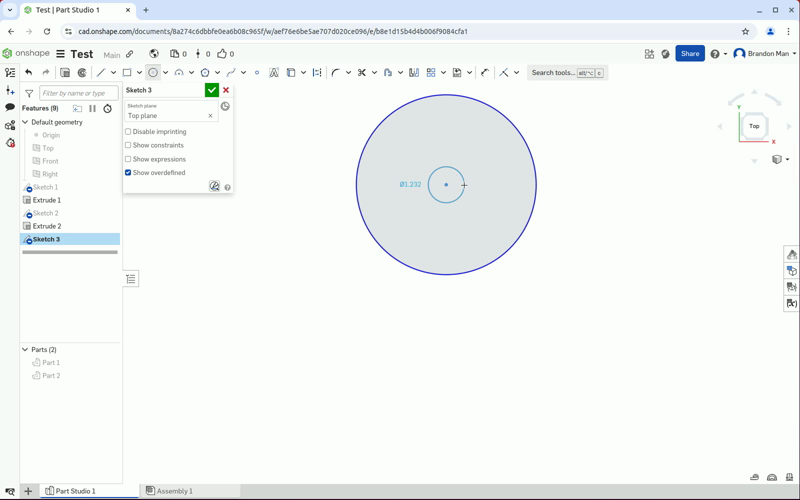
scroll(6)
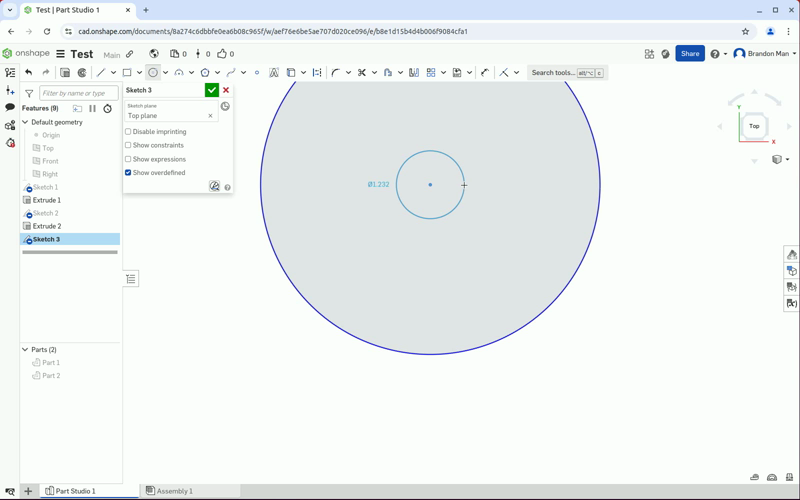
click(464, 184)
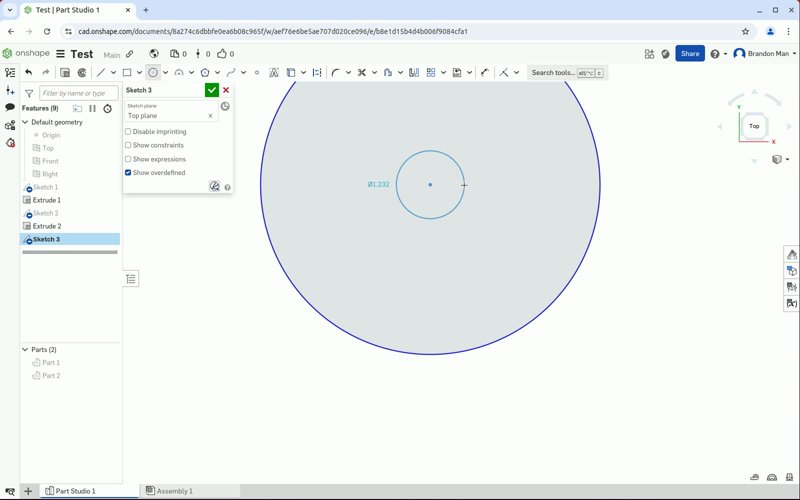
scroll(-6)
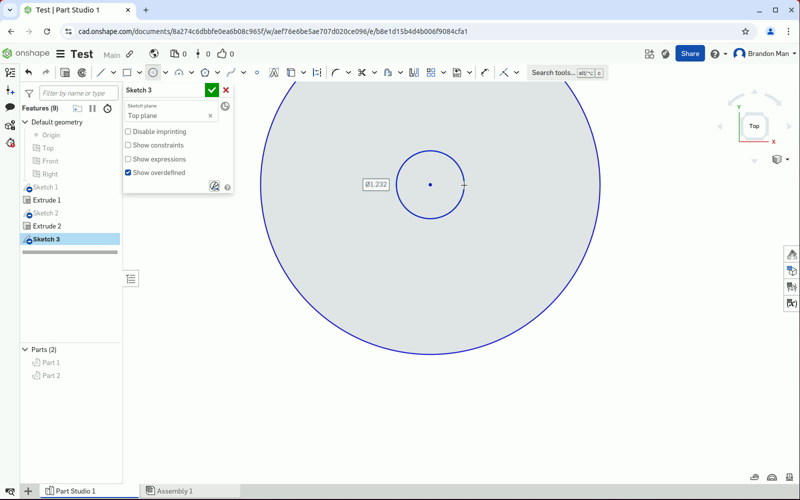
scroll(-6)
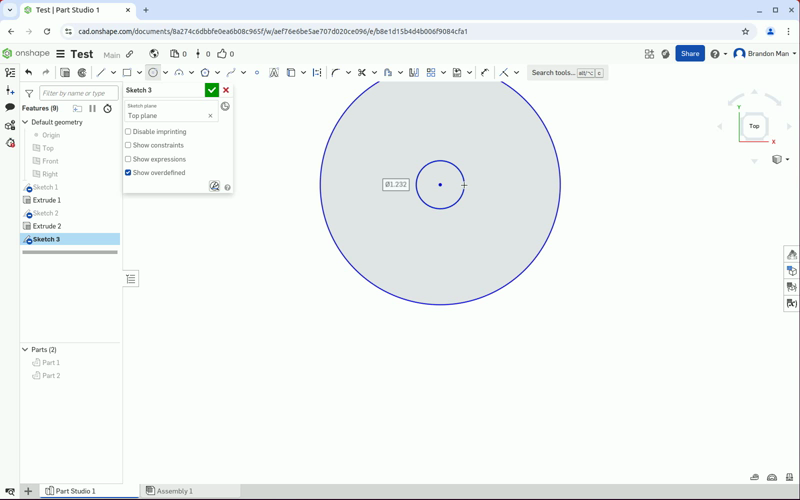
scroll(-6)
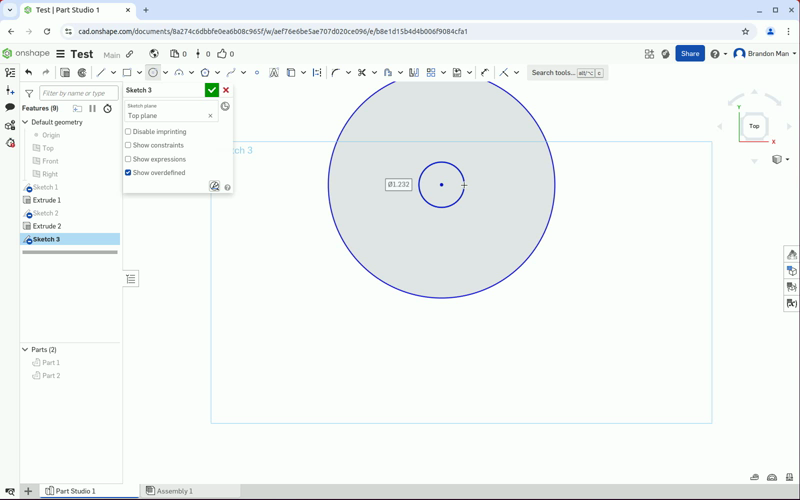
scroll(-6)
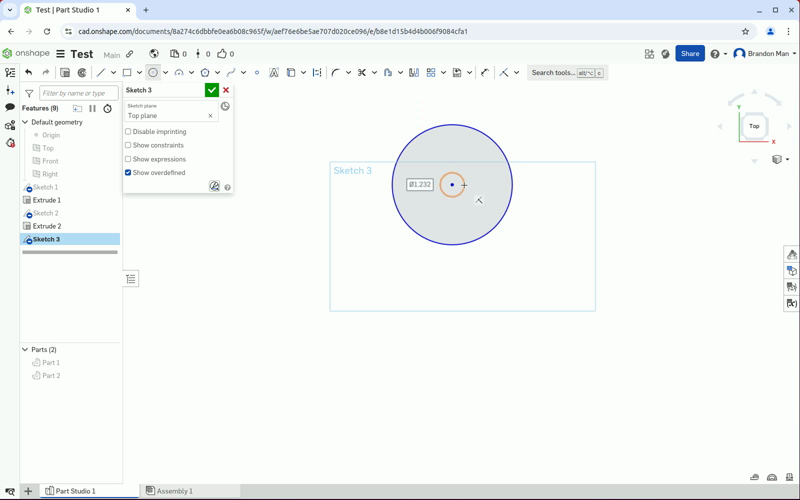
scroll(-6)
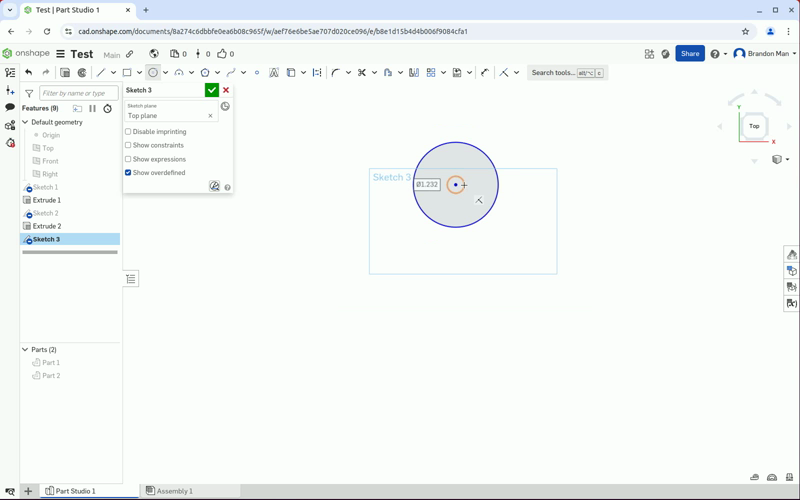
scroll(-6)
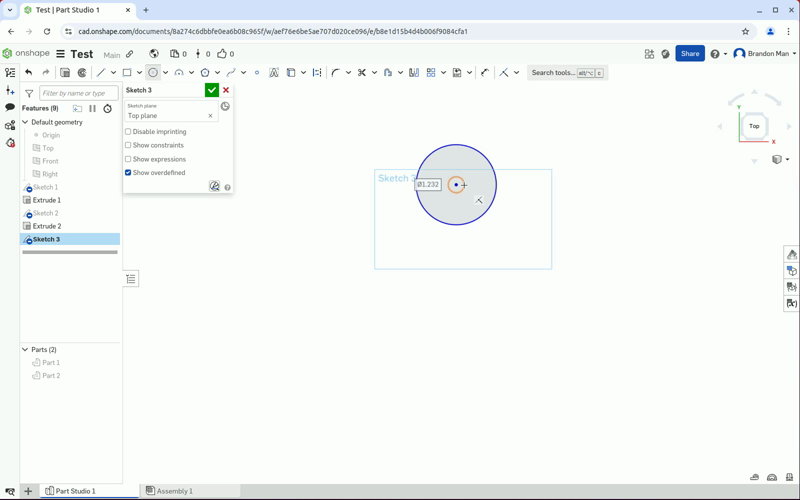
scroll(-6)
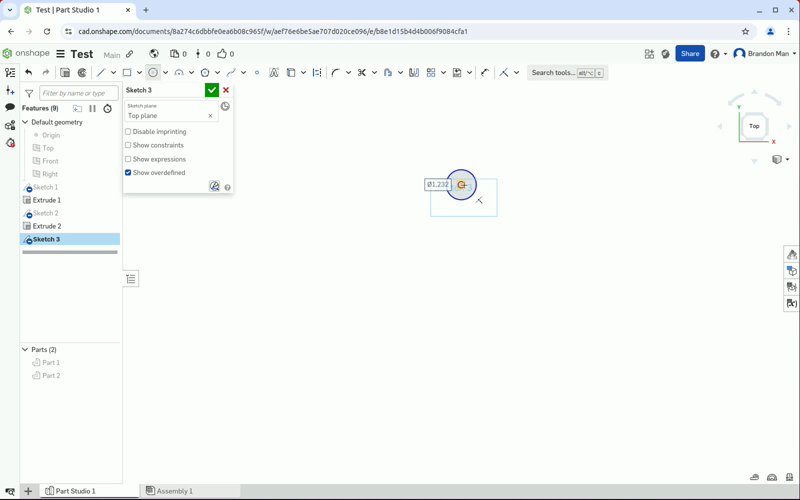
key(esc)
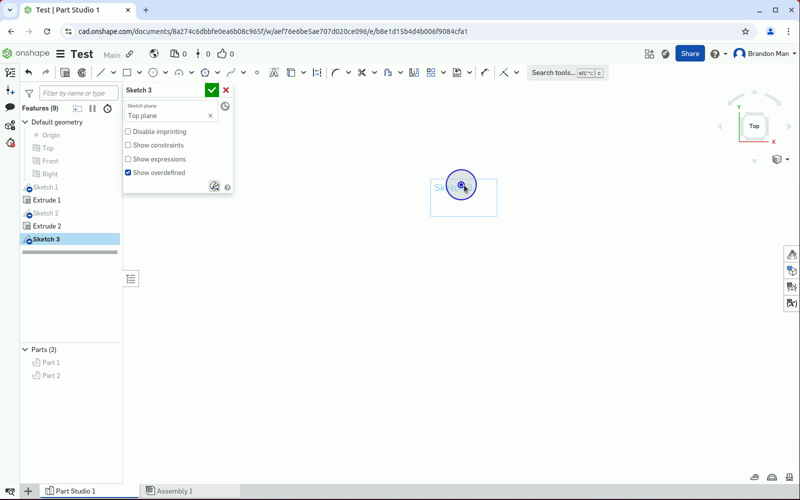
mouse_move(474, 182)
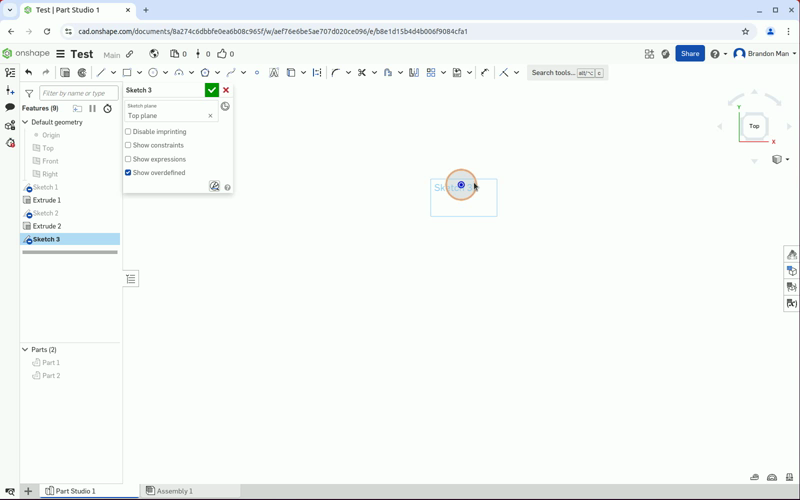
scroll(6)
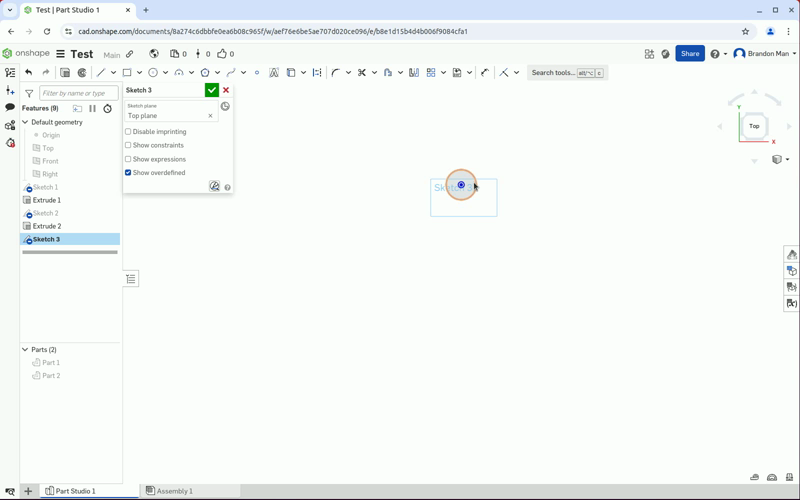
scroll(6)
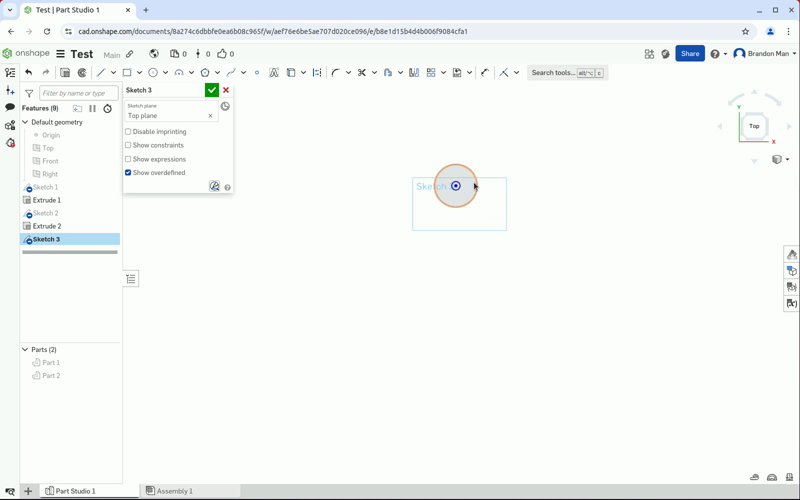
scroll(6)
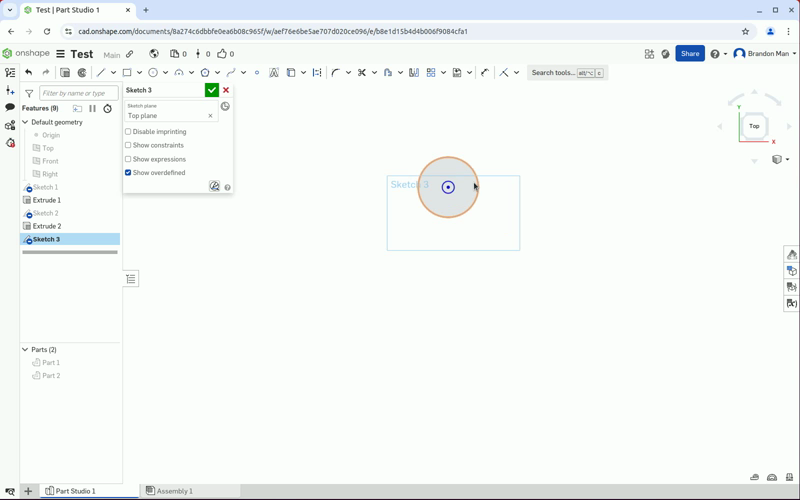
scroll(6)
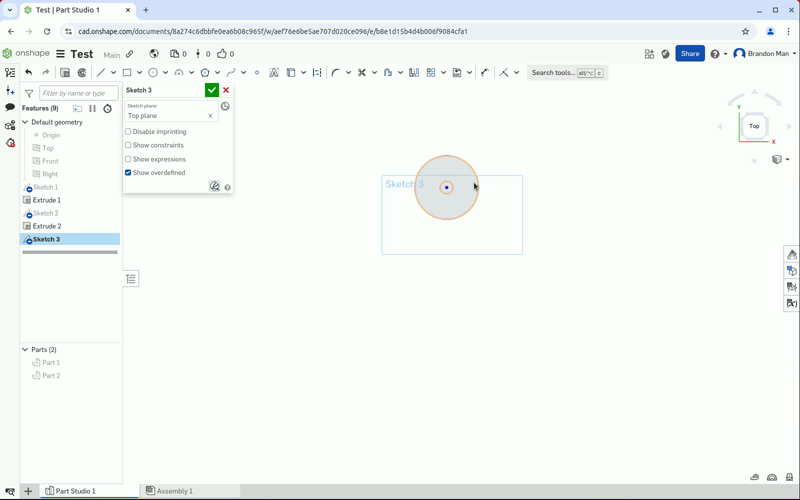
scroll(6)
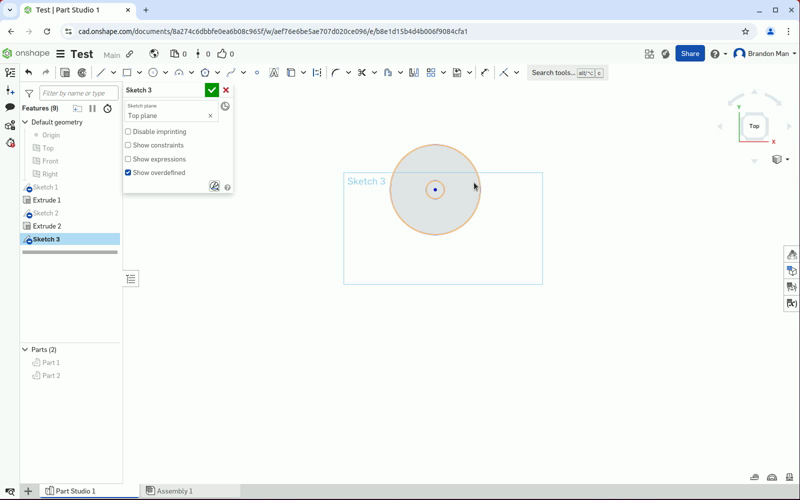
scroll(6)
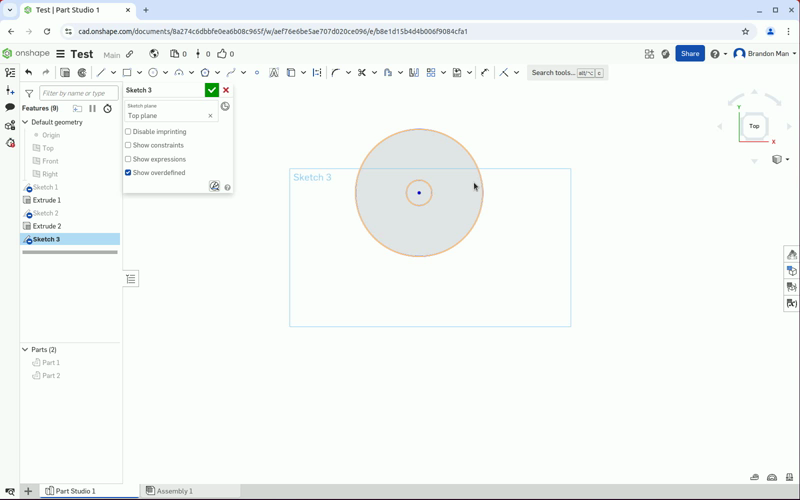
scroll(6)
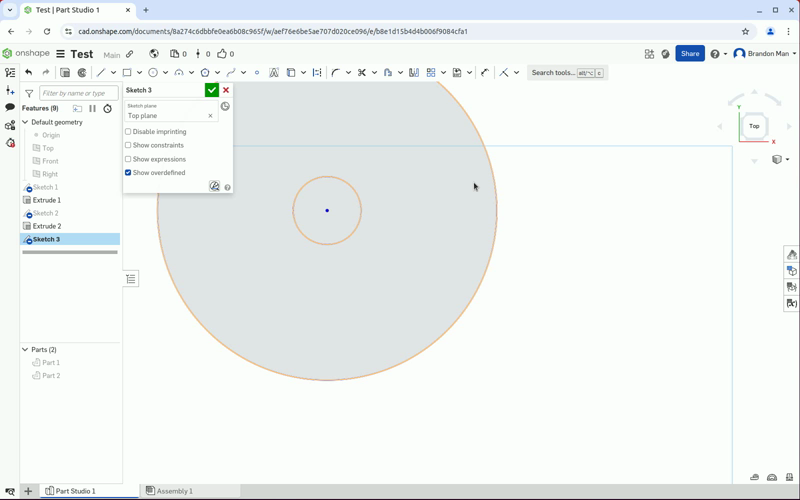
click(474, 182)
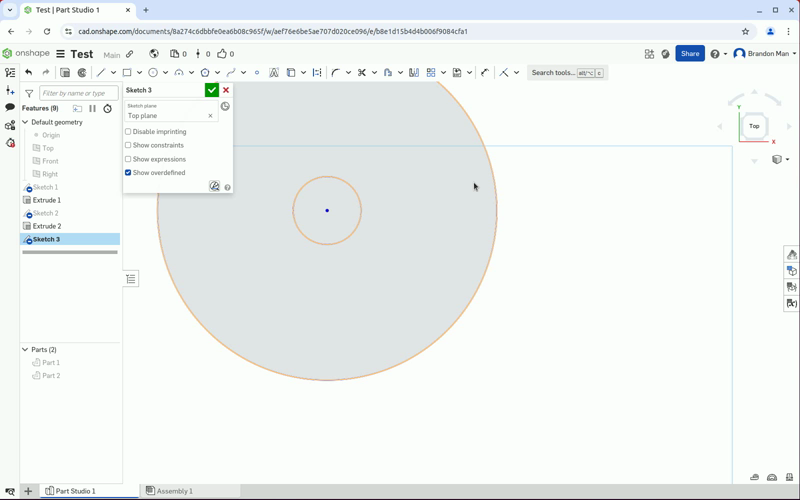
scroll(-6)
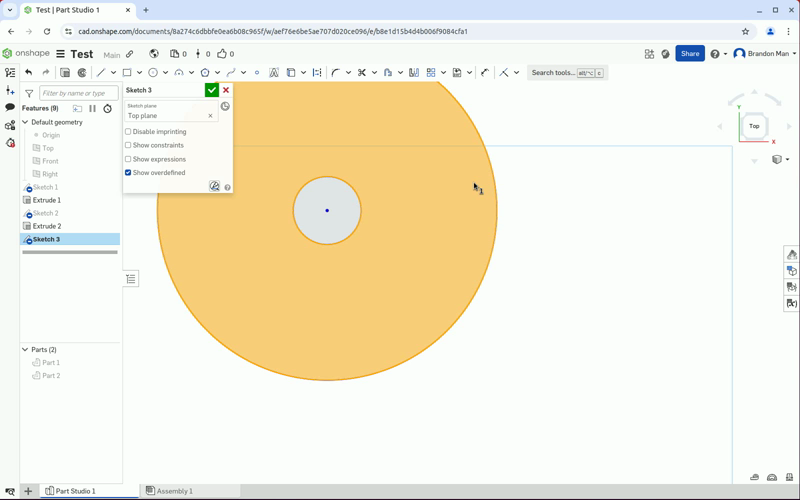
scroll(-6)
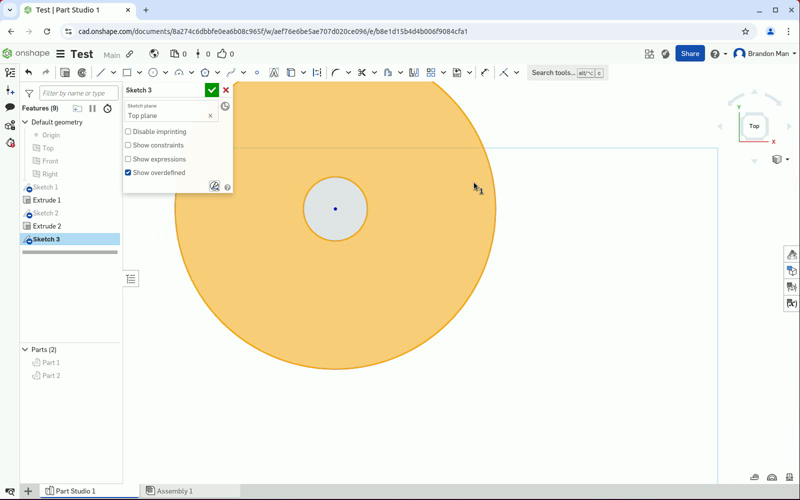
scroll(-6)
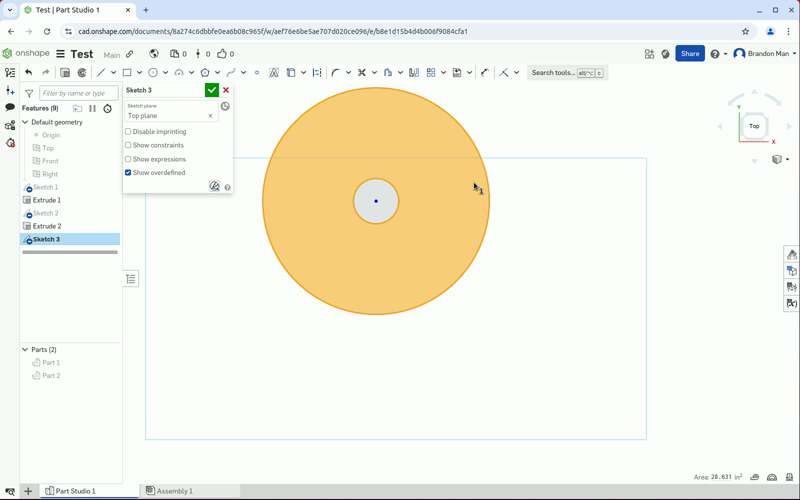
scroll(-6)
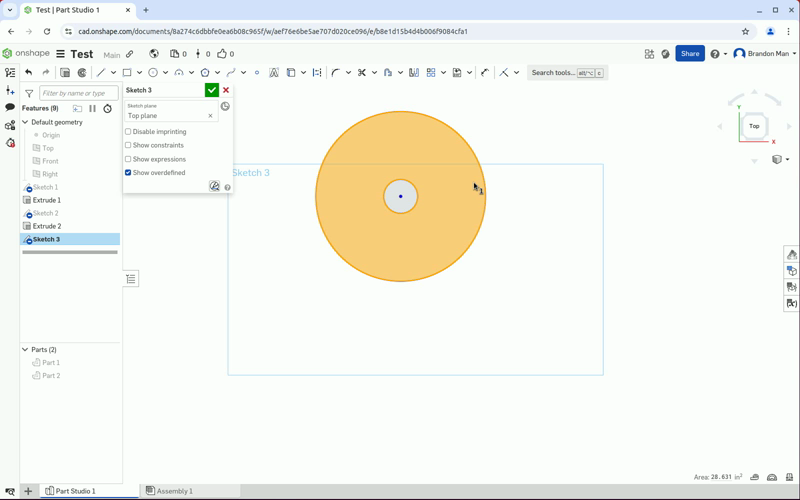
scroll(-6)
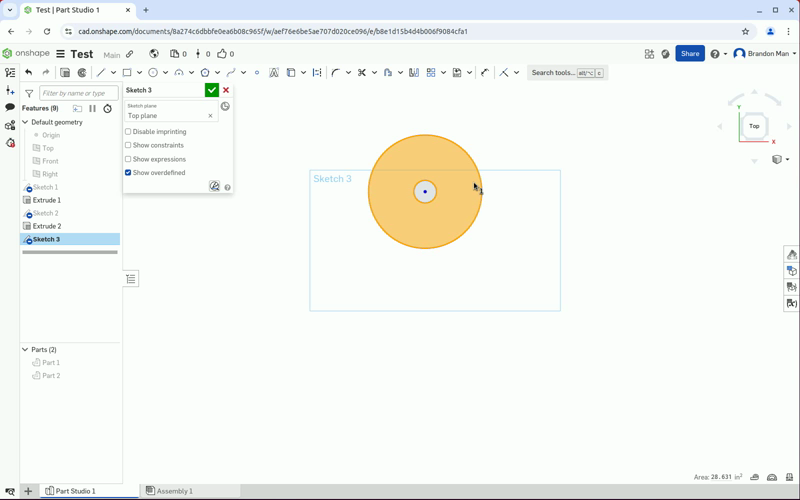
scroll(-6)
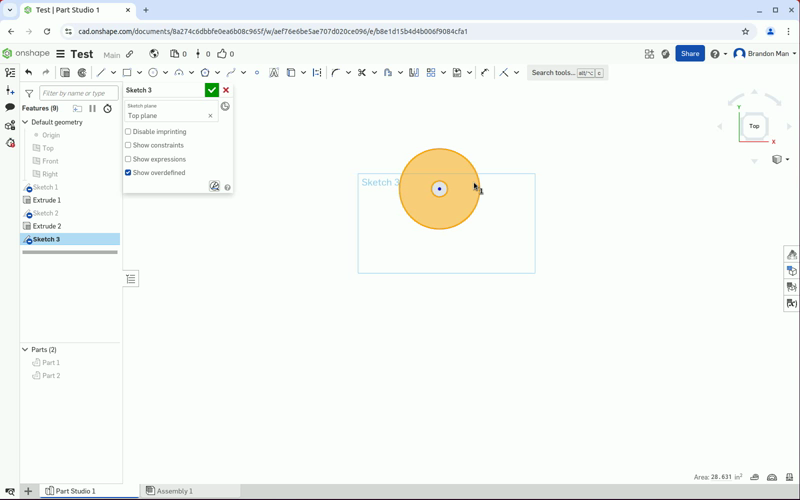
scroll(-6)
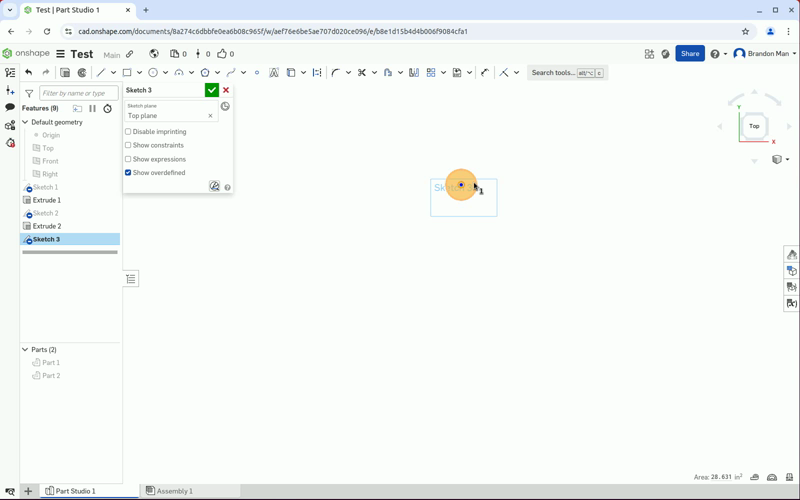
mouse_move(73, 352)
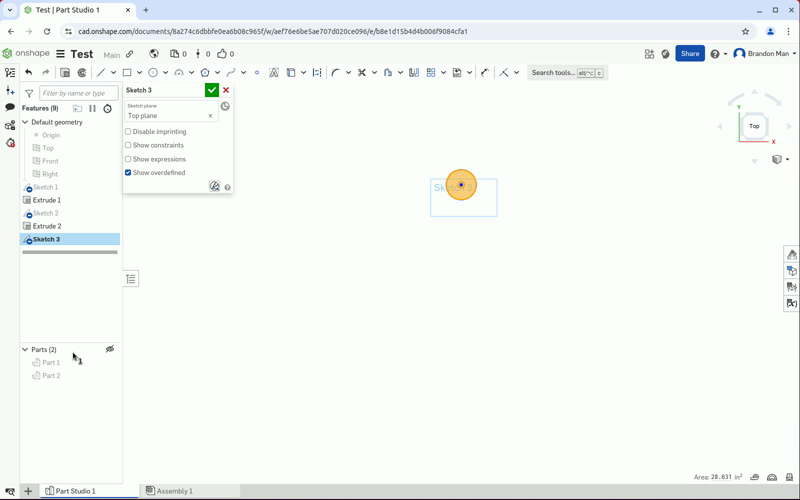
key(shift+y)
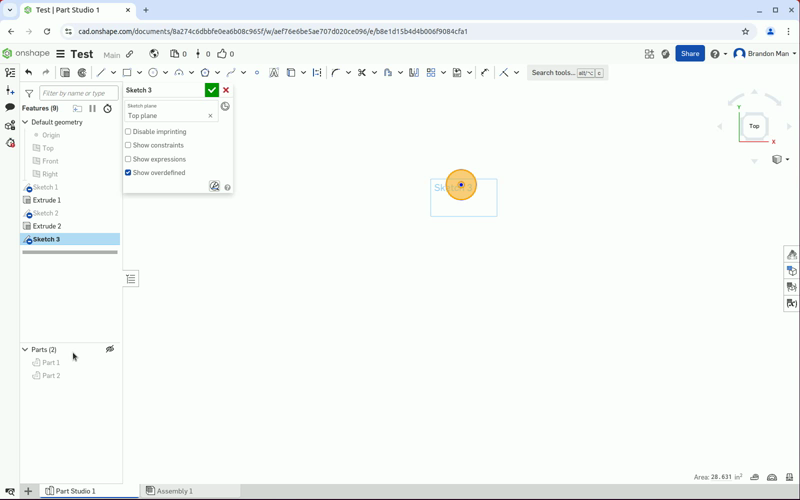
key(shift+e)
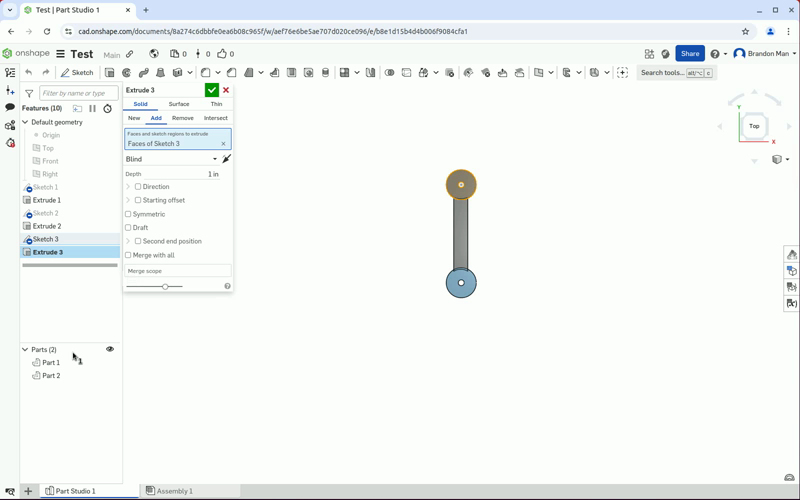
mouse_move(143, 106)
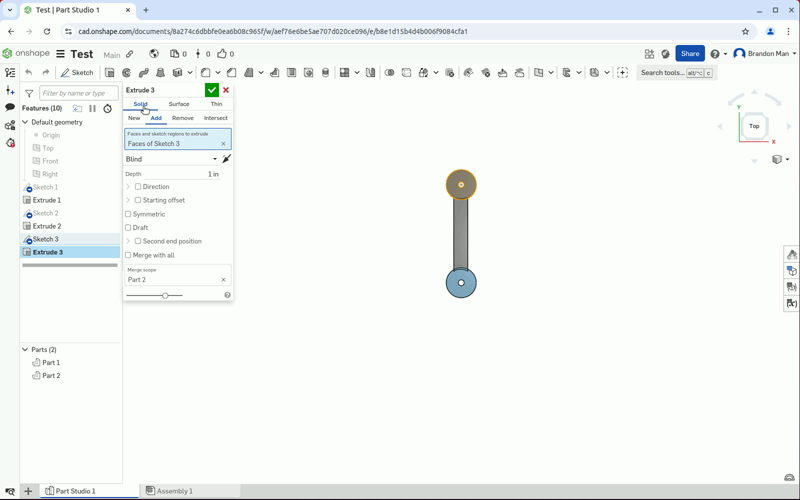
click(143, 106)
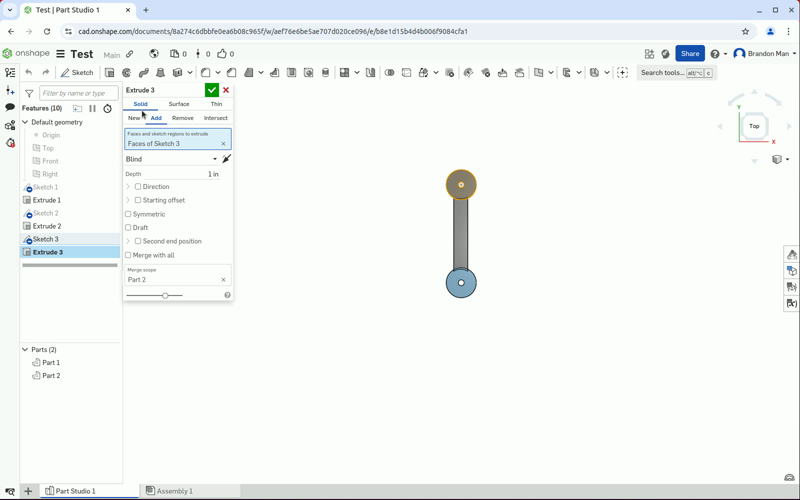
mouse_move(137, 120)
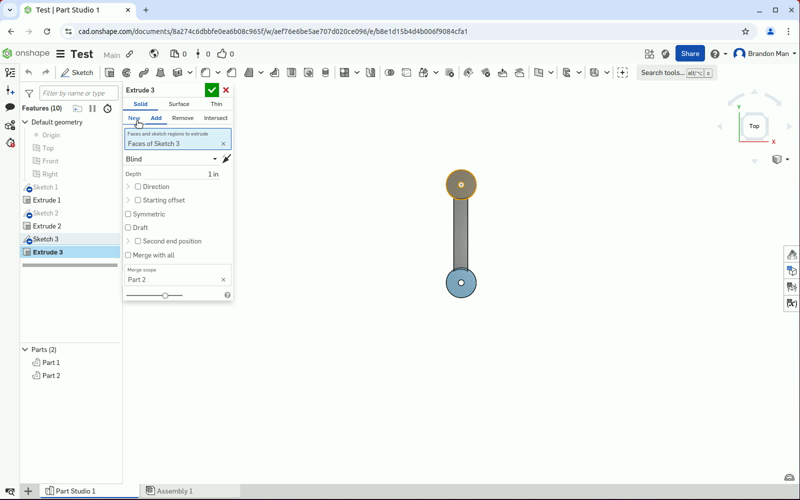
click(137, 120)
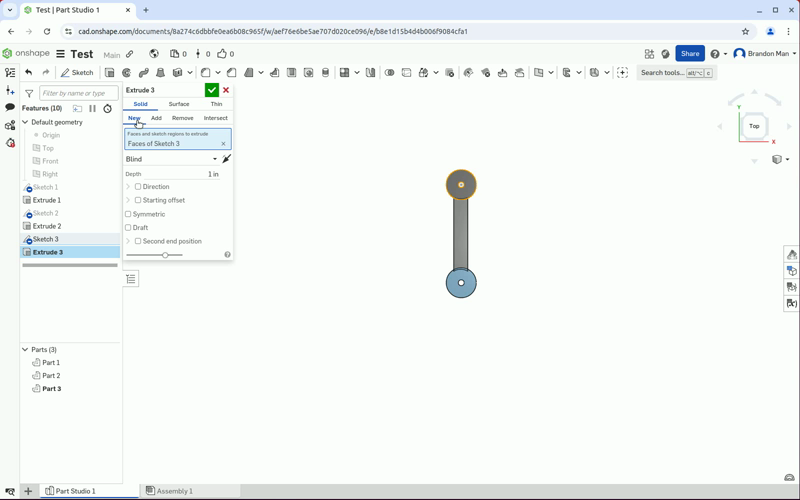
key(tab, 4)
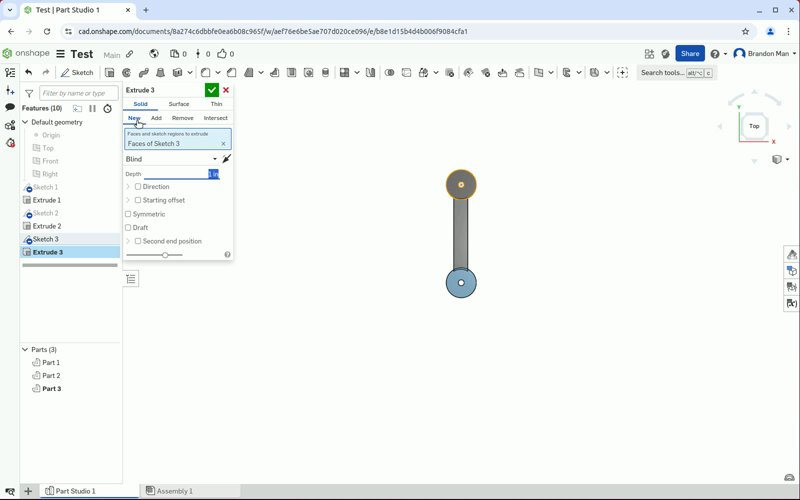
text(1.685)
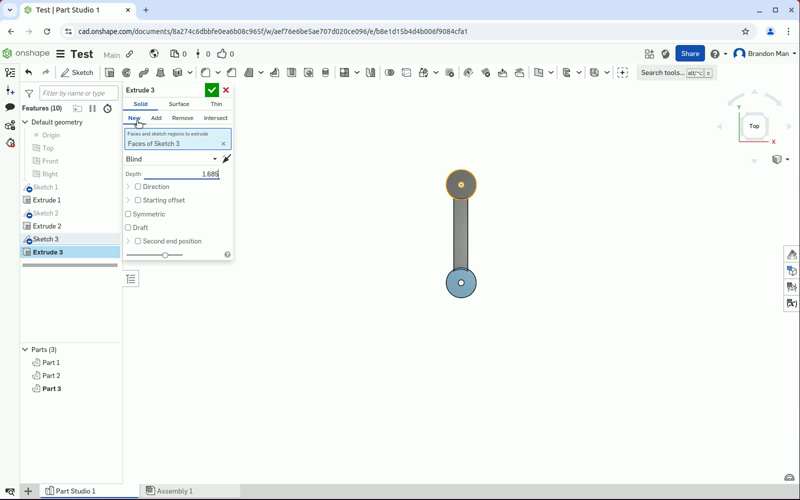
key(enter)
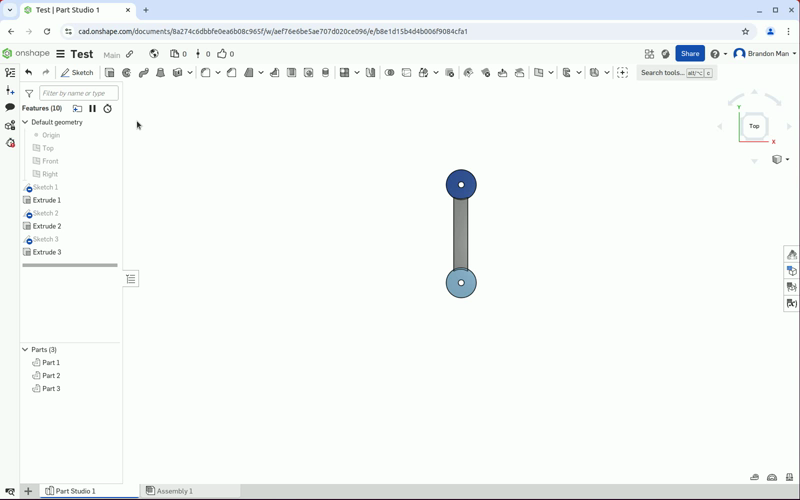
key(shift+h)
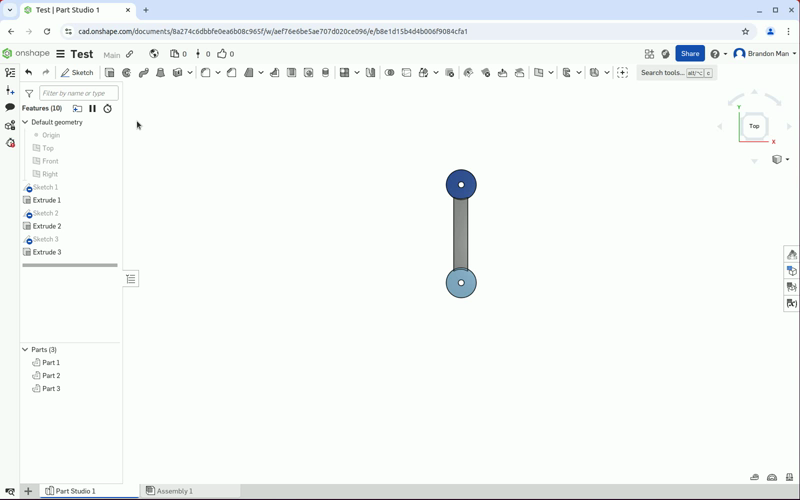
key(shift+h)
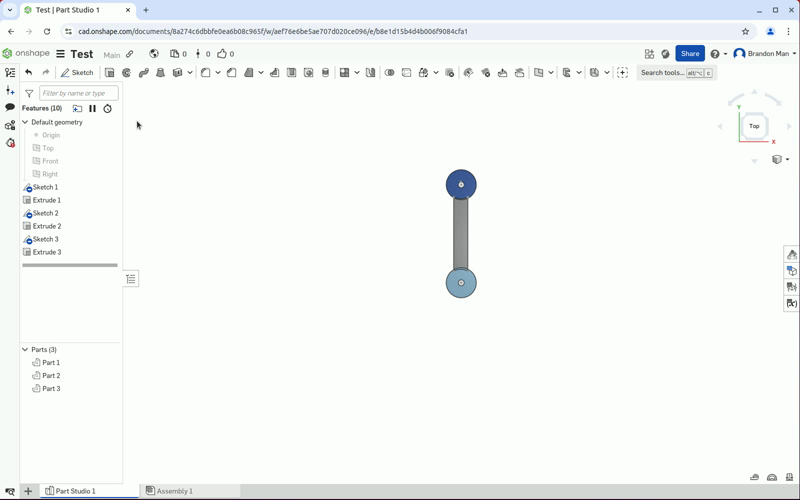
key(shift+7)
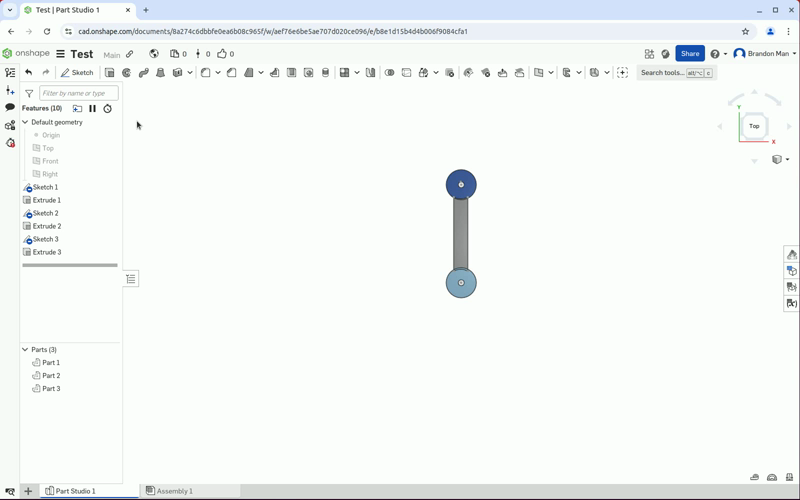
key(up, 3)
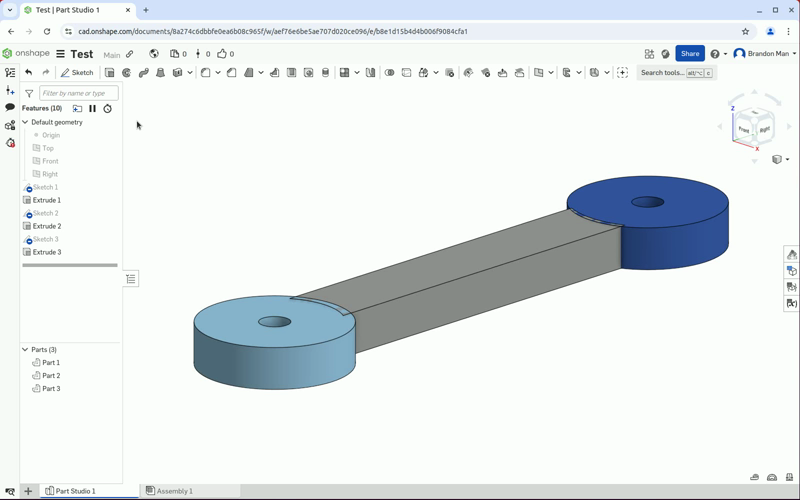
key(left, 3)
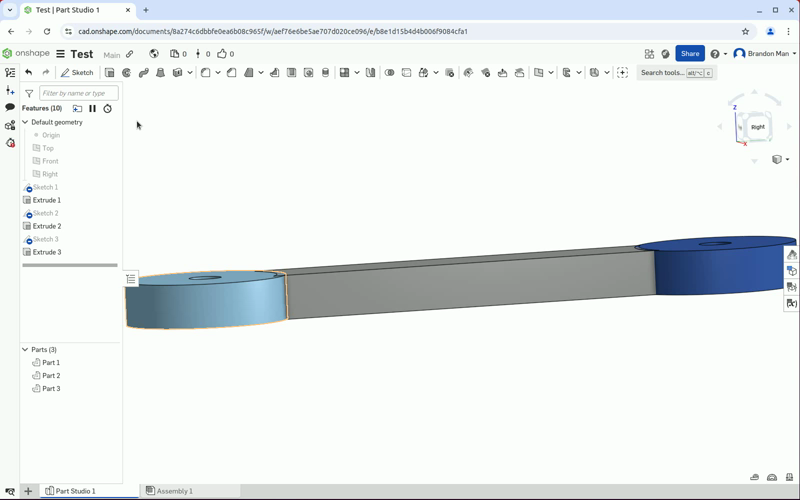
key(right, 3)
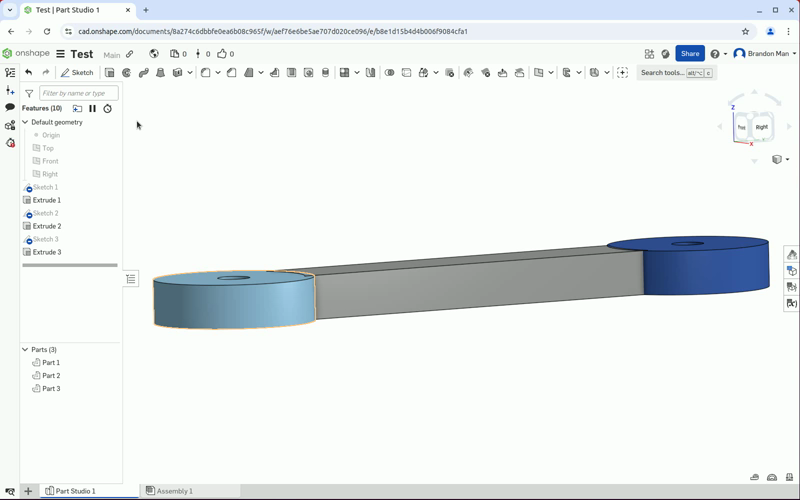
key(down, 3)
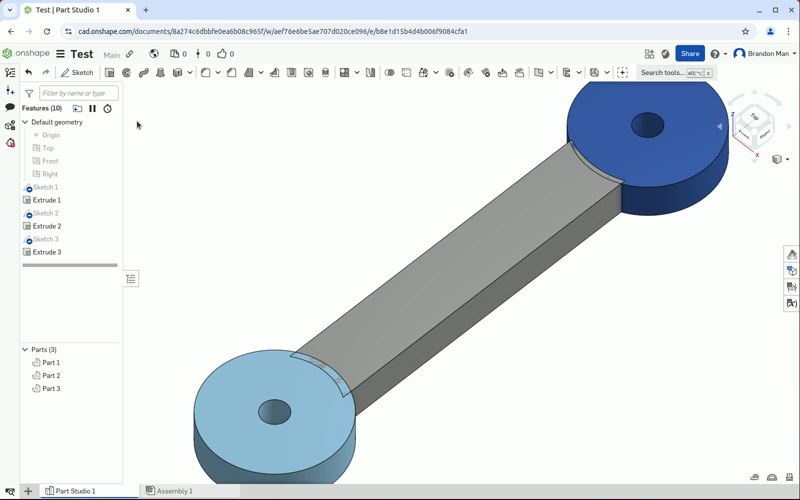
mouse_move(73, 189)
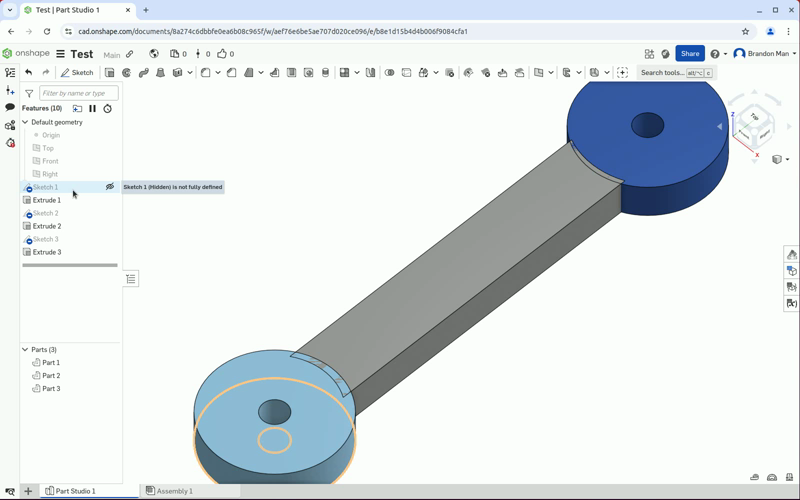
click(73, 189)